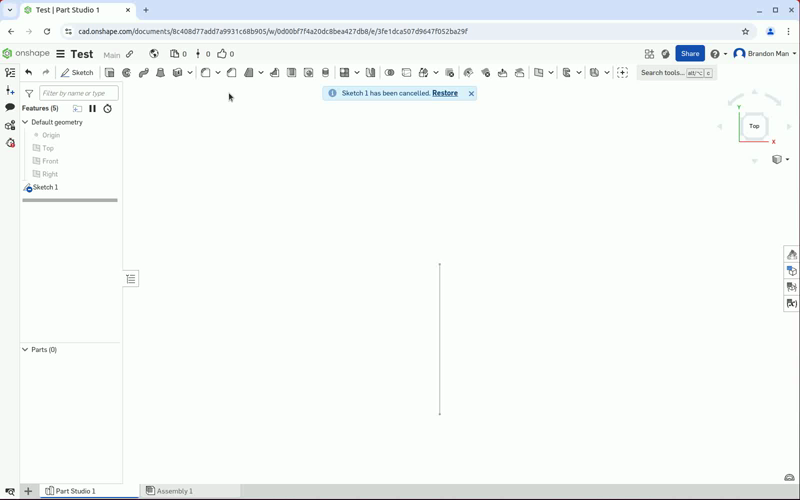
key(shift+h)
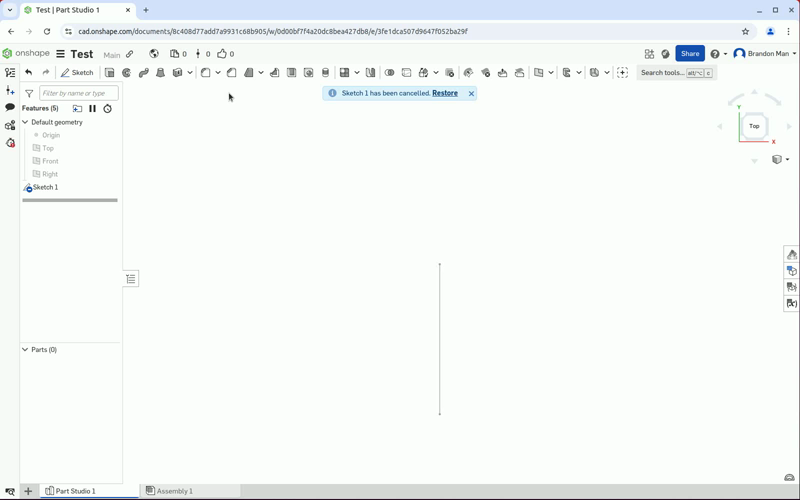
mouse_move(73, 352)
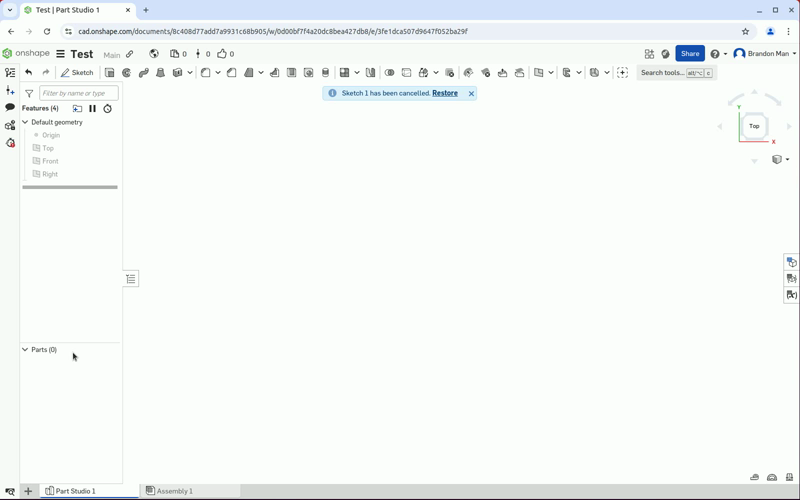
key(y)
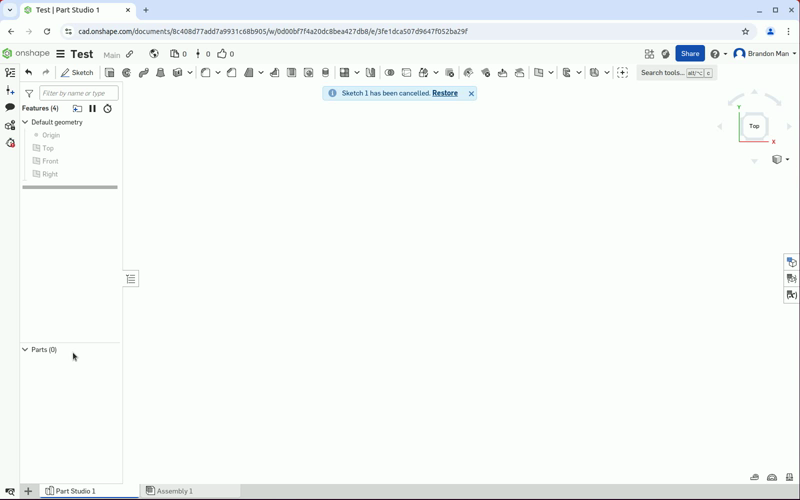
key(shift+p)
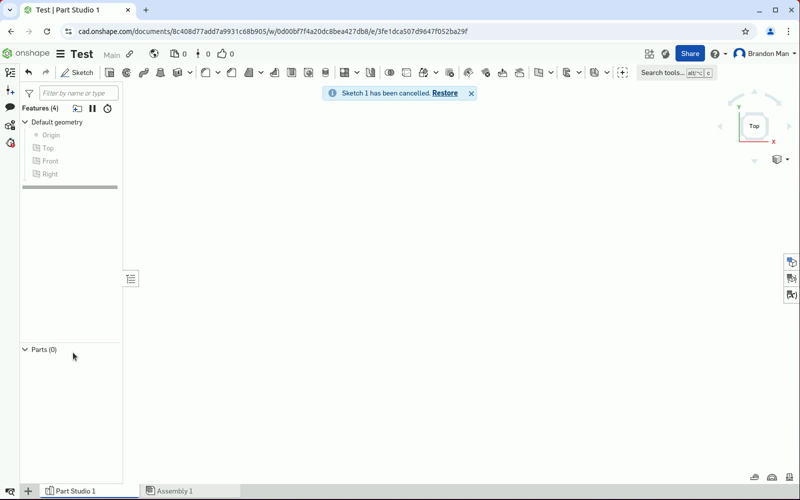
key(space)
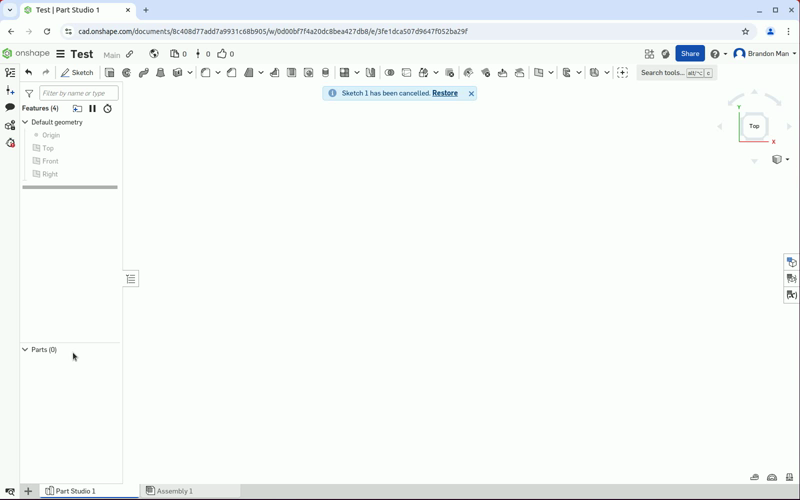
key_down(shift)
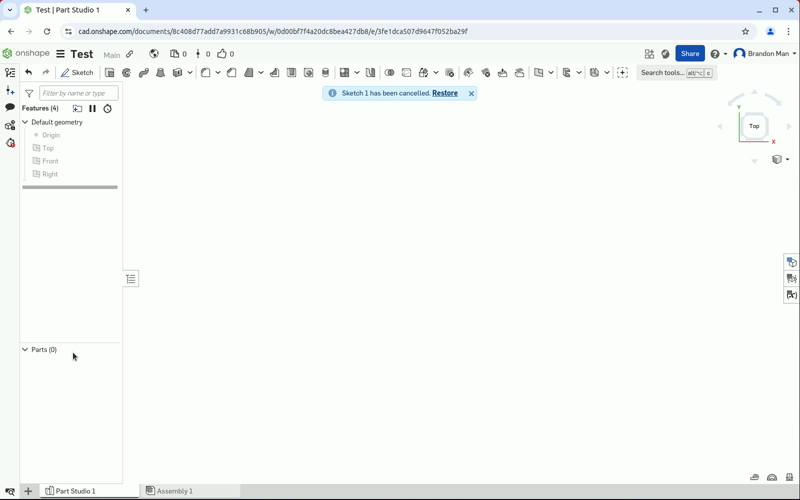
key(up)
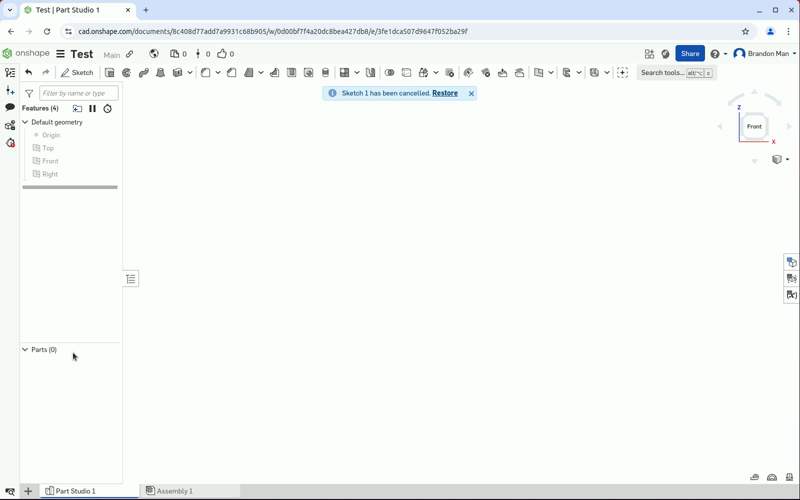
key_up(shift)
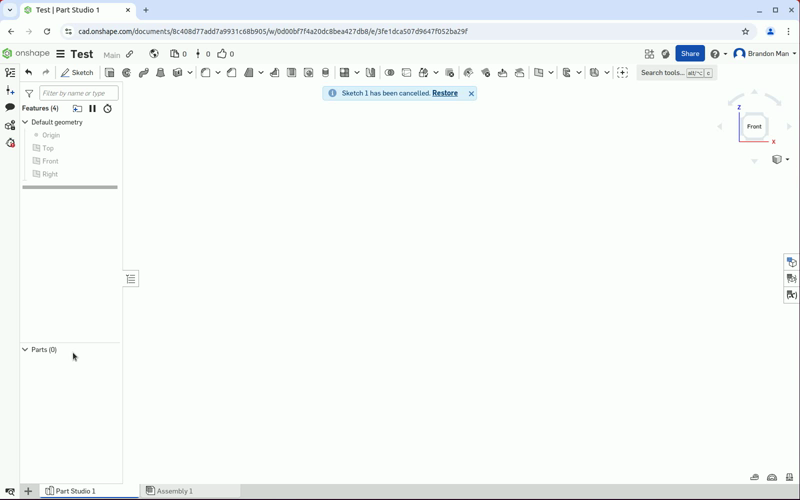
mouse_move(73, 352)
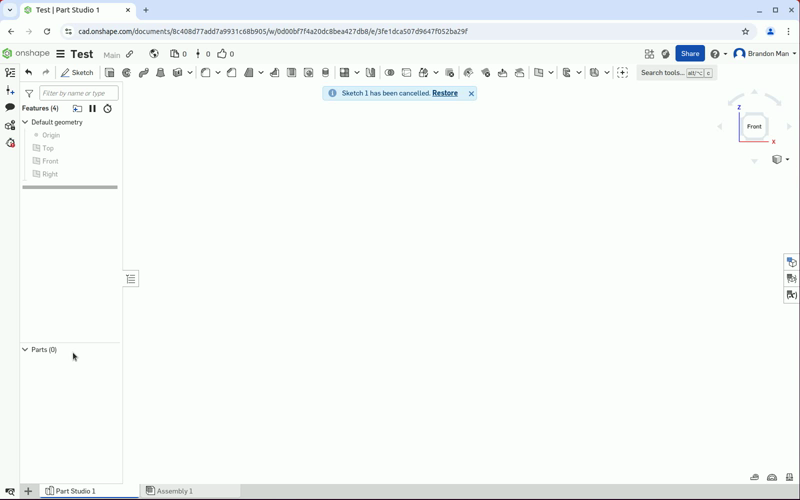
key(shift+y)
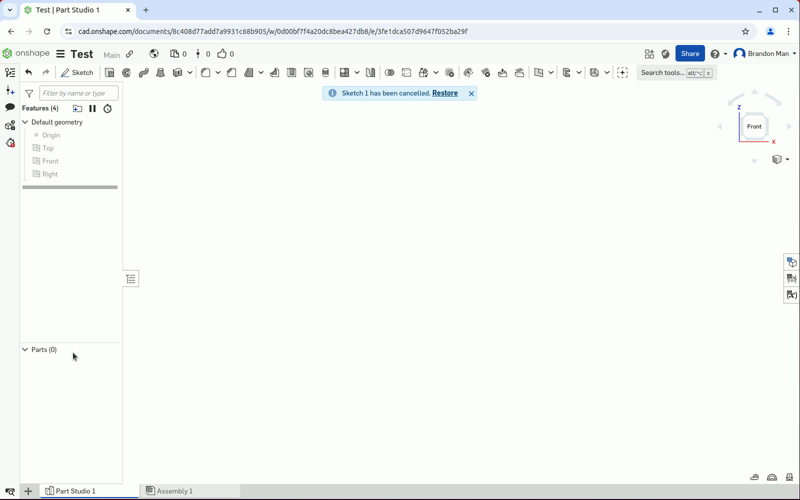
key(shift+s)
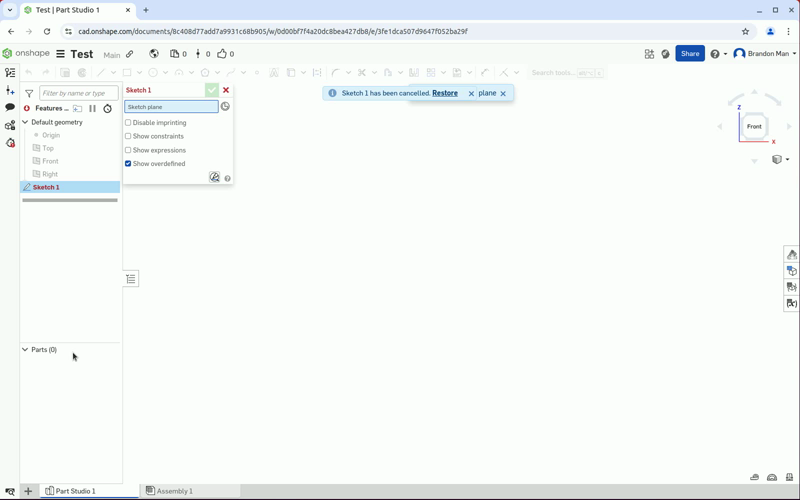
mouse_move(73, 163)
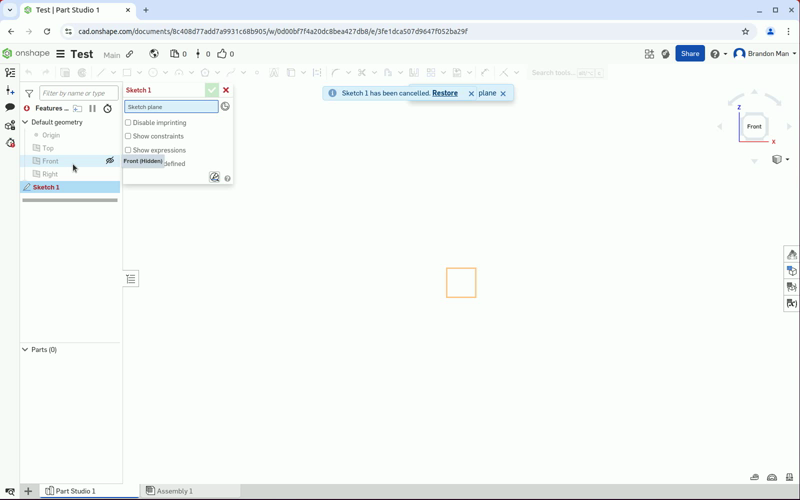
click(73, 163)
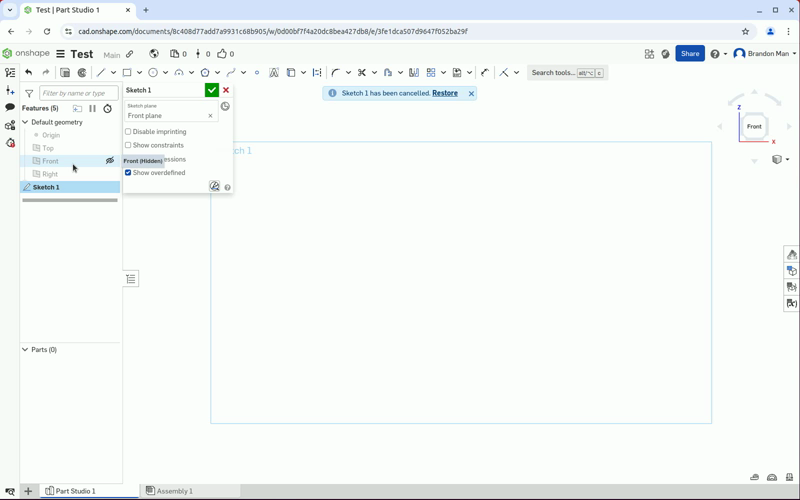
mouse_move(73, 352)
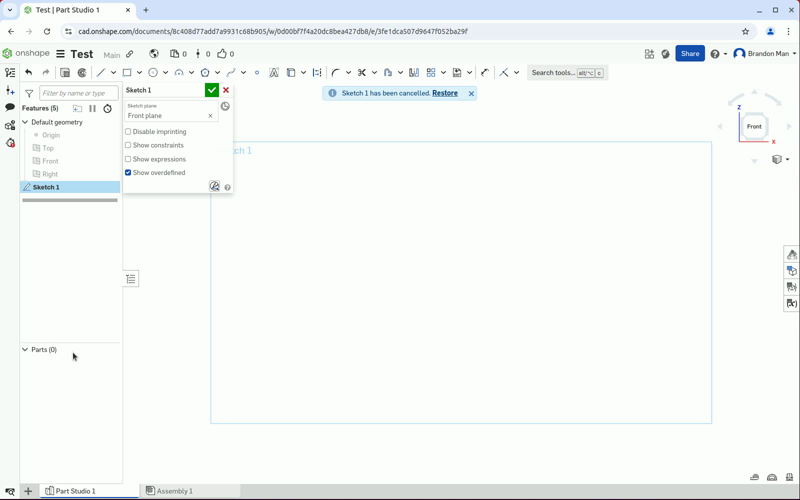
key(y)
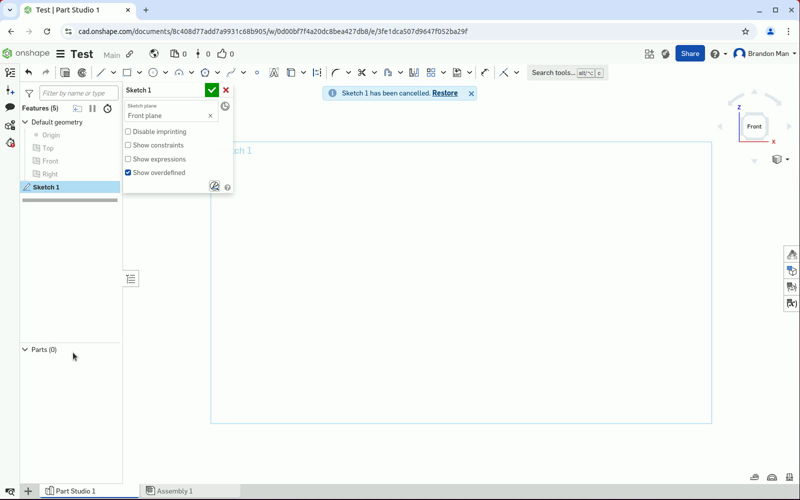
key(l)
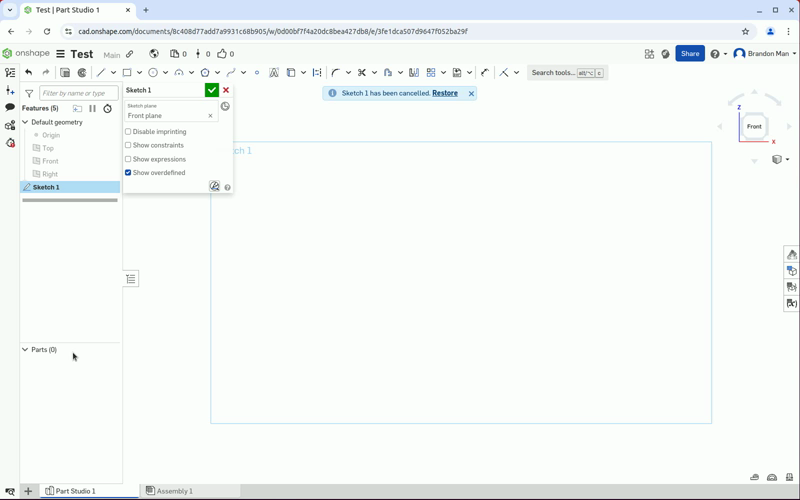
key_down(shift)
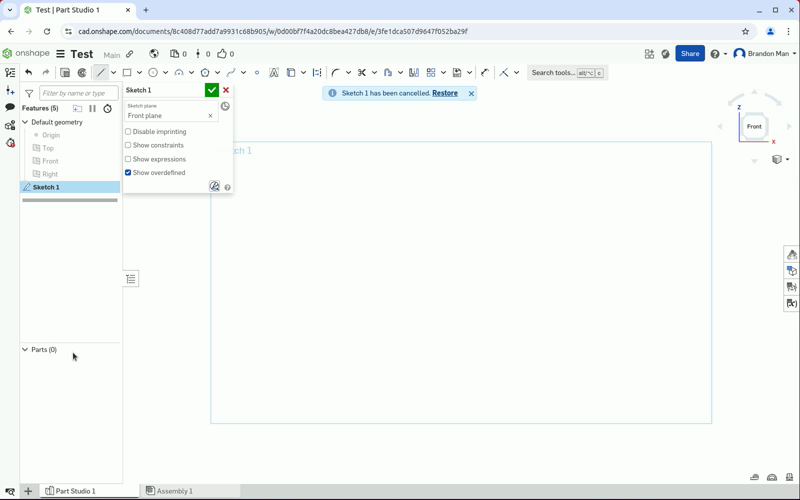
mouse_move(348, 261)
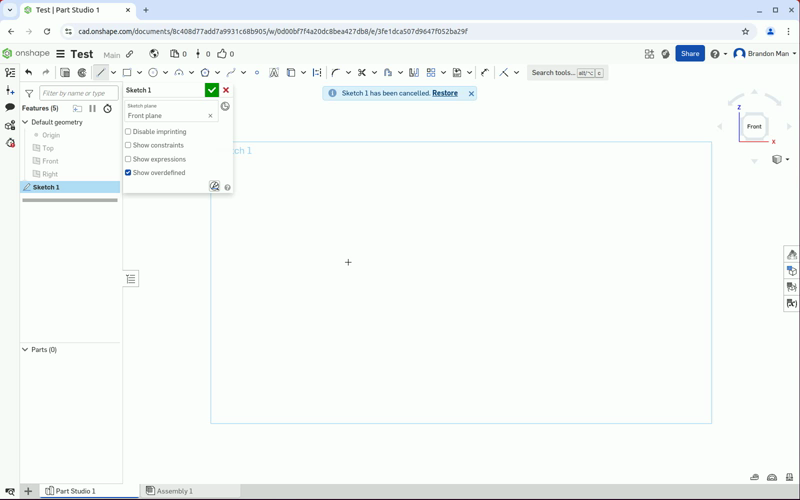
click(348, 261)
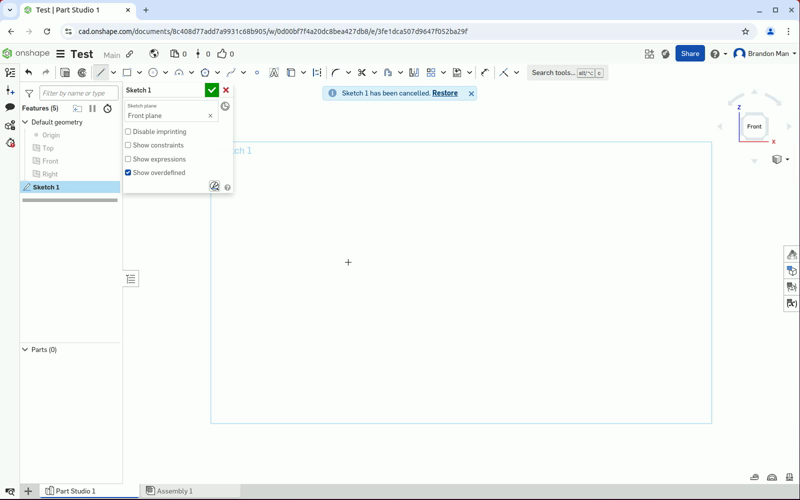
key_up(shift)
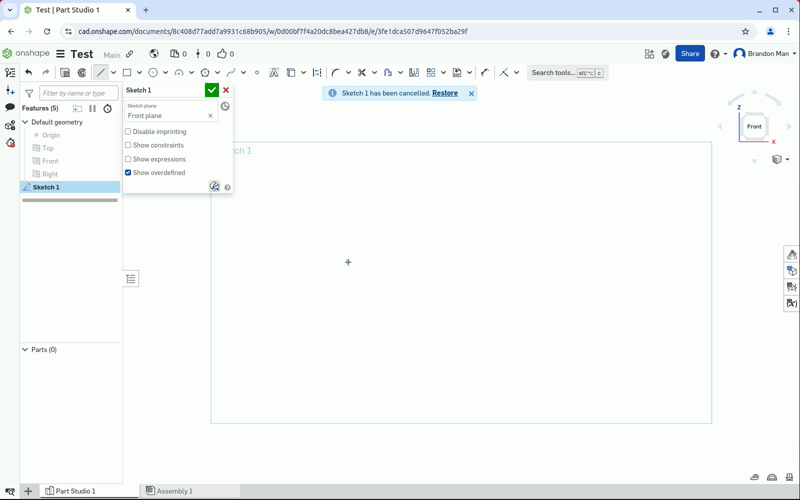
key_down(shift)
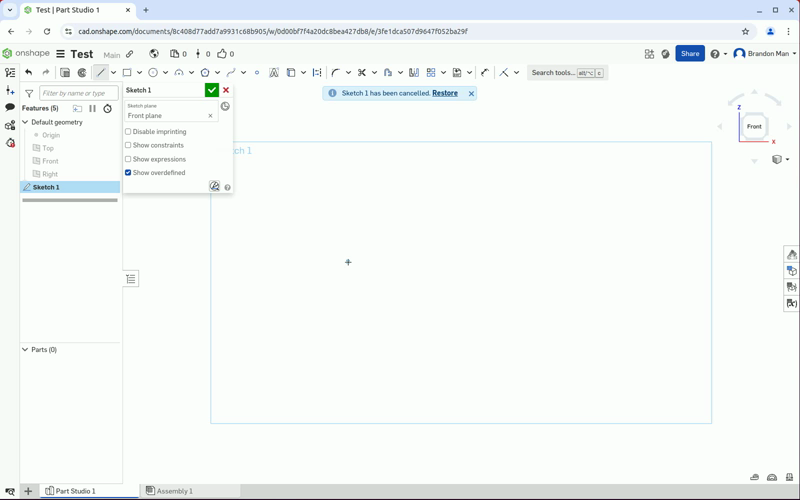
mouse_move(378, 261)
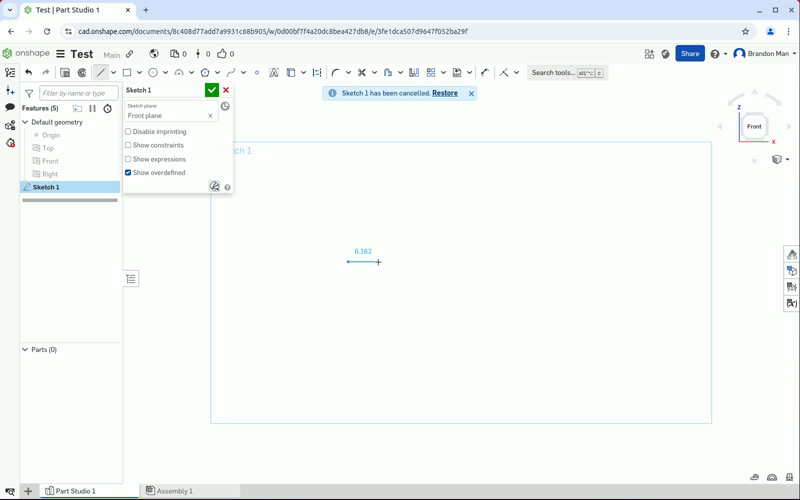
mouse_move(364, 261)
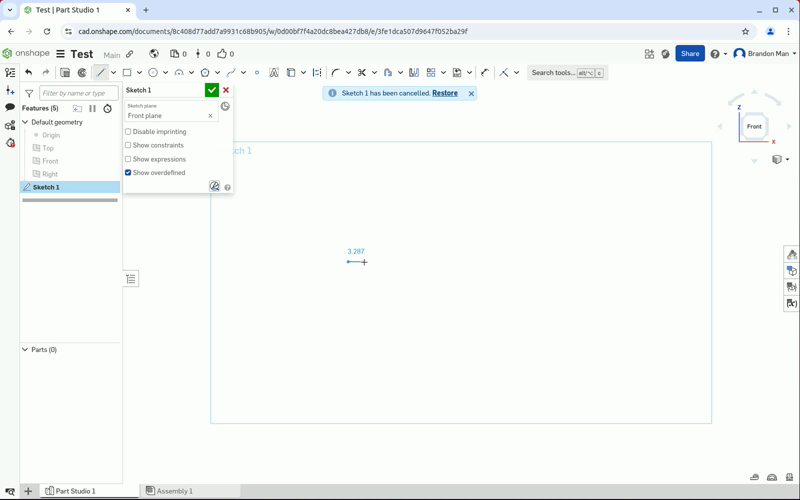
click(364, 261)
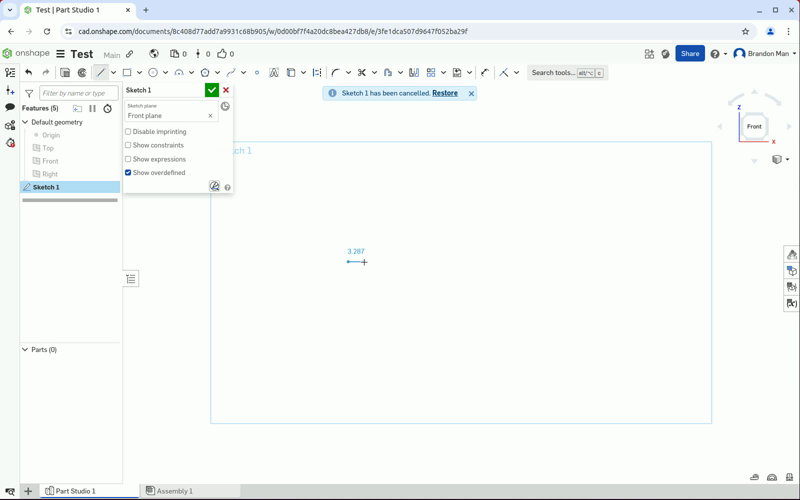
key_up(shift)
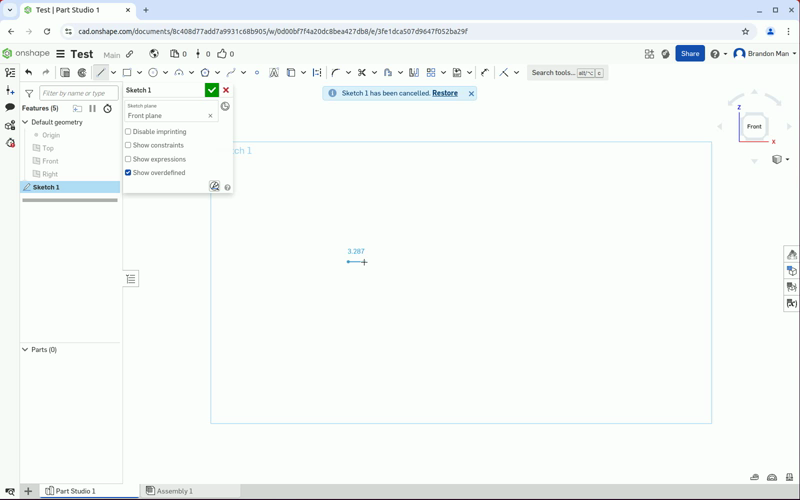
key_down(shift)
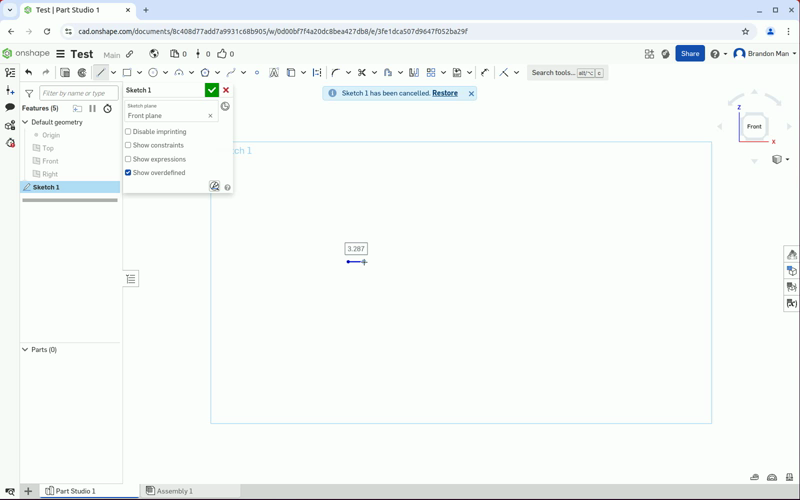
mouse_move(394, 261)
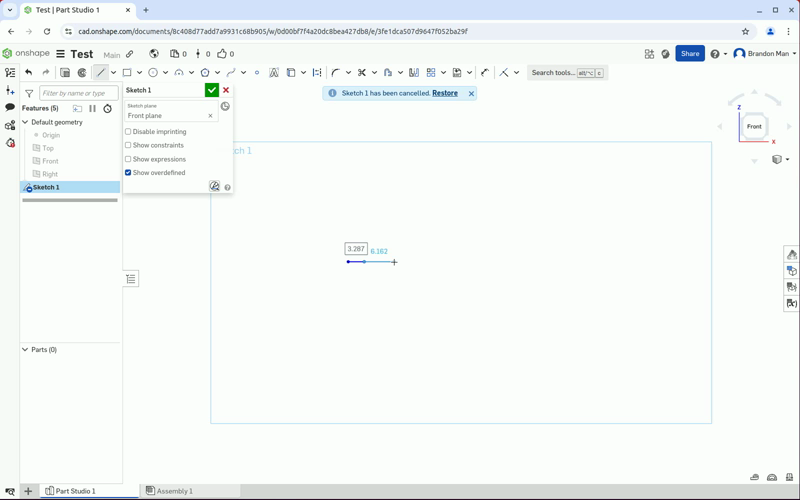
mouse_move(364, 253)
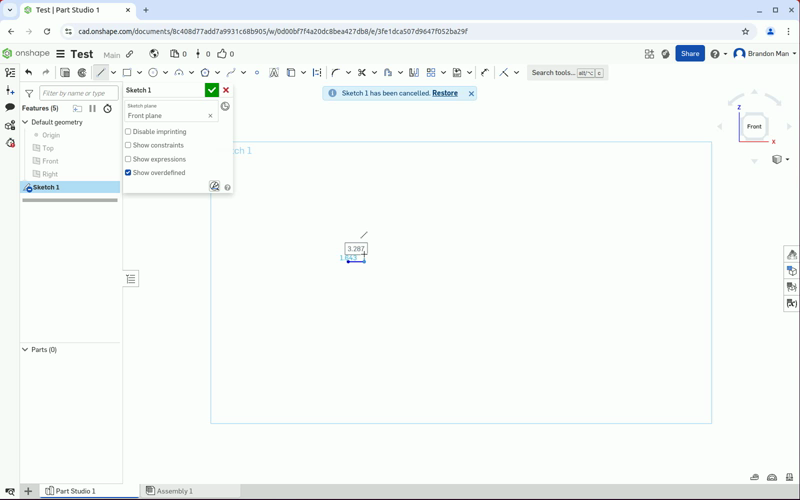
click(364, 253)
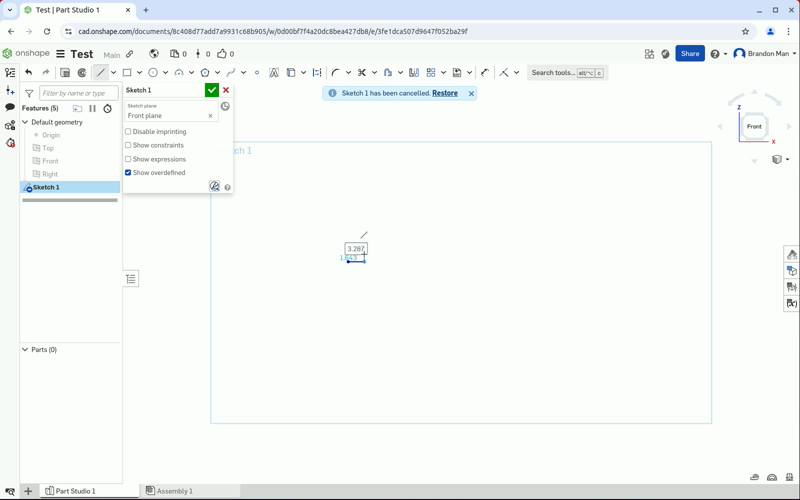
key_up(shift)
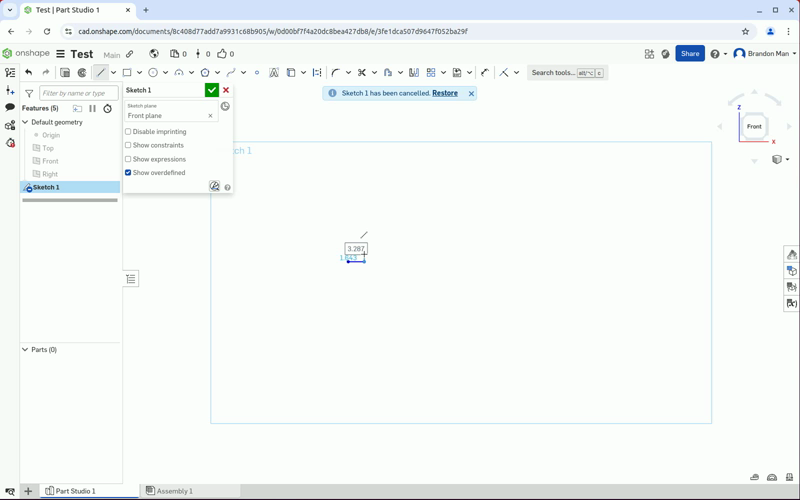
key_down(shift)
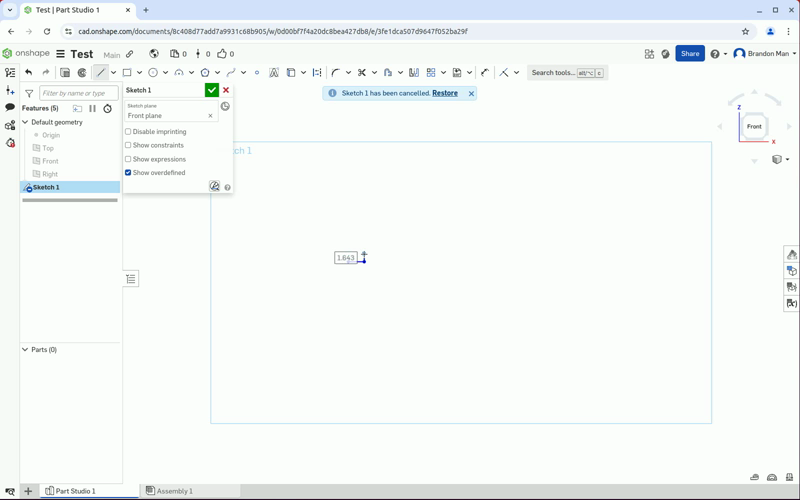
mouse_move(394, 253)
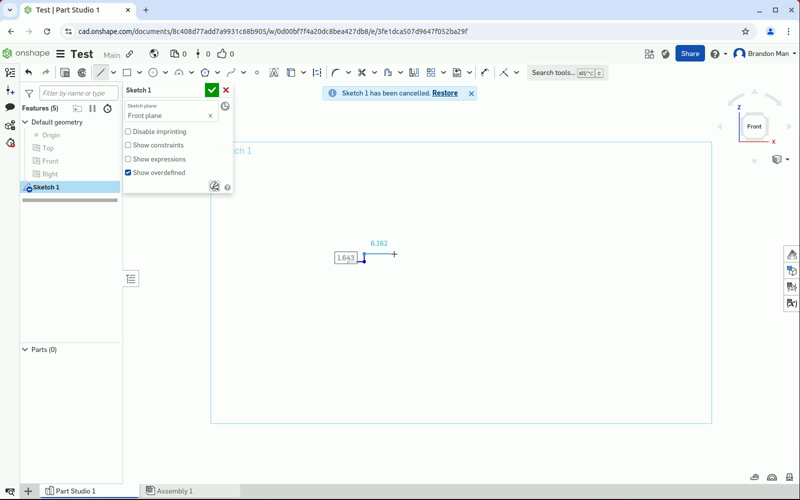
mouse_move(348, 253)
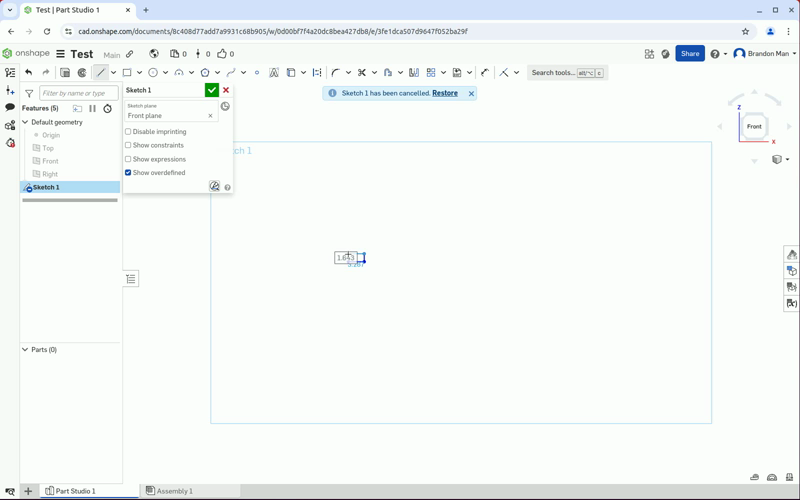
click(348, 253)
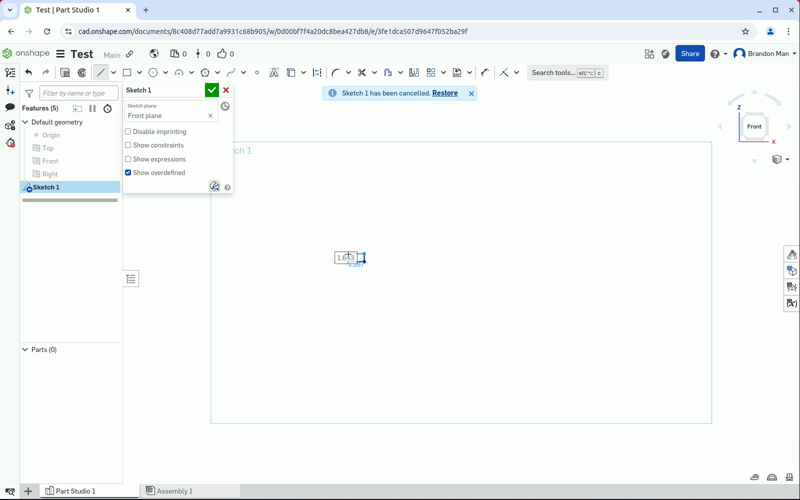
key_up(shift)
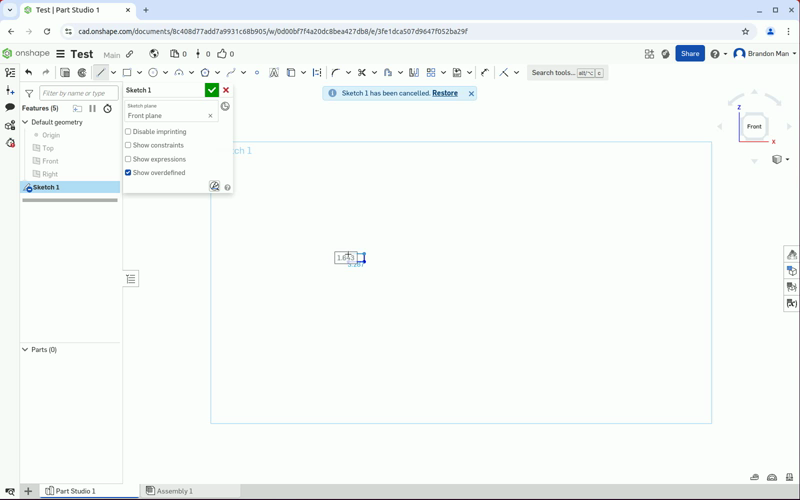
mouse_move(378, 253)
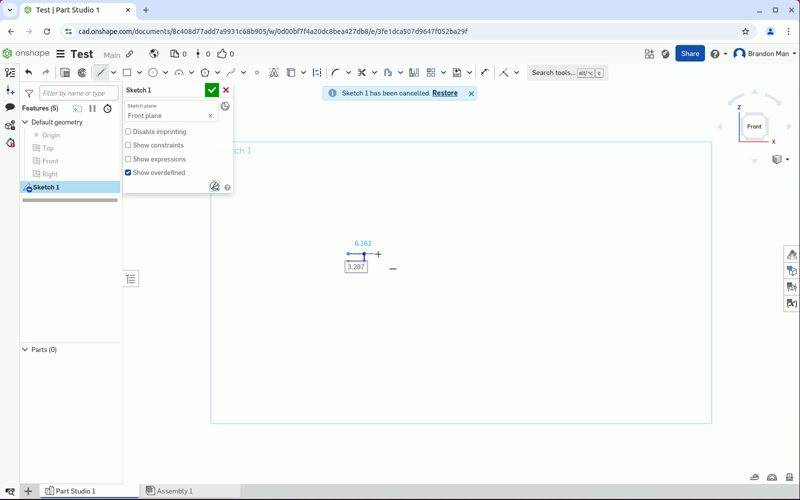
key_down(shift)
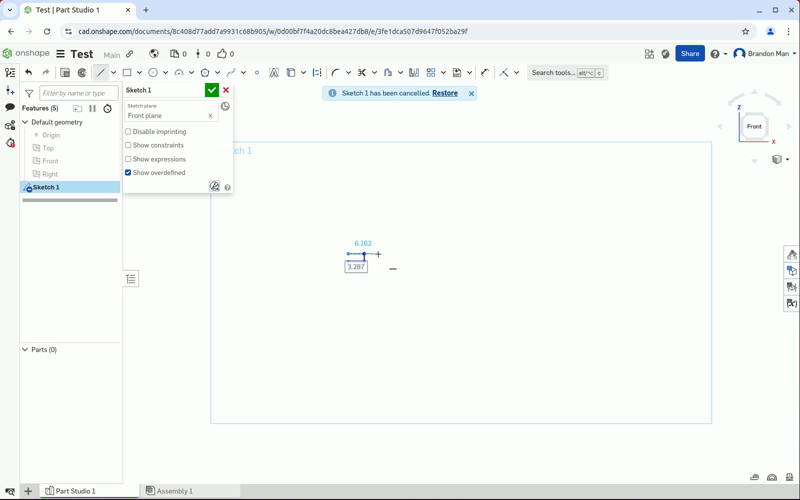
mouse_move(348, 261)
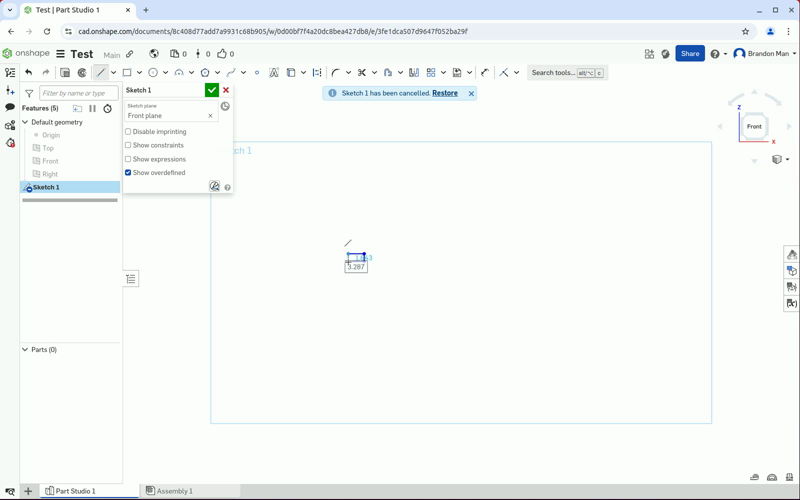
key_up(shift)
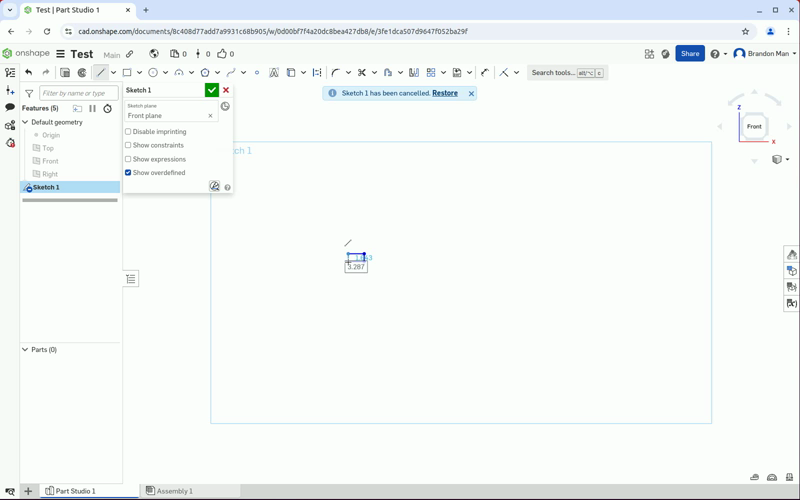
click(348, 261)
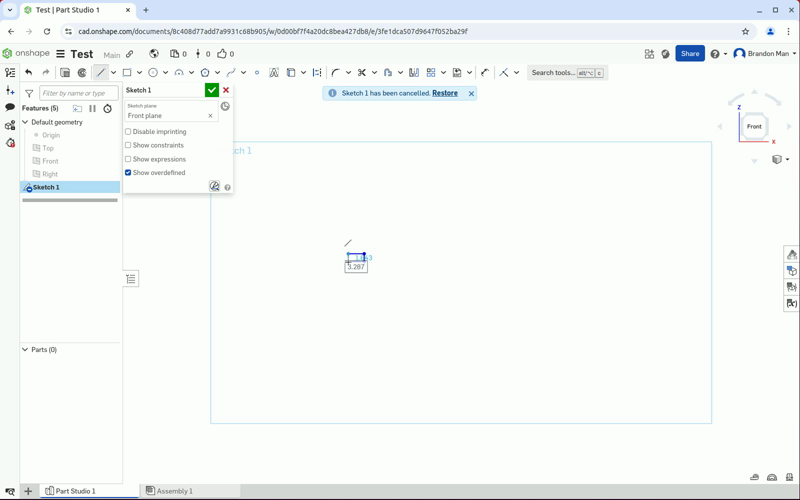
key(esc)
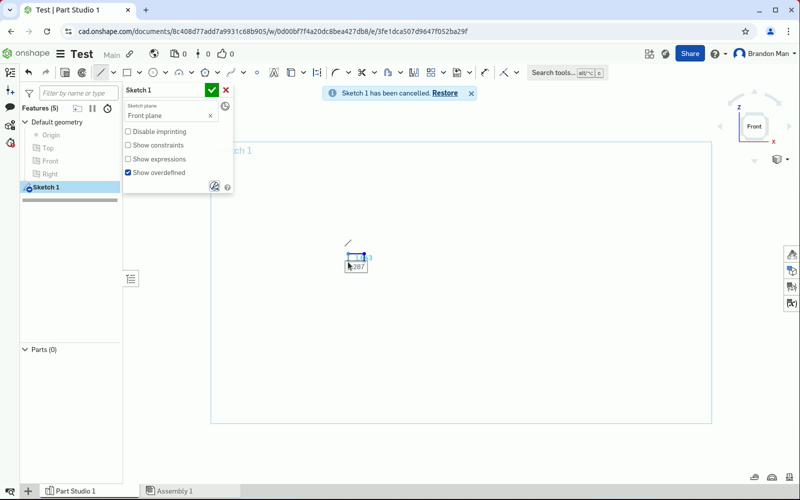
key(l)
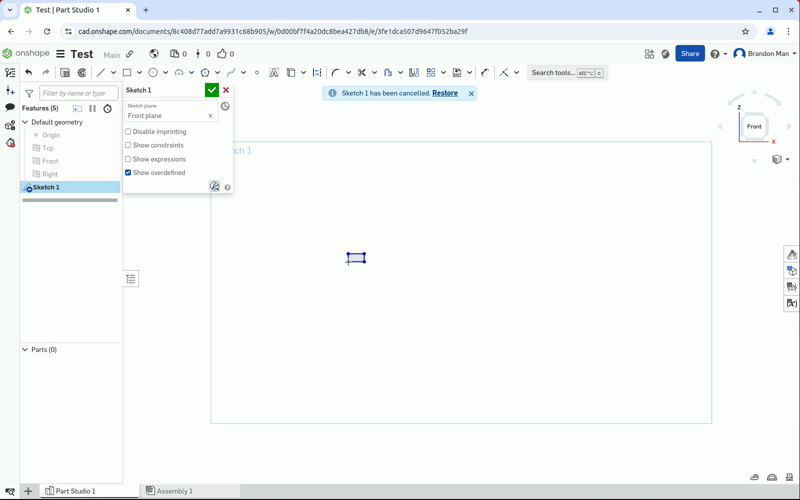
key_down(shift)
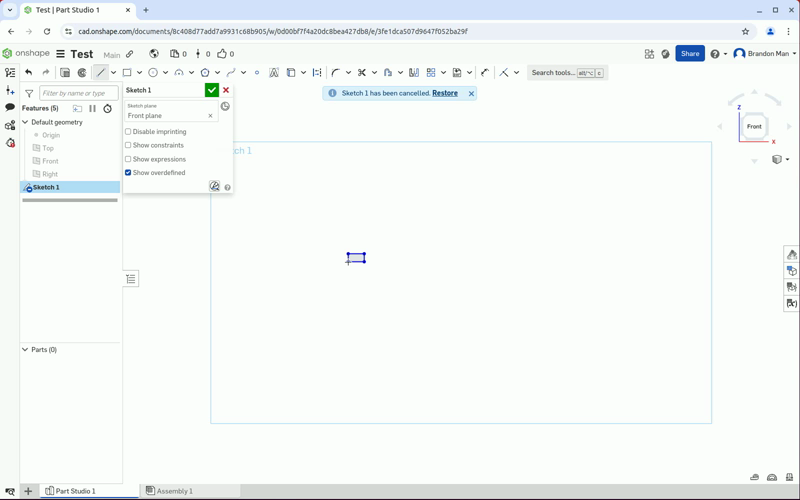
mouse_move(348, 261)
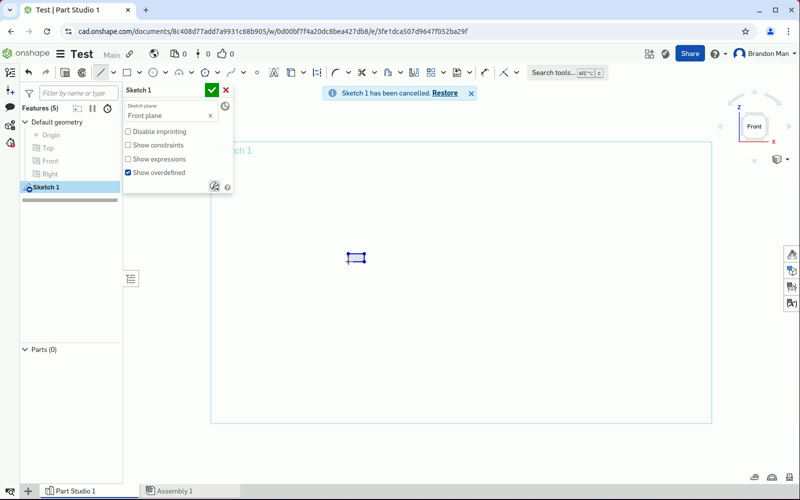
scroll(6)
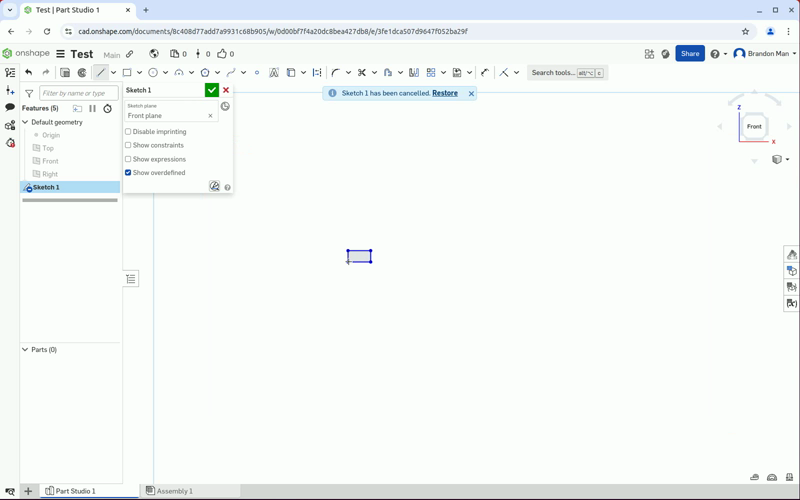
scroll(6)
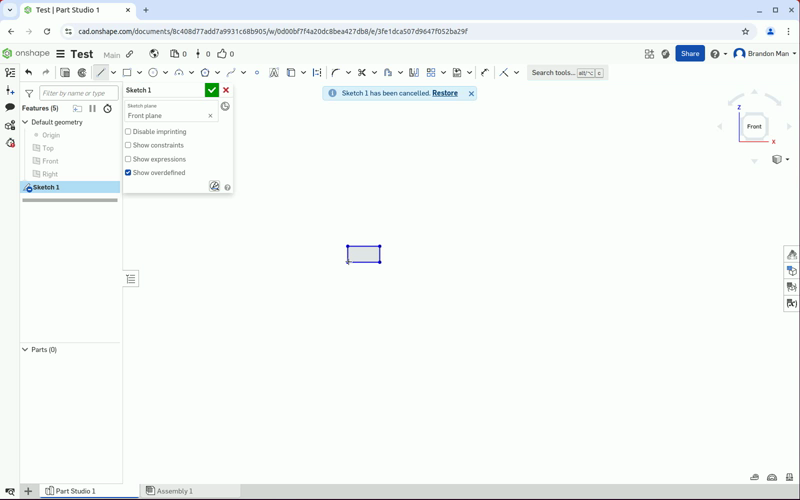
scroll(6)
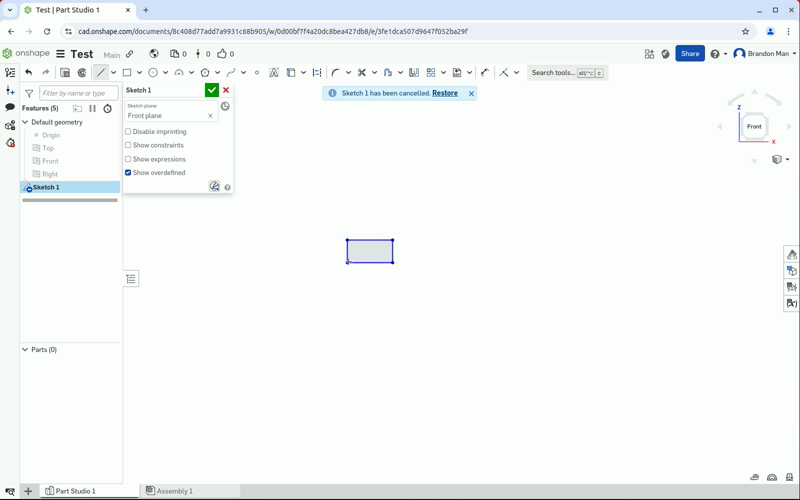
scroll(6)
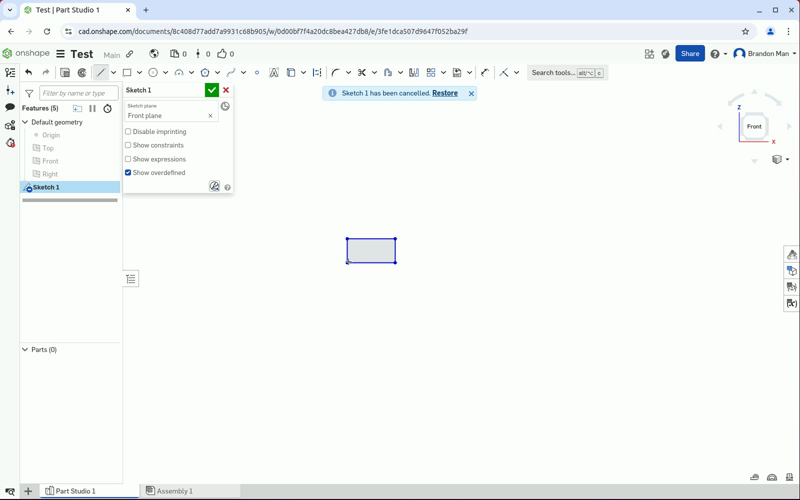
scroll(6)
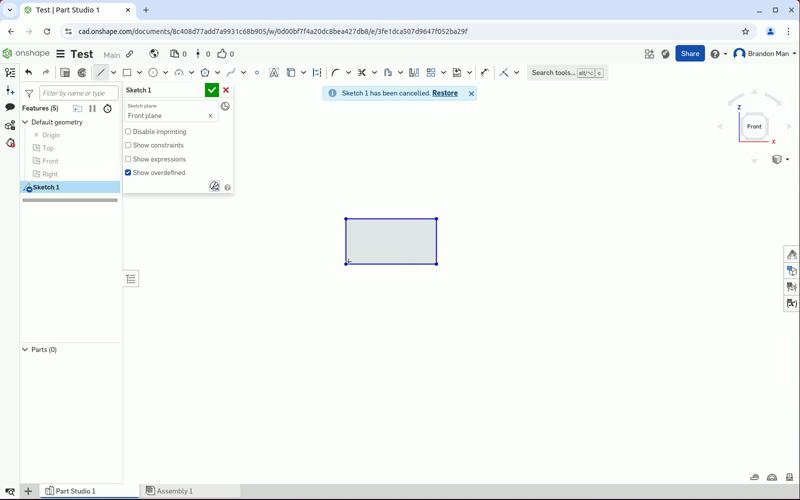
scroll(6)
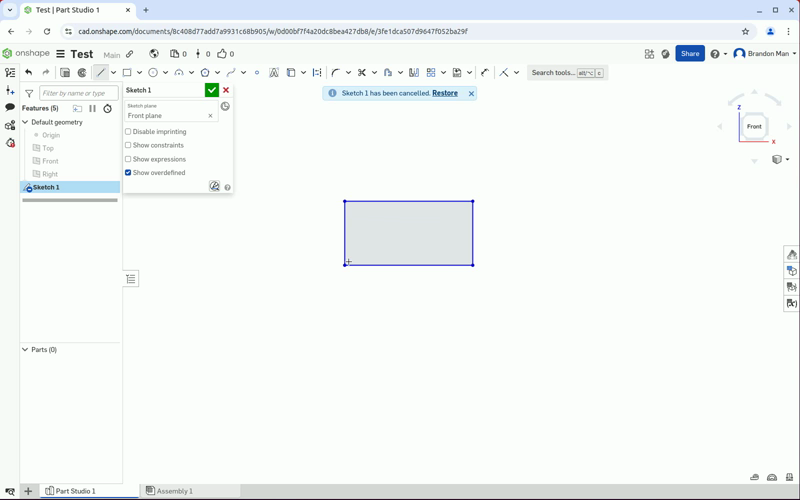
scroll(6)
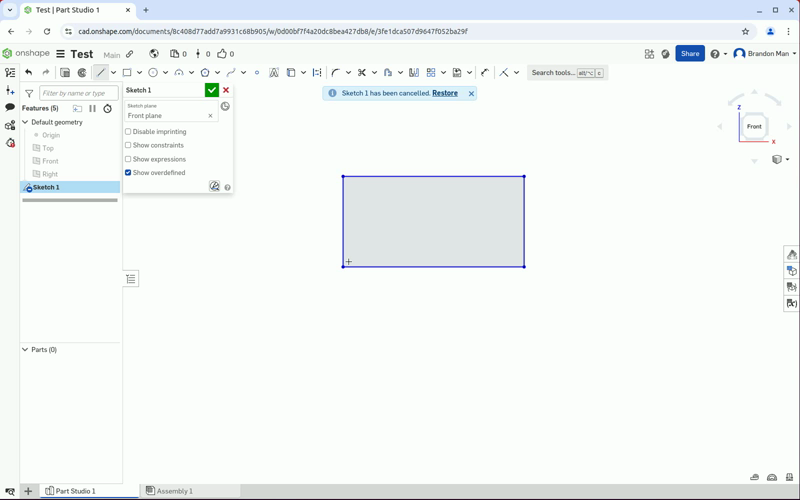
click(348, 261)
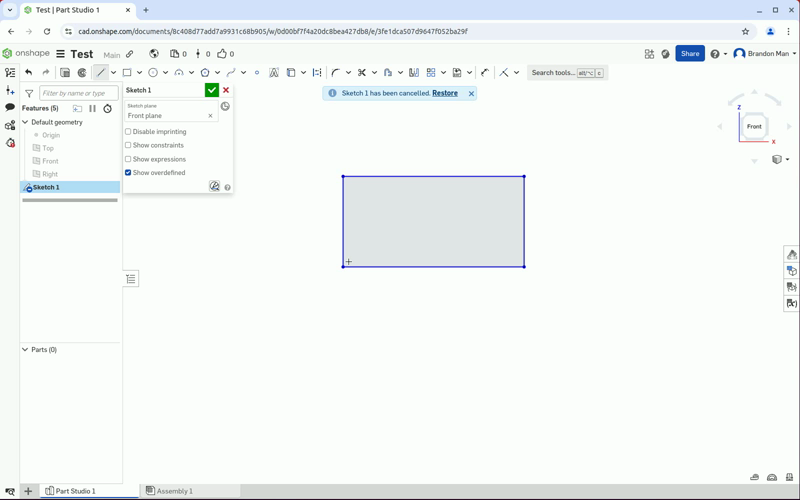
scroll(-6)
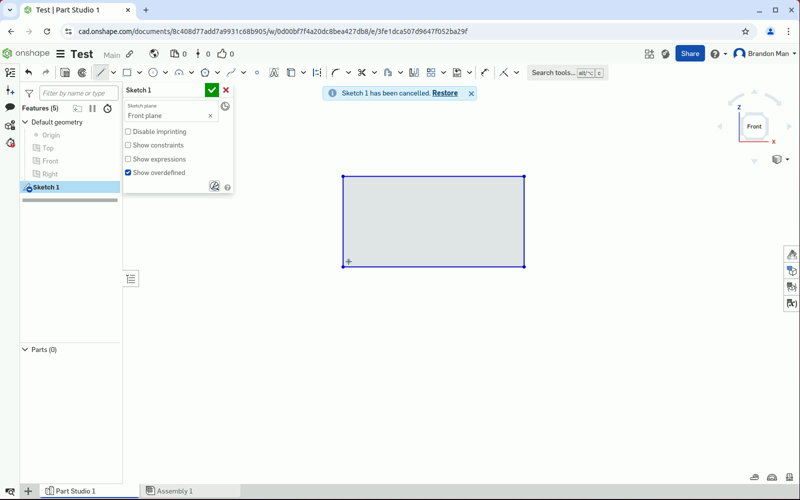
scroll(-6)
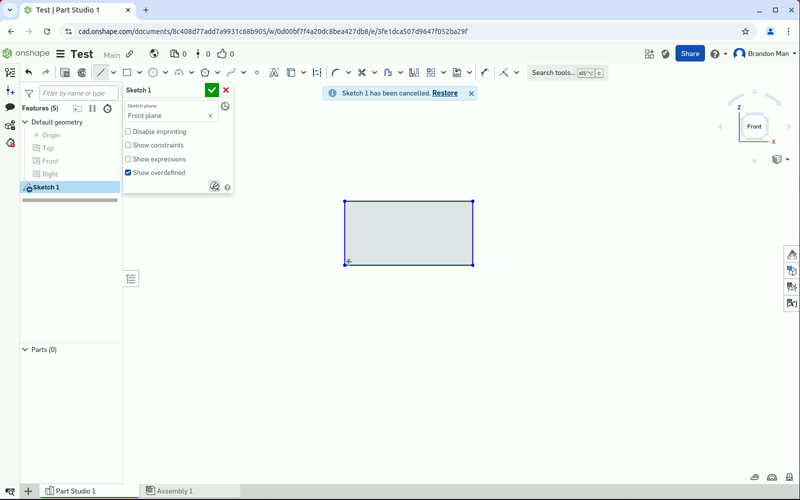
scroll(-6)
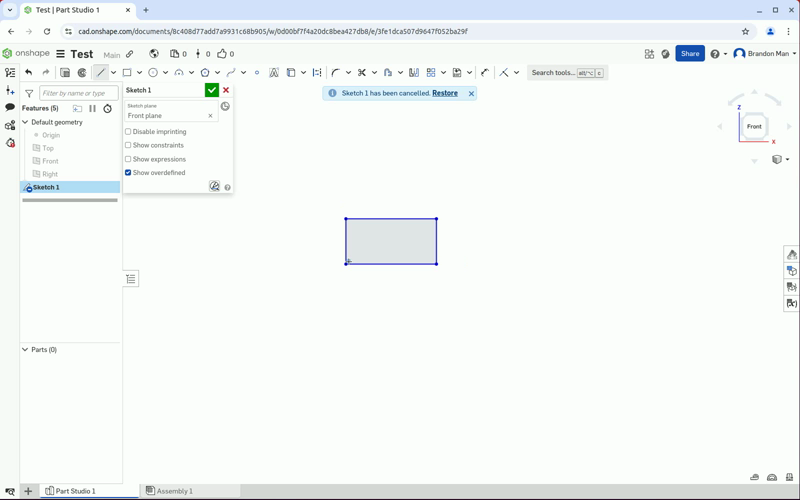
scroll(-6)
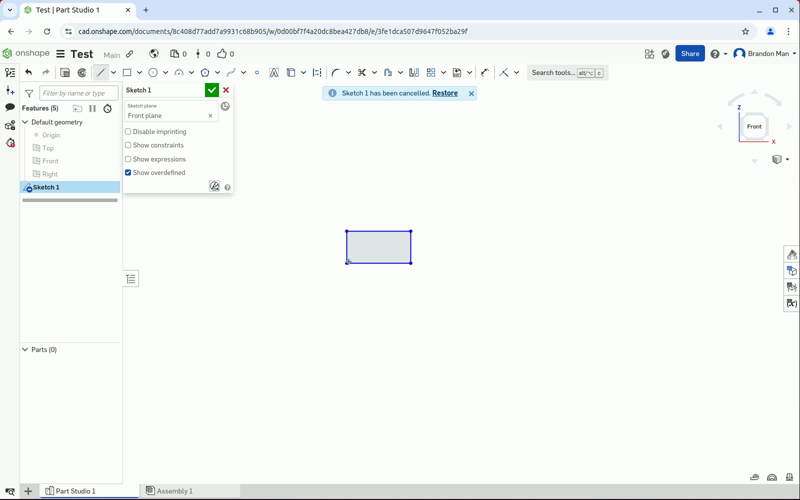
scroll(-6)
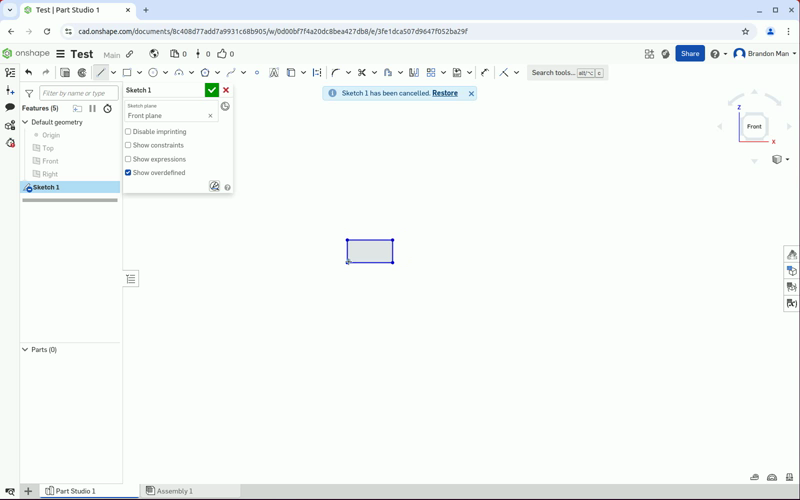
scroll(-6)
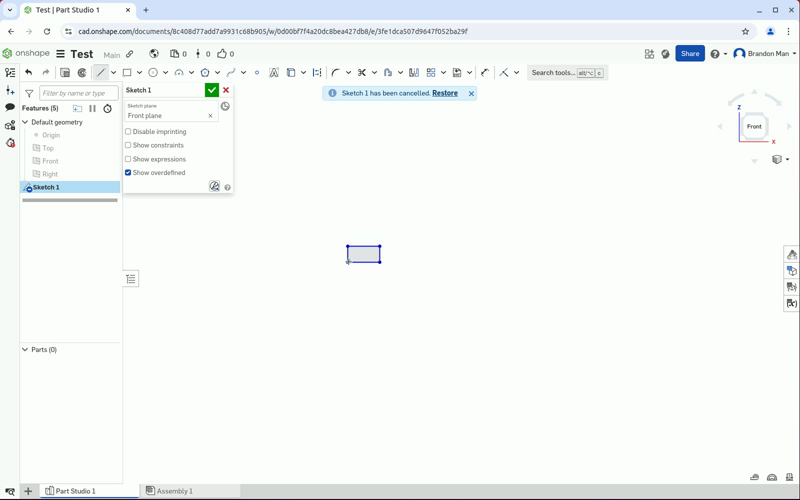
scroll(-6)
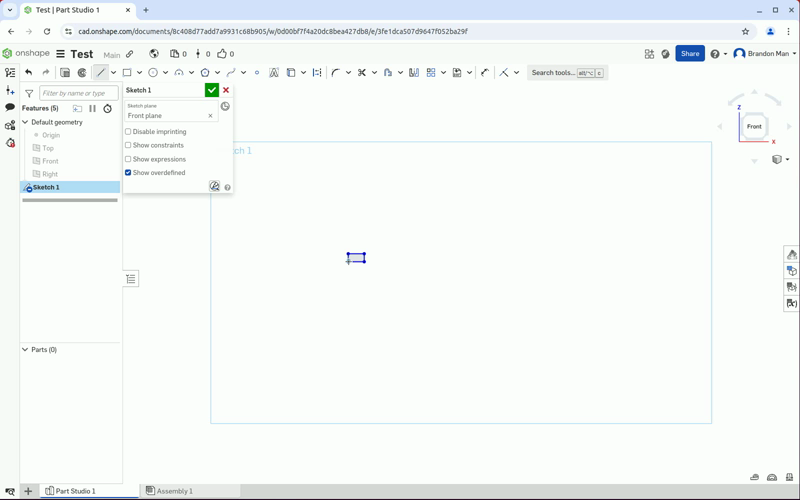
key_up(shift)
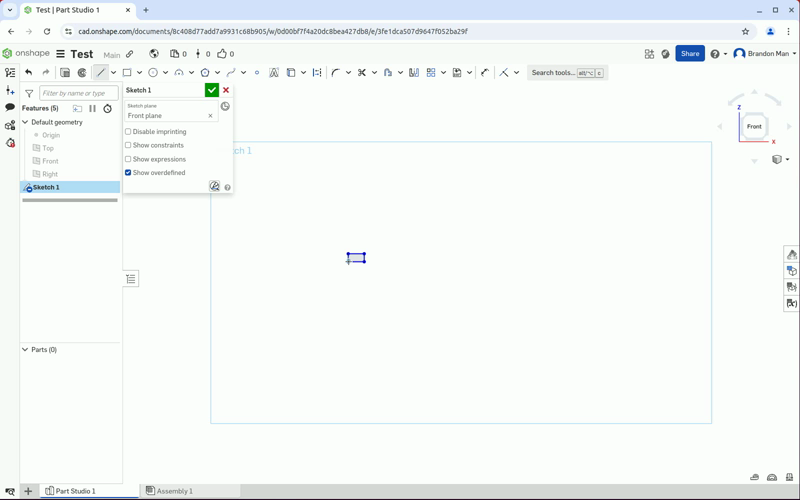
key_down(shift)
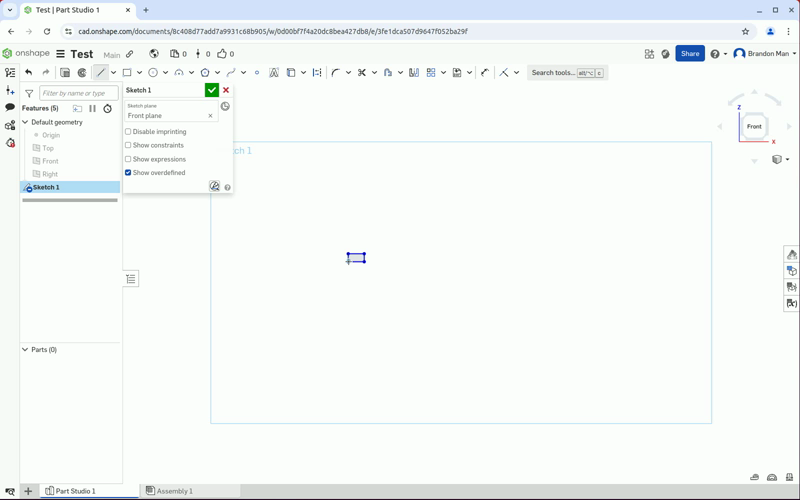
mouse_move(378, 261)
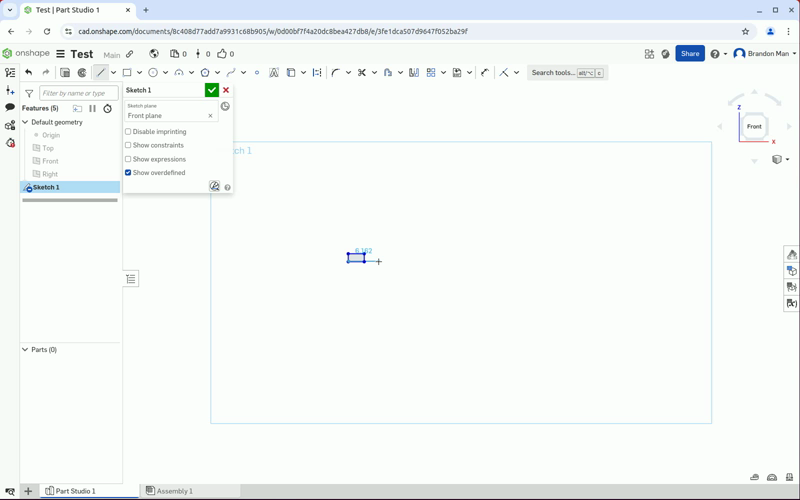
mouse_move(364, 261)
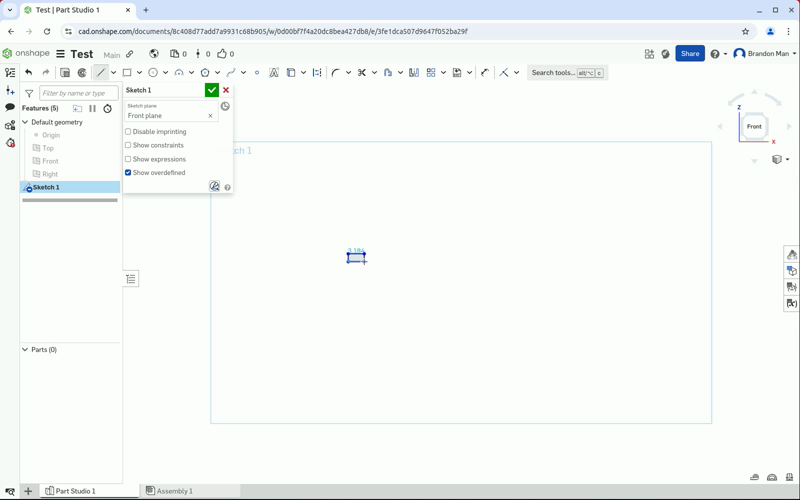
scroll(6)
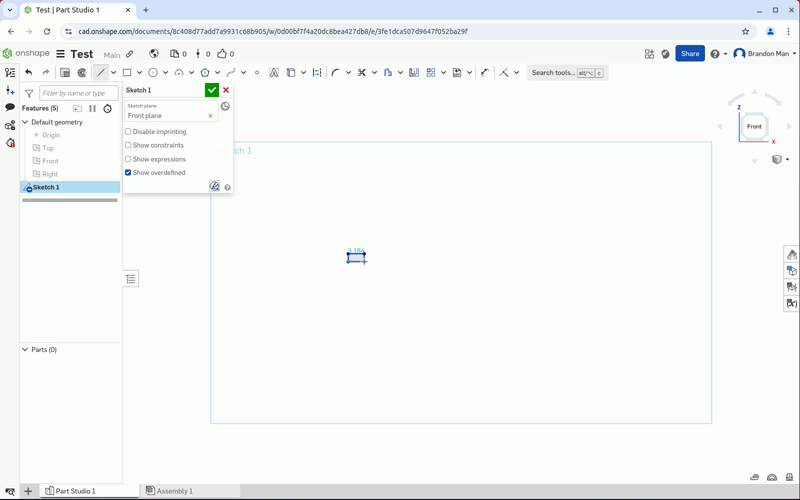
scroll(6)
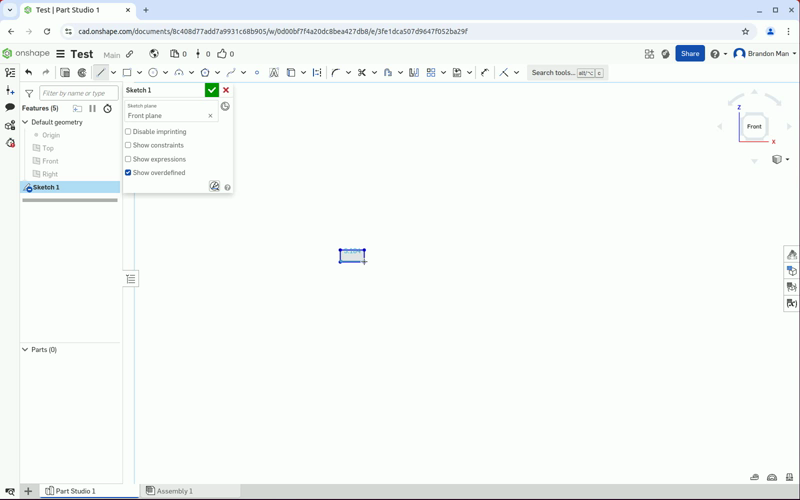
scroll(6)
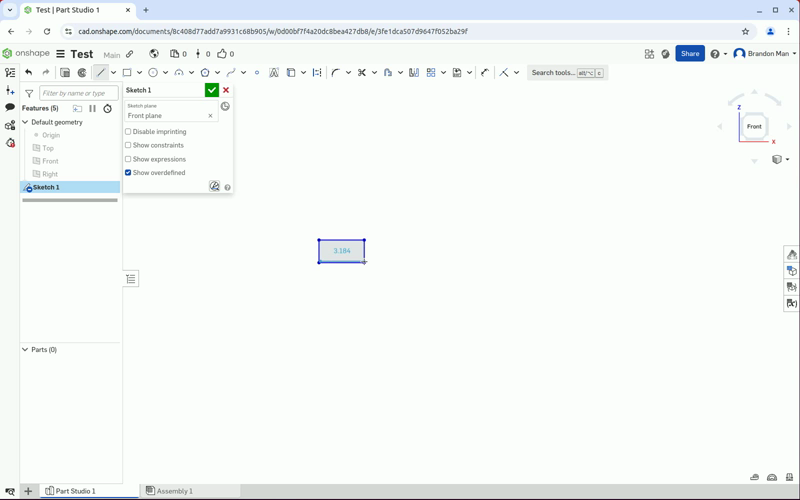
scroll(6)
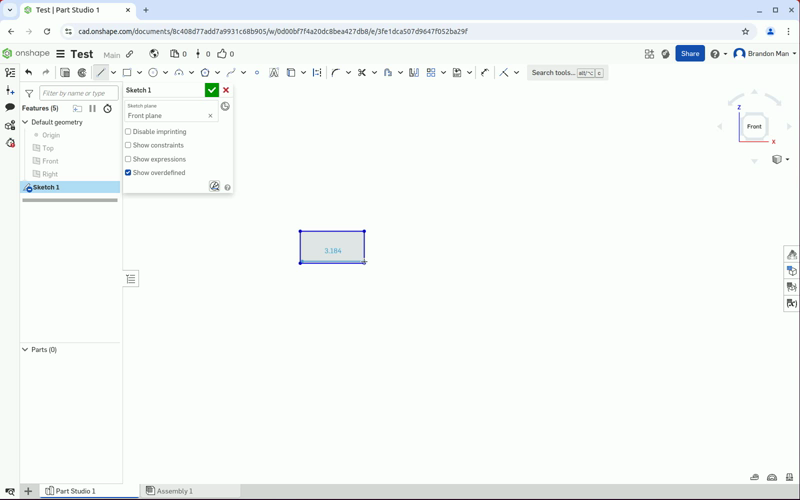
scroll(6)
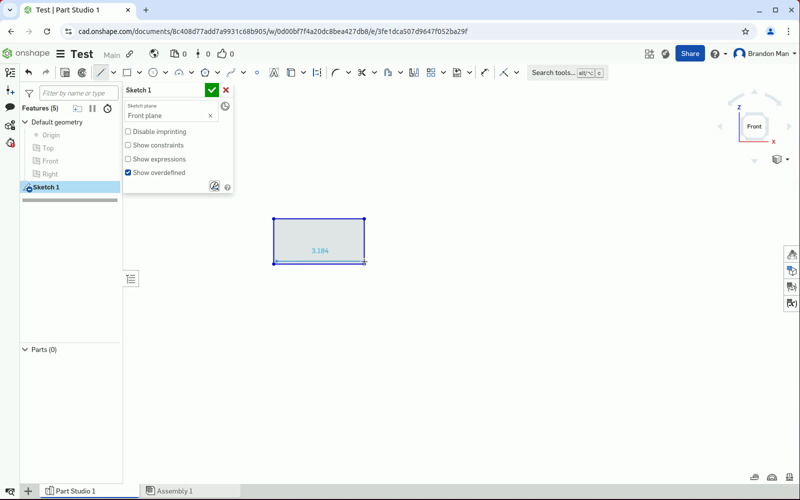
scroll(6)
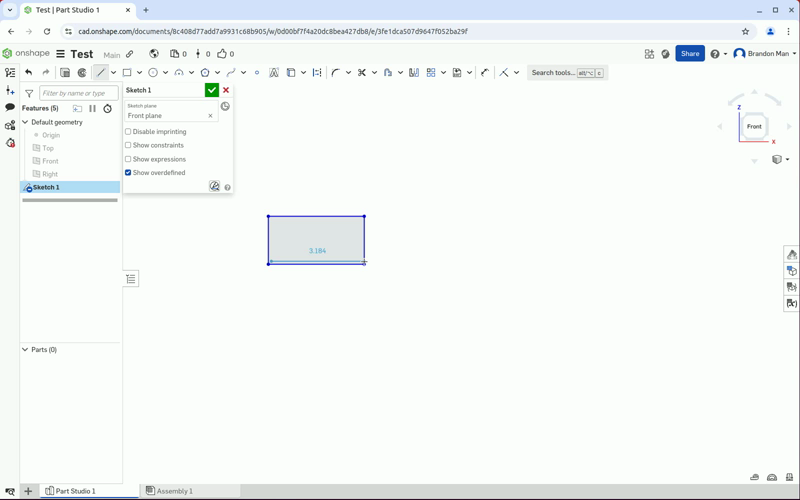
scroll(6)
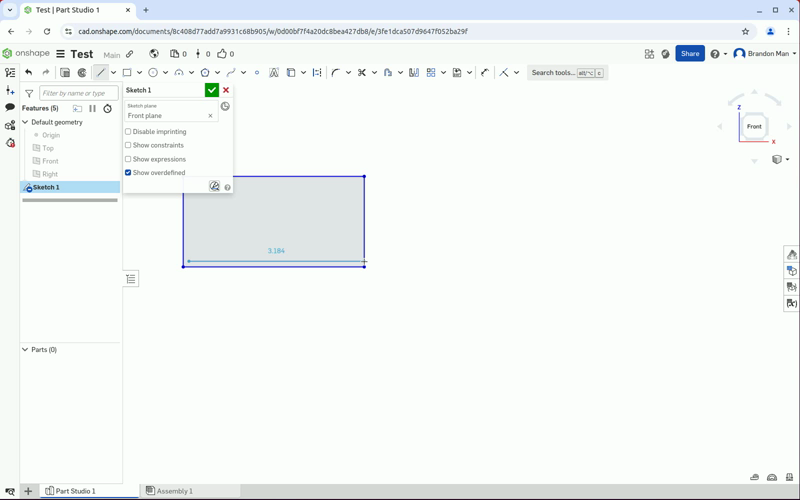
click(364, 261)
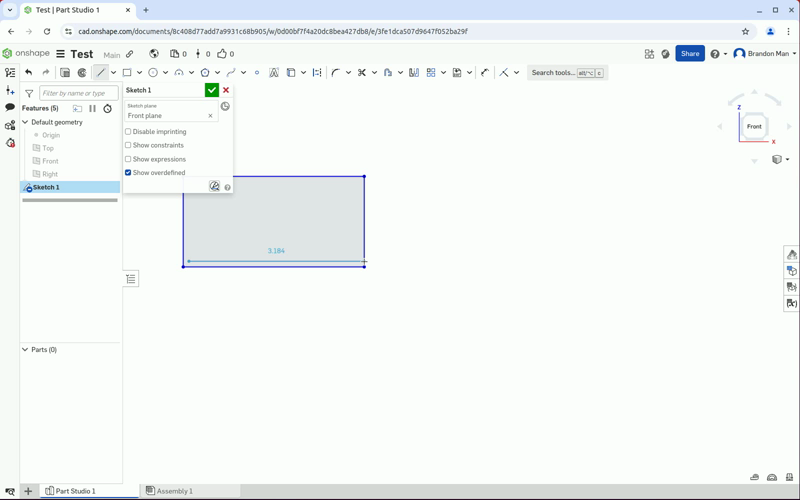
scroll(-6)
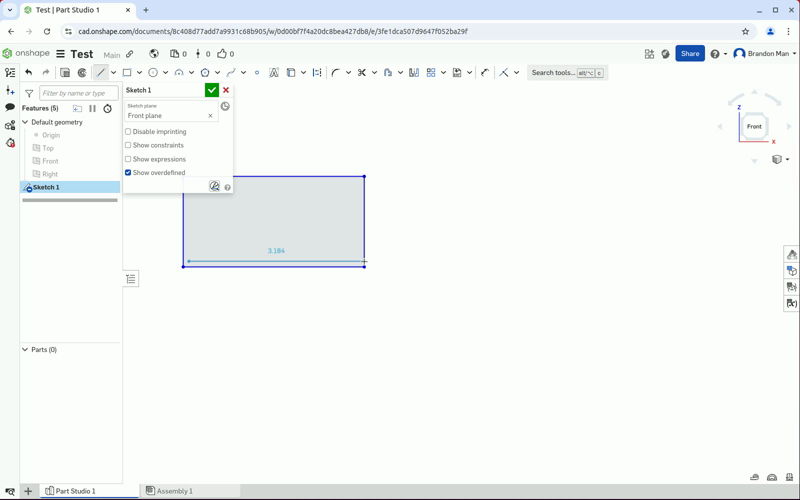
scroll(-6)
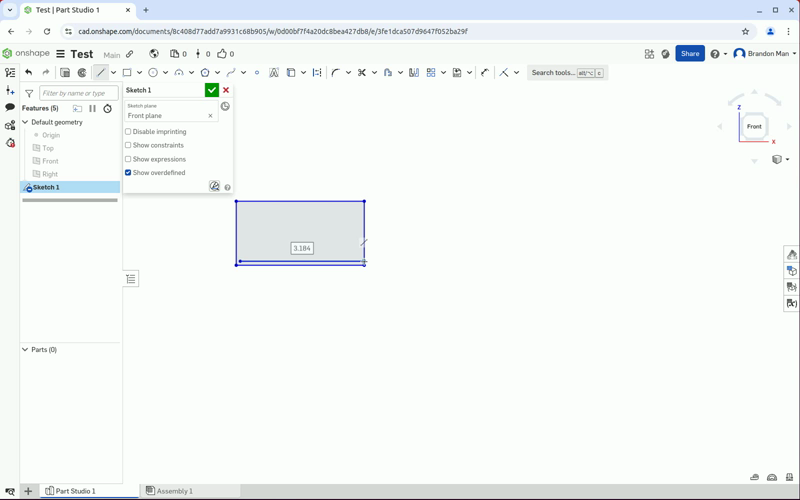
scroll(-6)
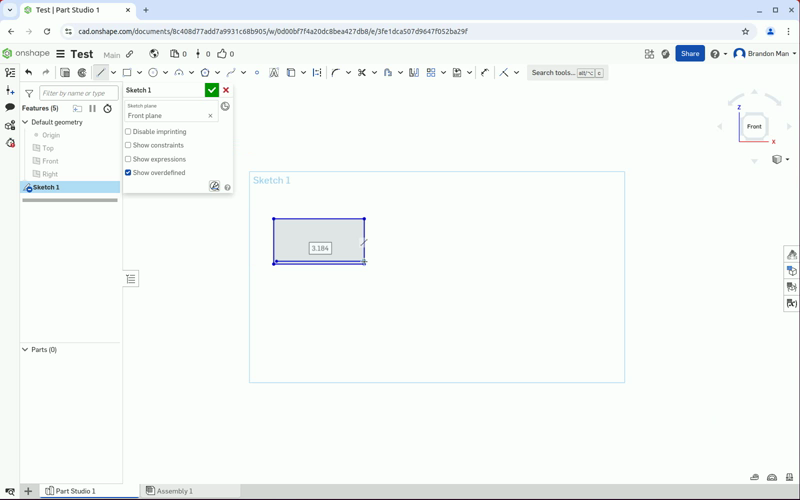
scroll(-6)
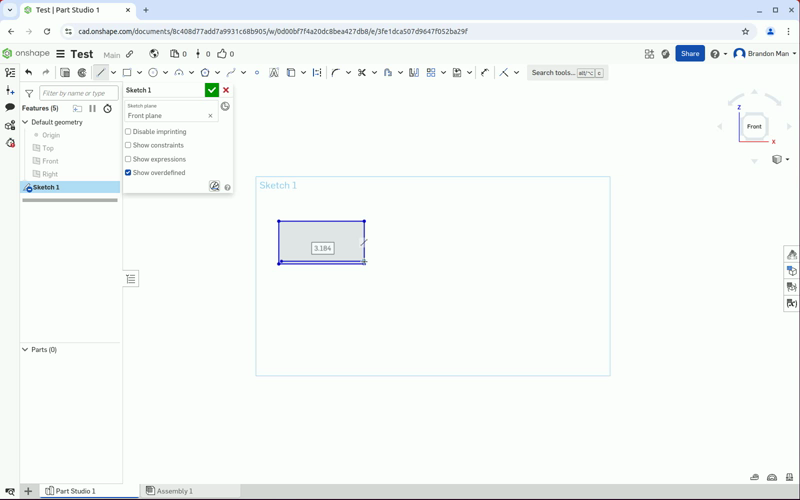
scroll(-6)
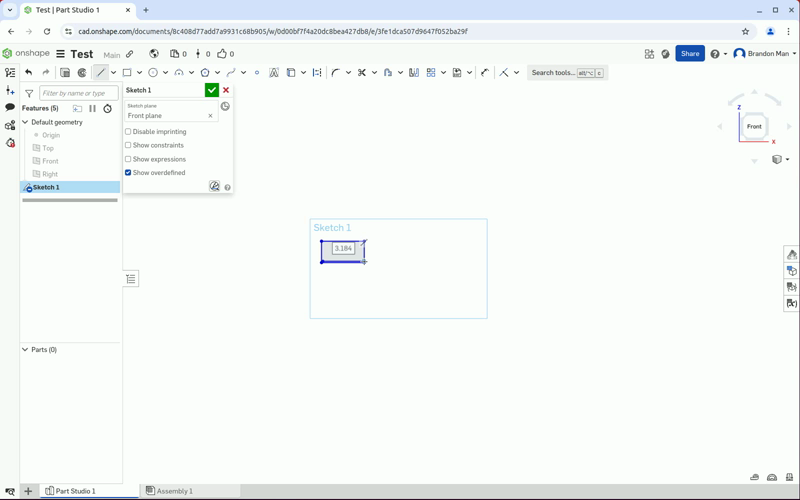
scroll(-6)
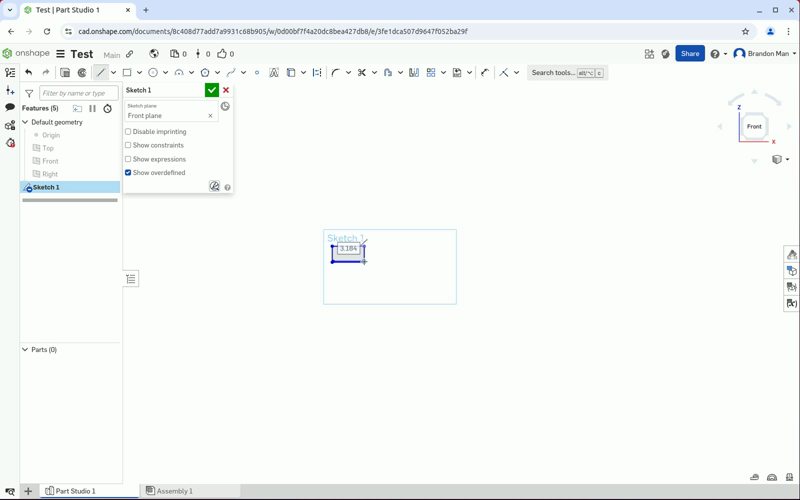
scroll(-6)
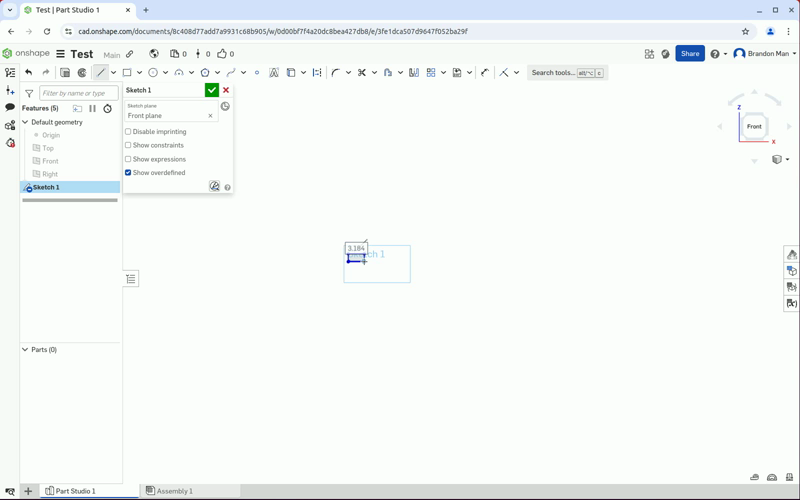
key_up(shift)
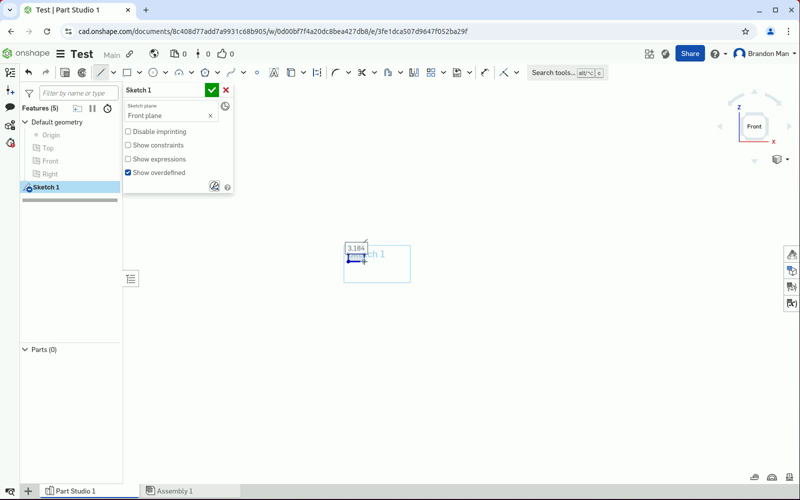
key_down(shift)
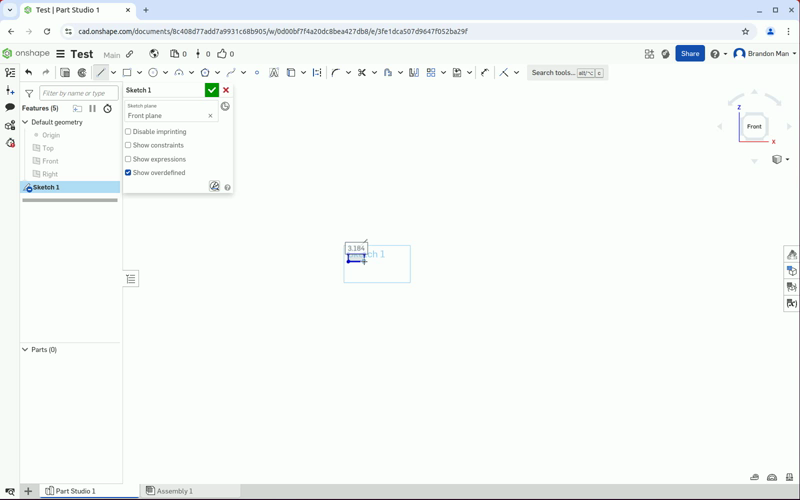
mouse_move(394, 261)
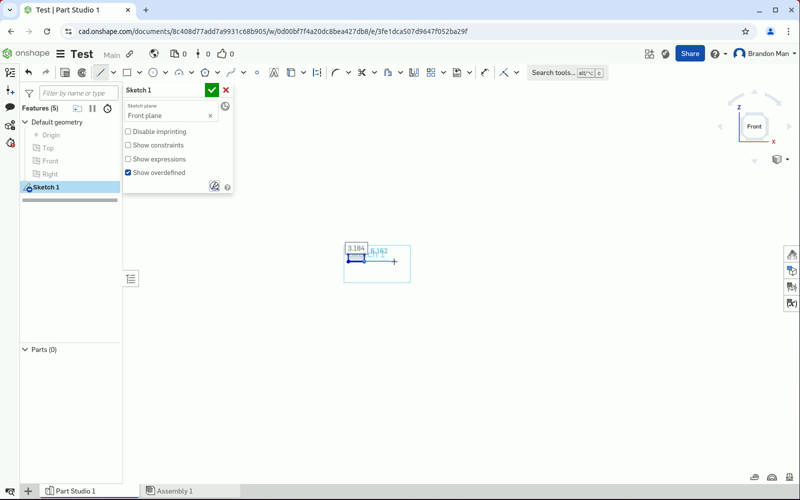
mouse_move(364, 254)
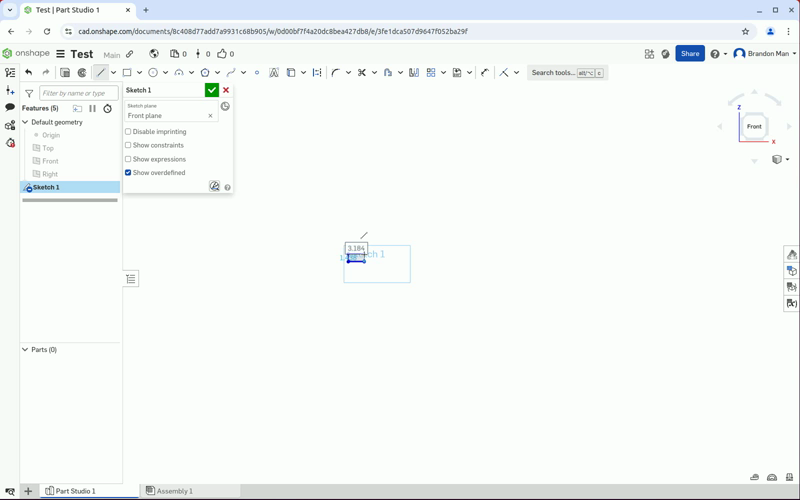
scroll(6)
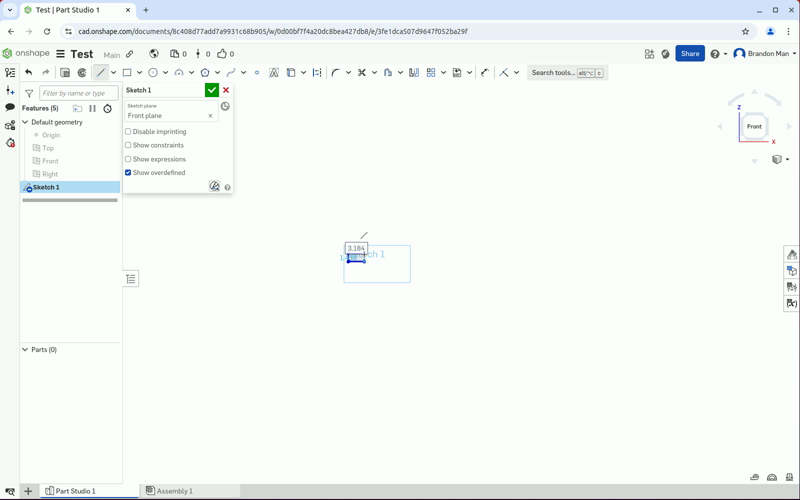
scroll(6)
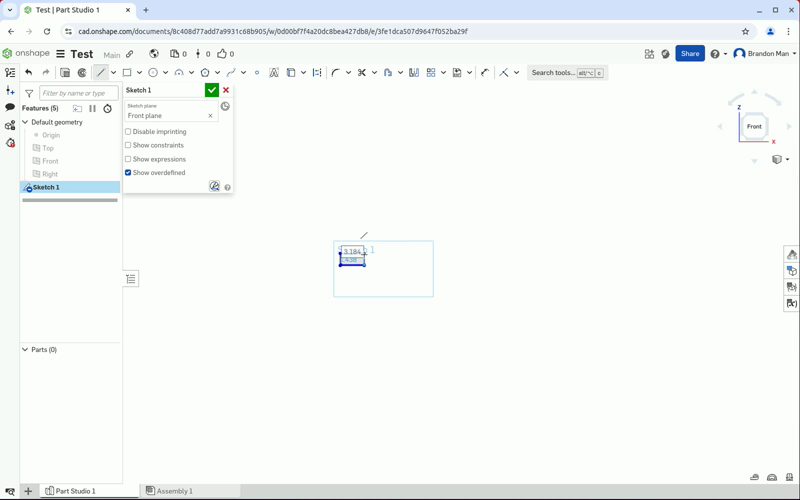
scroll(6)
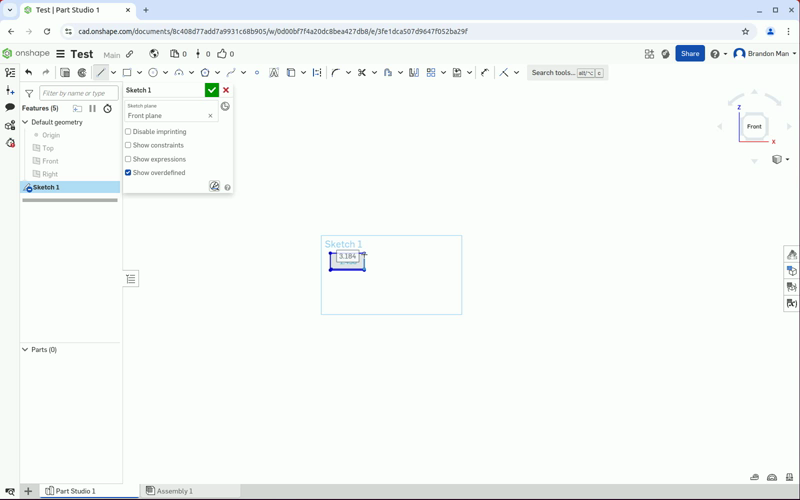
scroll(6)
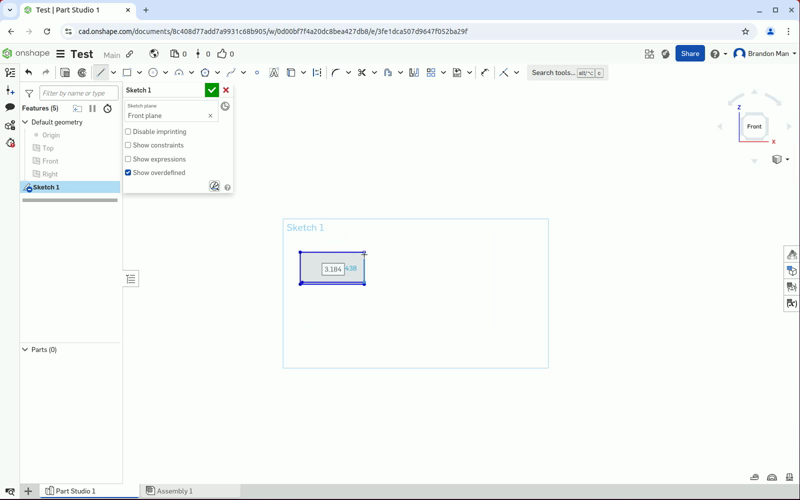
scroll(6)
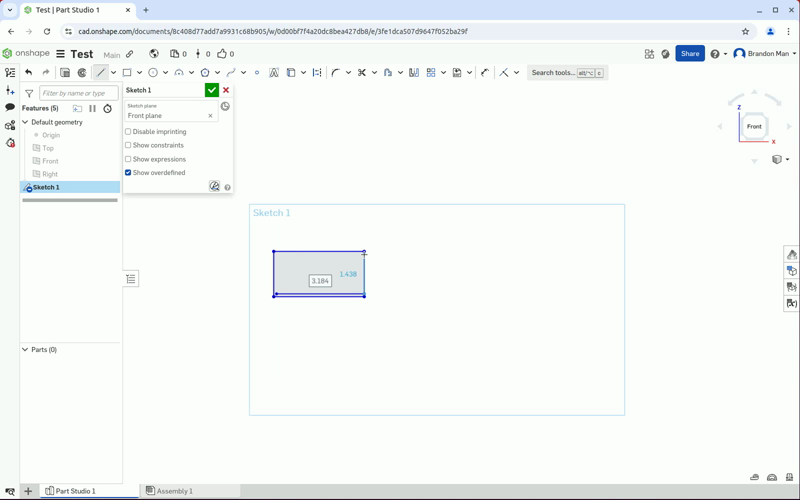
scroll(6)
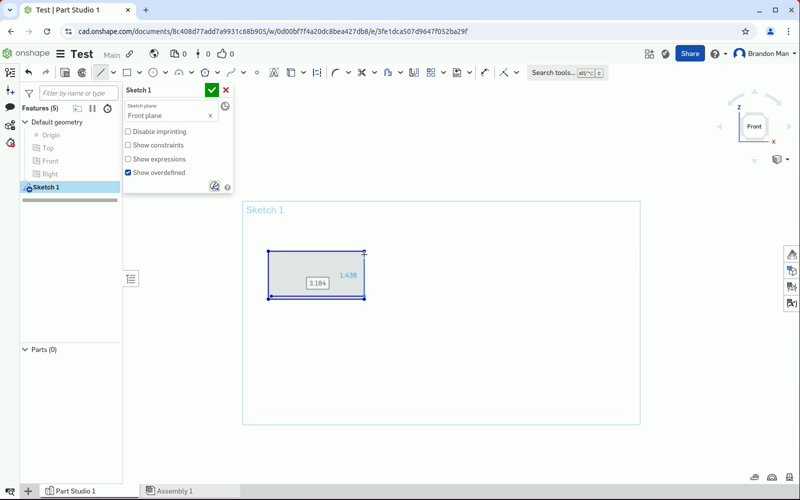
scroll(6)
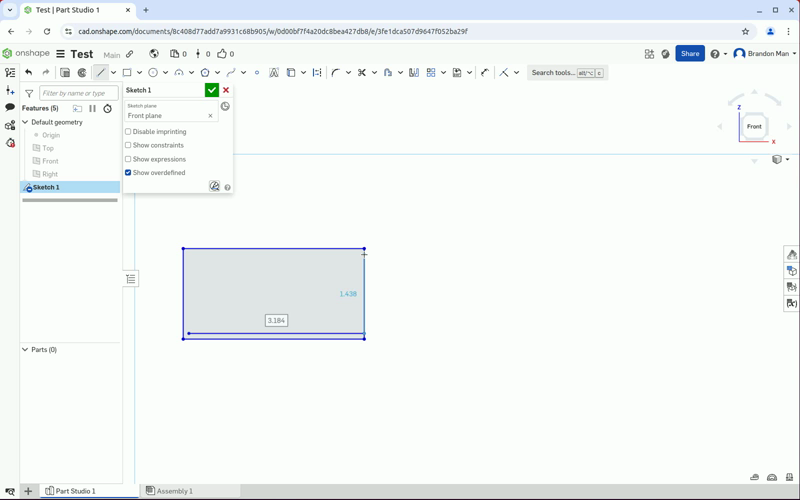
click(364, 254)
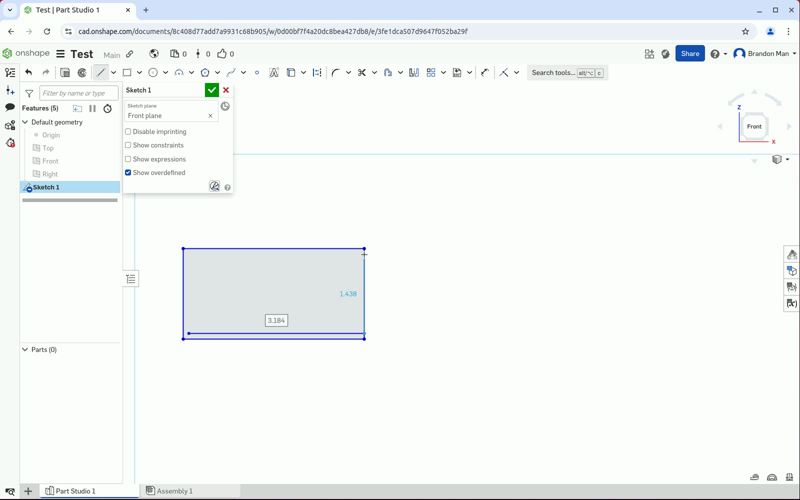
scroll(-6)
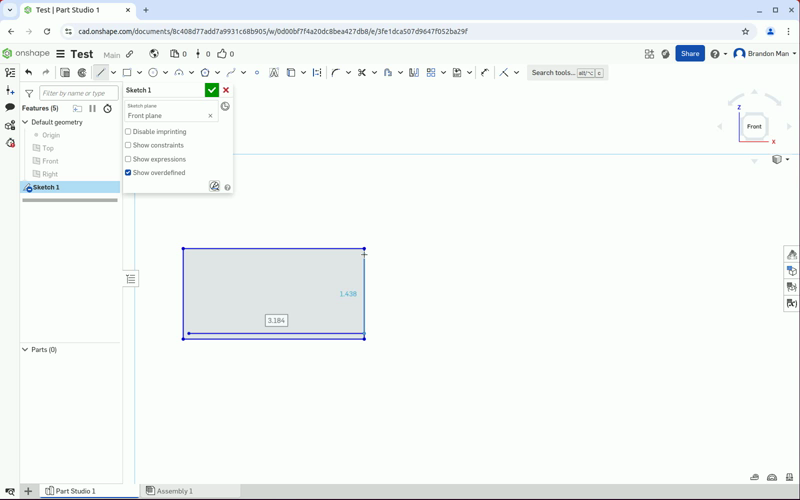
scroll(-6)
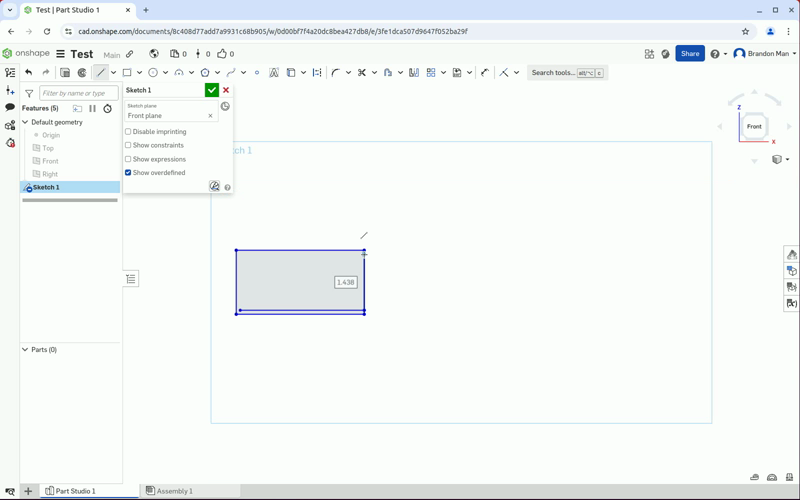
scroll(-6)
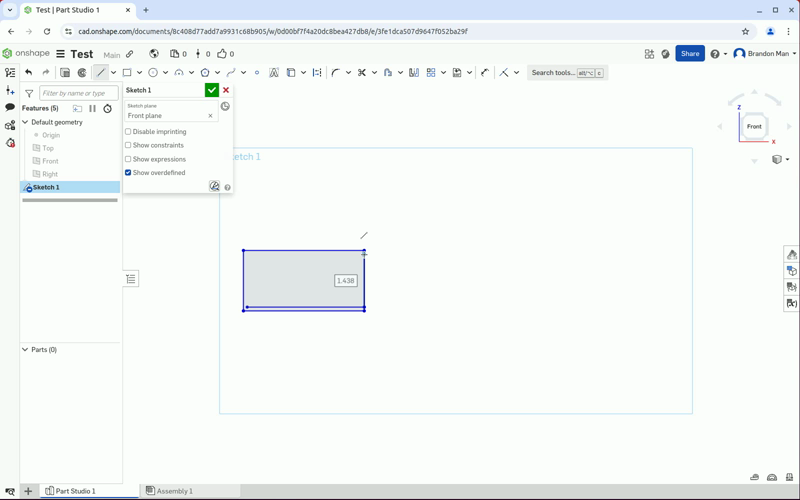
scroll(-6)
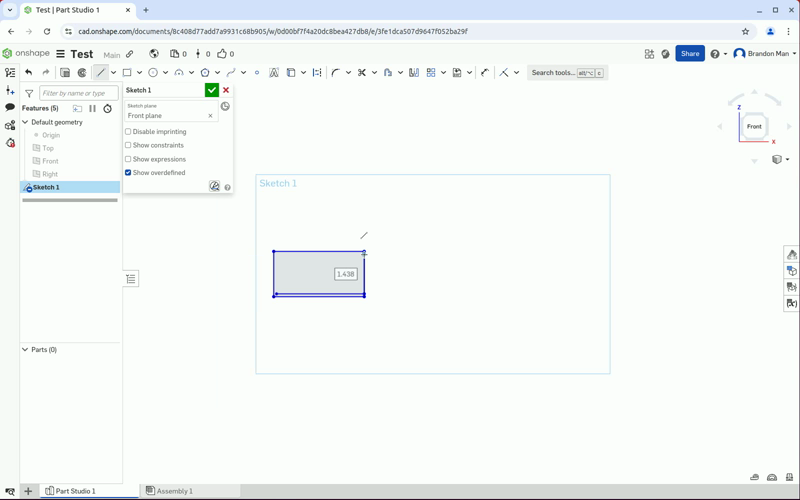
scroll(-6)
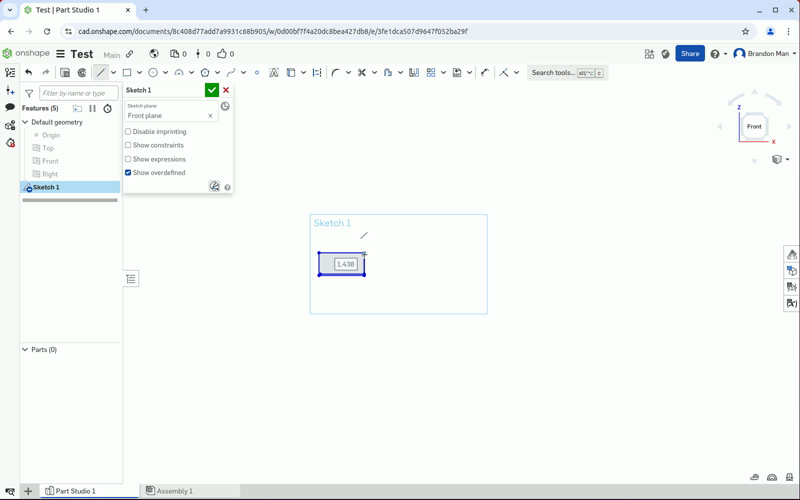
scroll(-6)
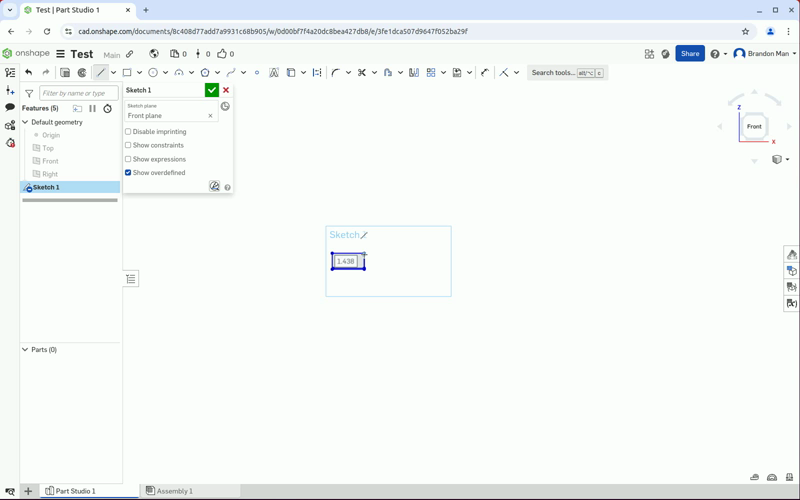
scroll(-6)
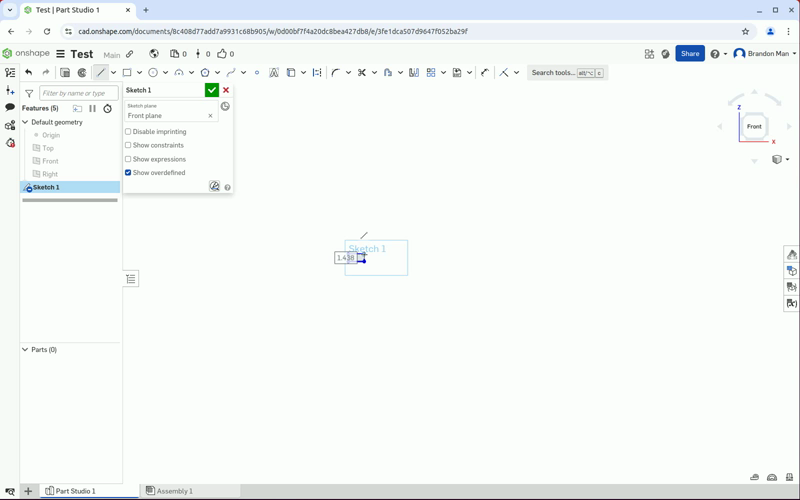
key_up(shift)
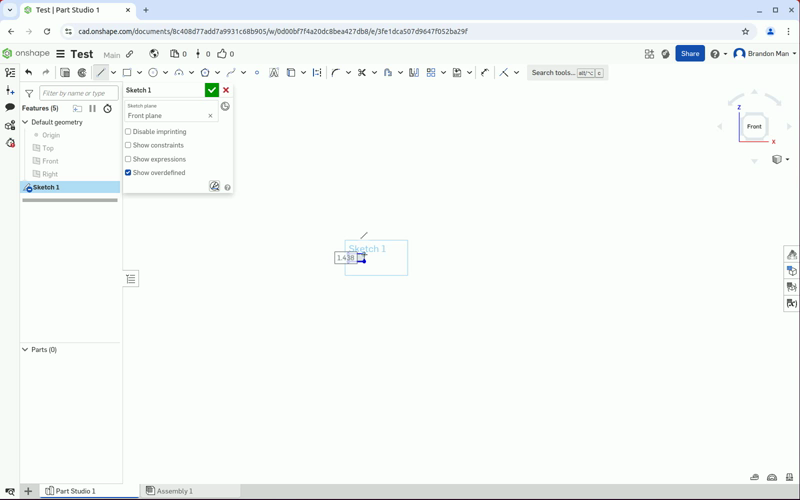
key_down(shift)
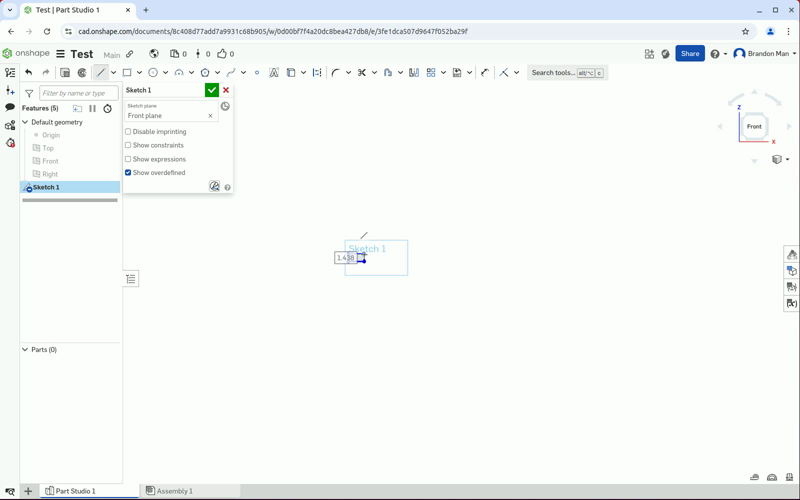
mouse_move(394, 254)
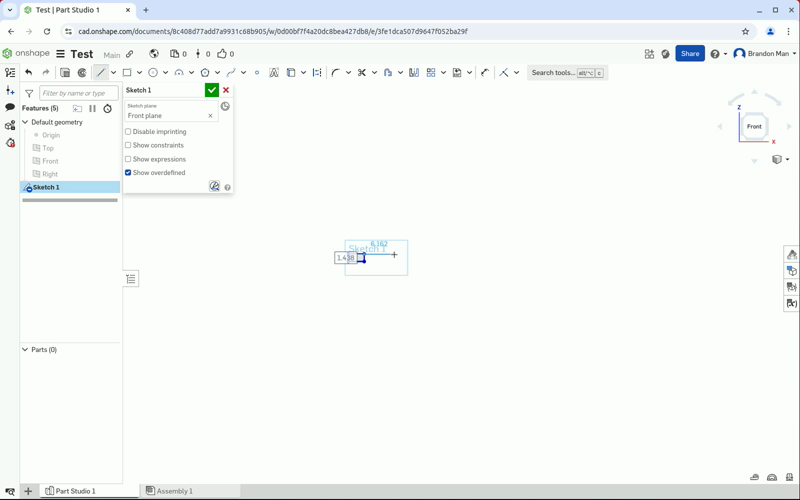
mouse_move(348, 254)
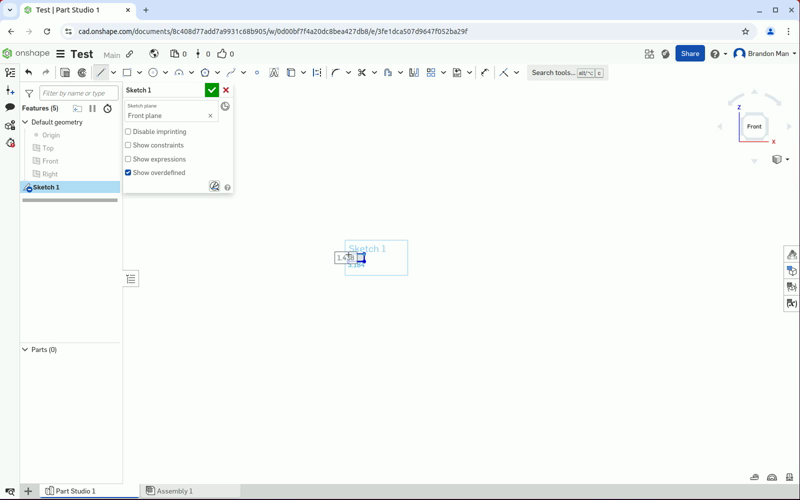
click(348, 254)
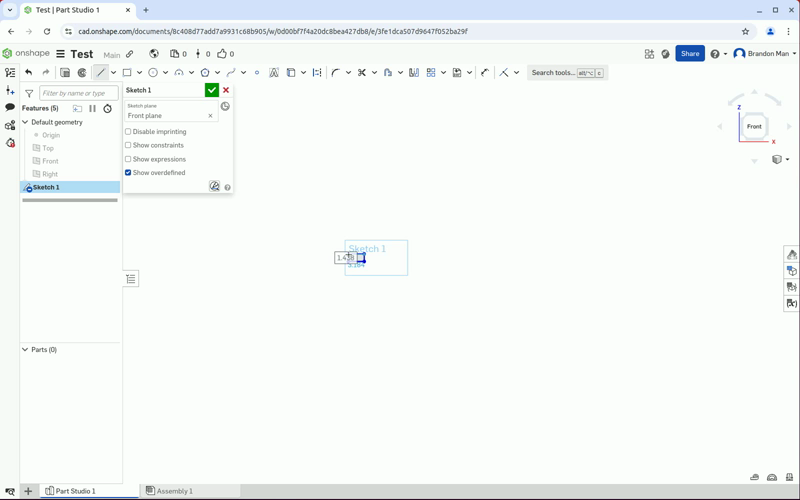
key_up(shift)
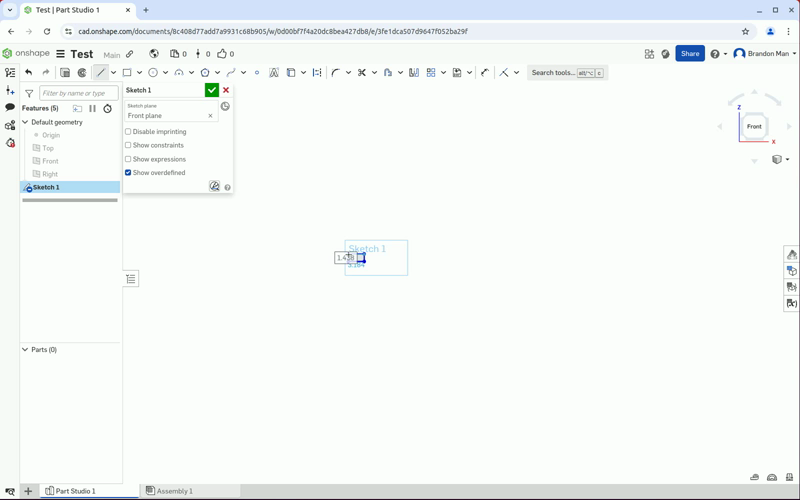
mouse_move(378, 254)
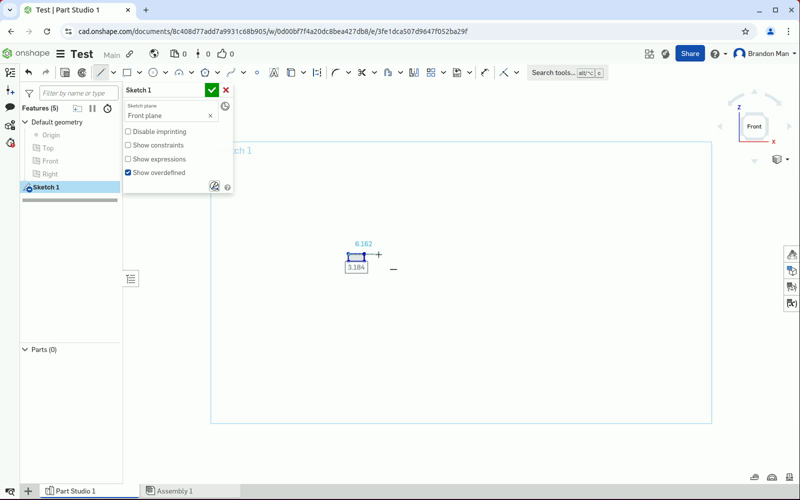
key_down(shift)
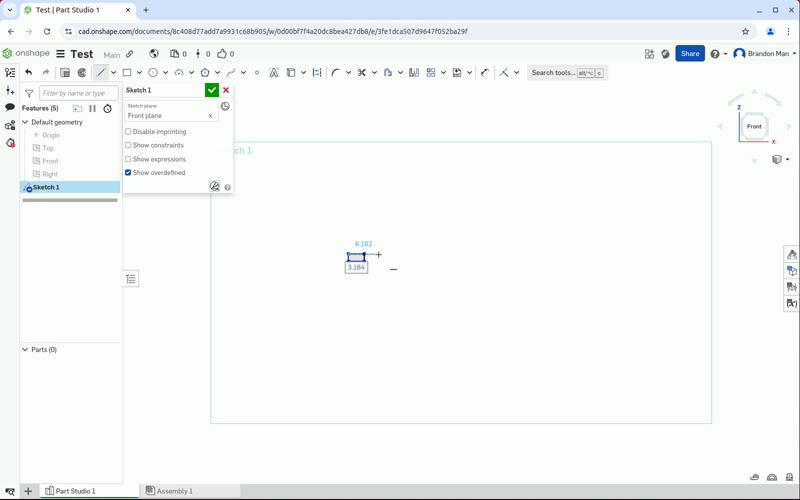
mouse_move(348, 261)
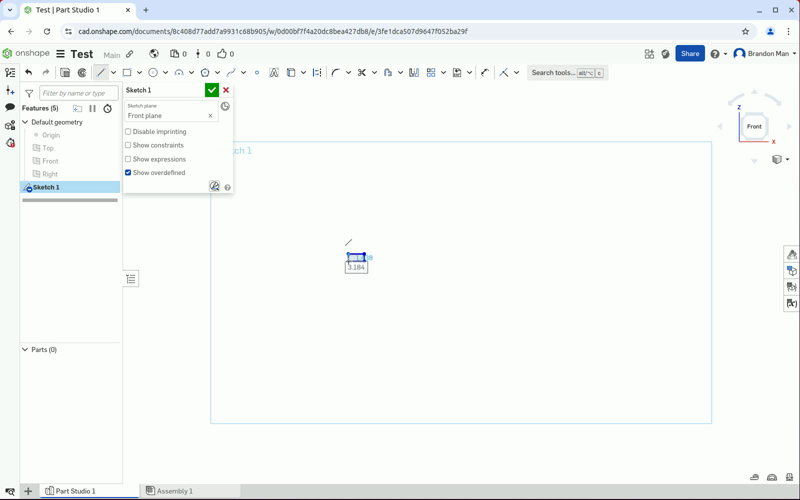
scroll(6)
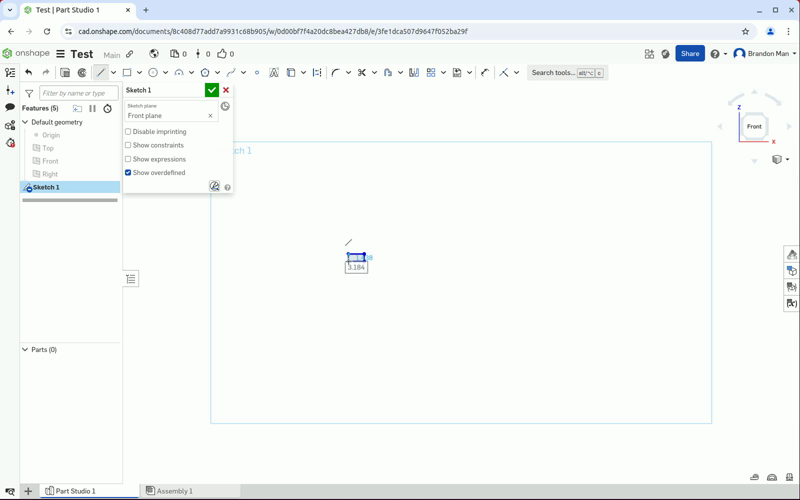
scroll(6)
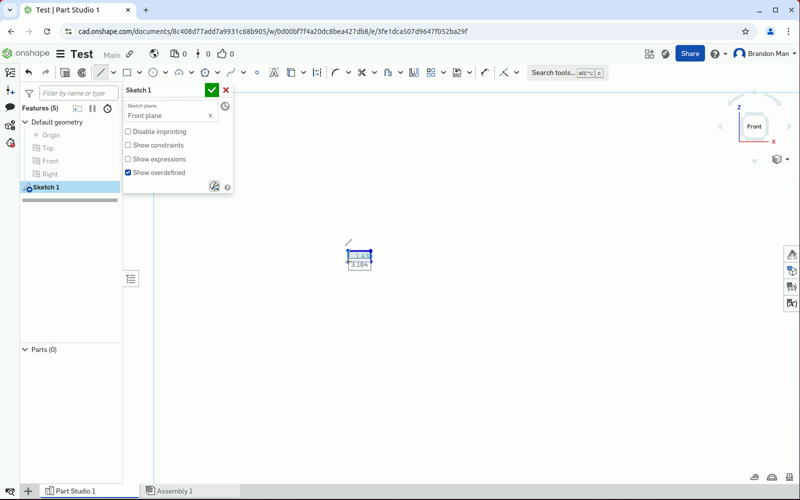
scroll(6)
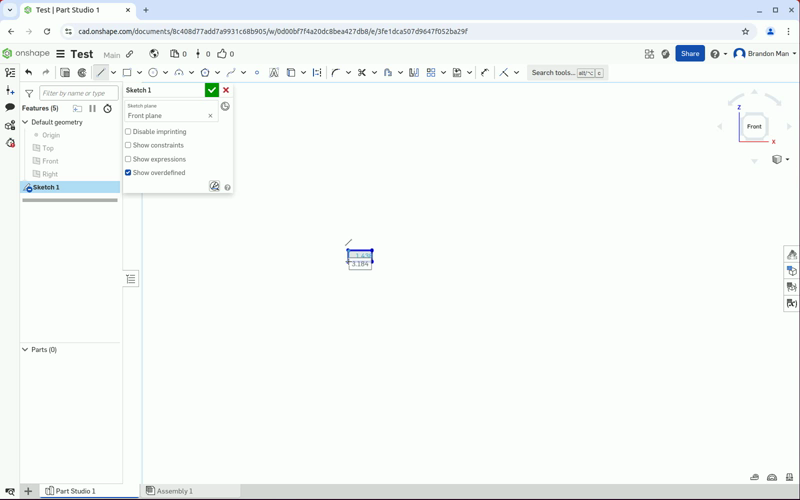
scroll(6)
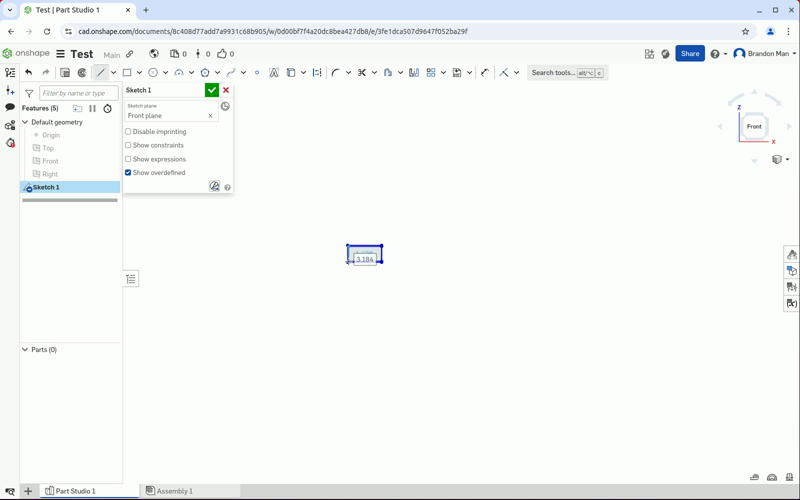
scroll(6)
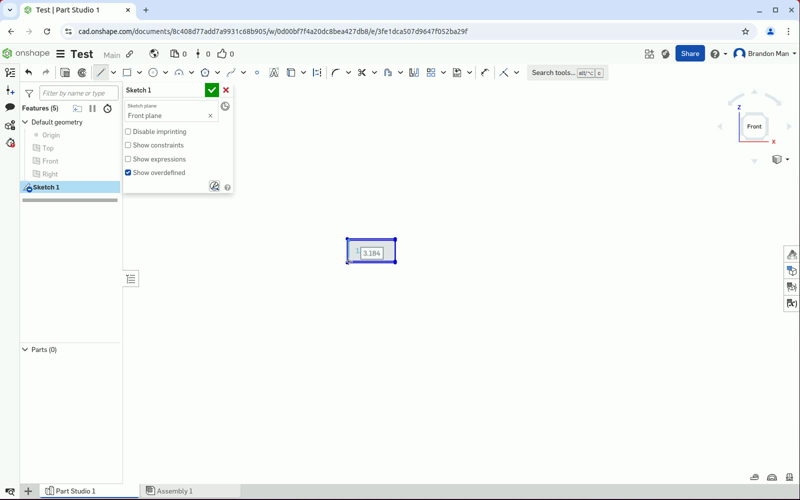
scroll(6)
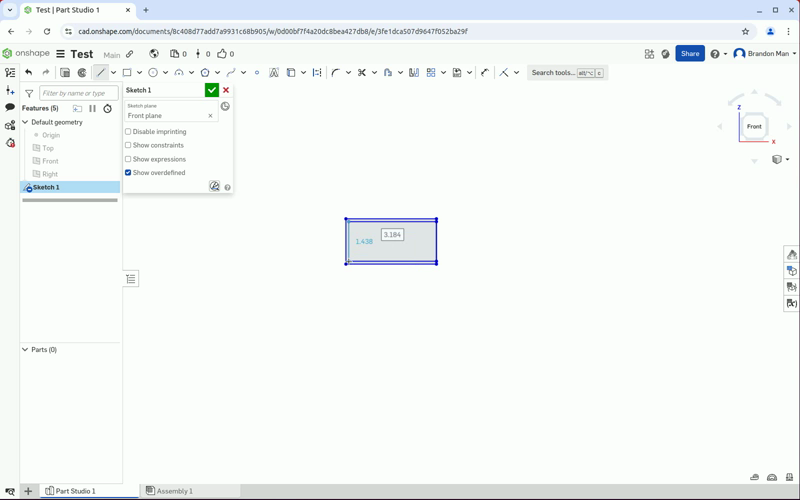
scroll(6)
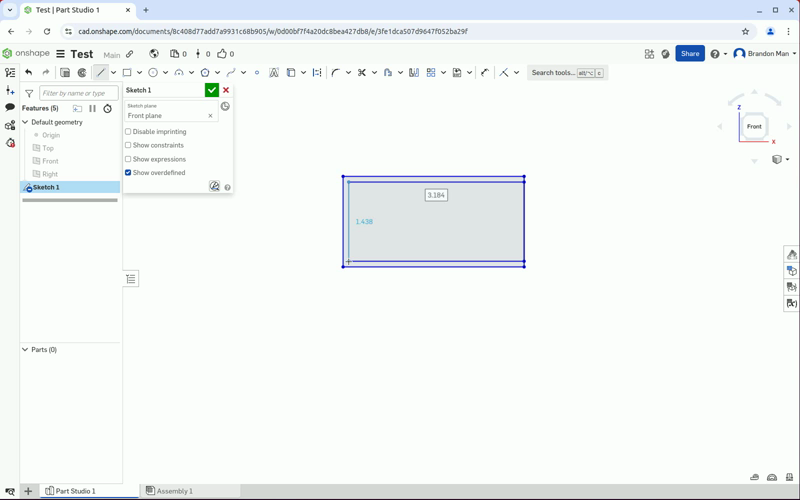
key_up(shift)
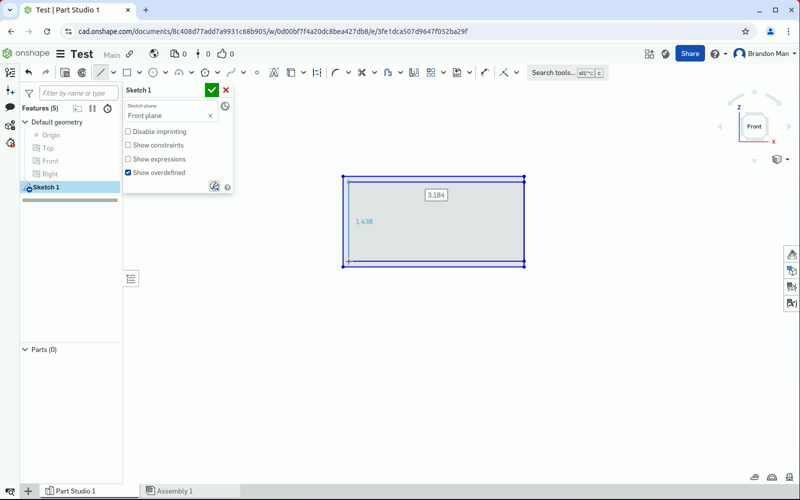
click(348, 261)
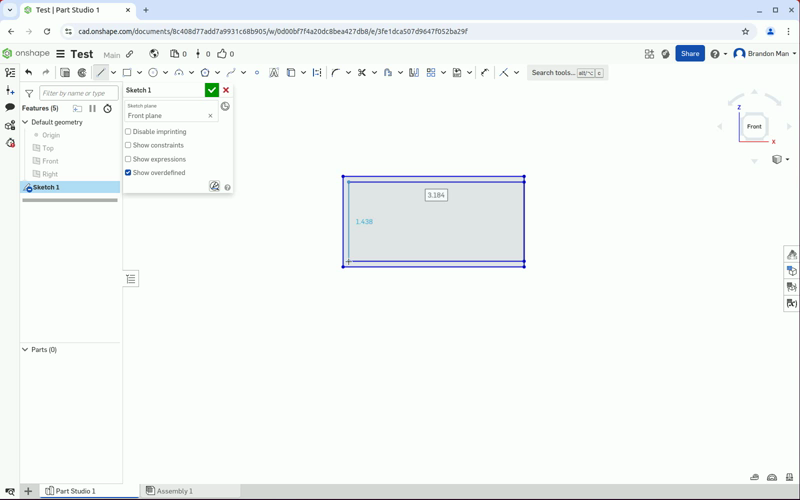
scroll(-6)
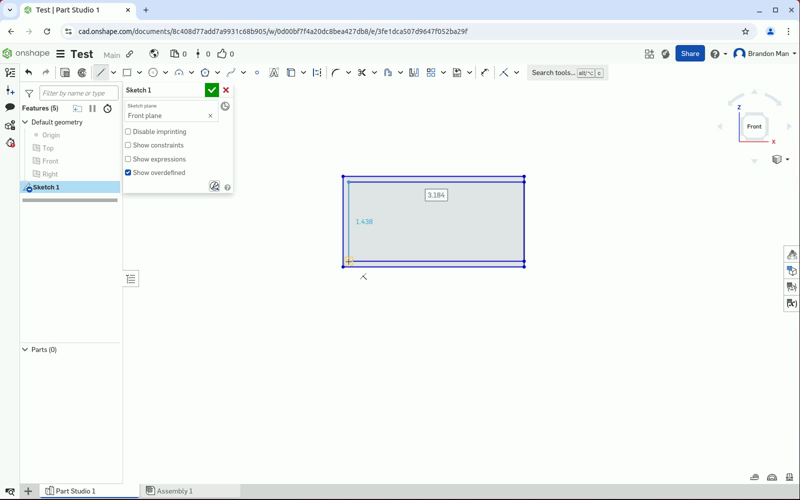
scroll(-6)
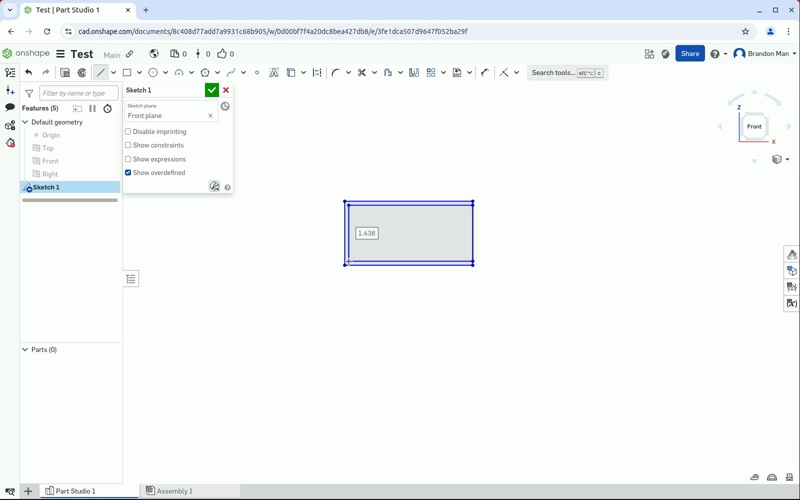
scroll(-6)
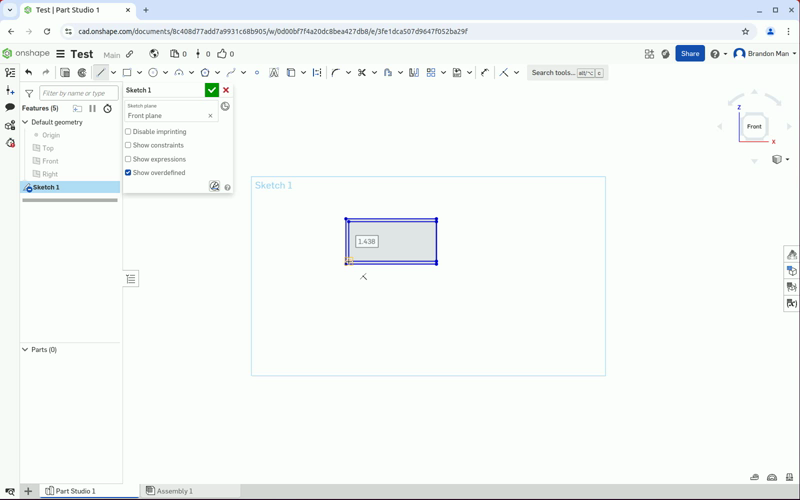
scroll(-6)
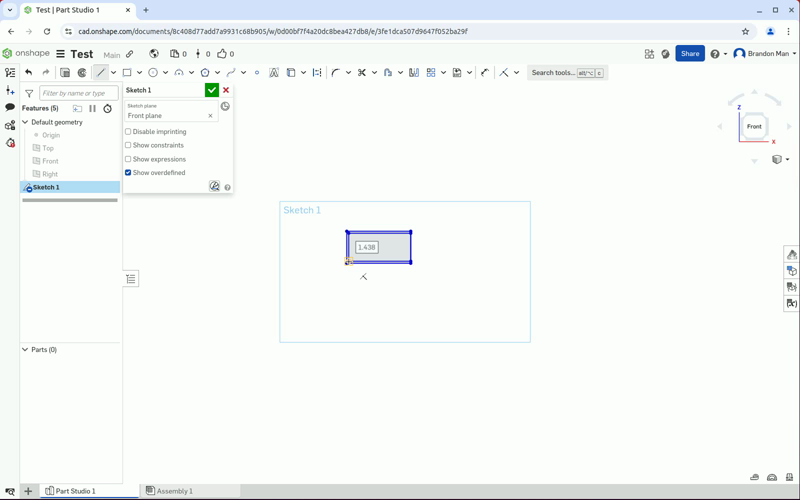
scroll(-6)
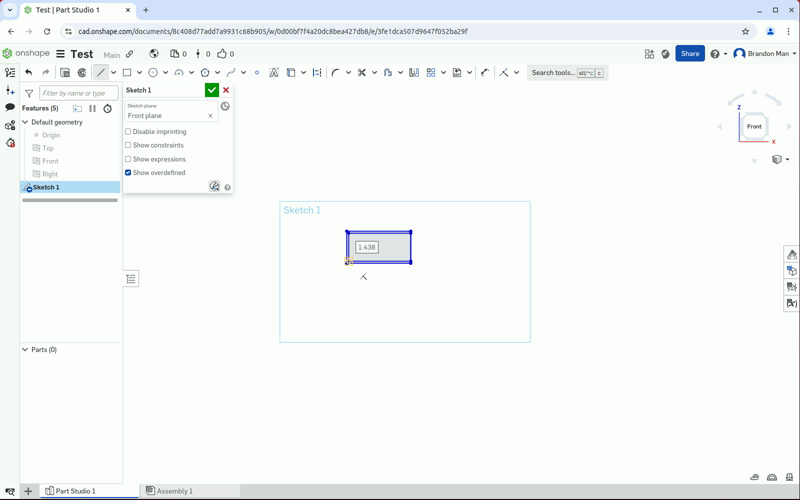
scroll(-6)
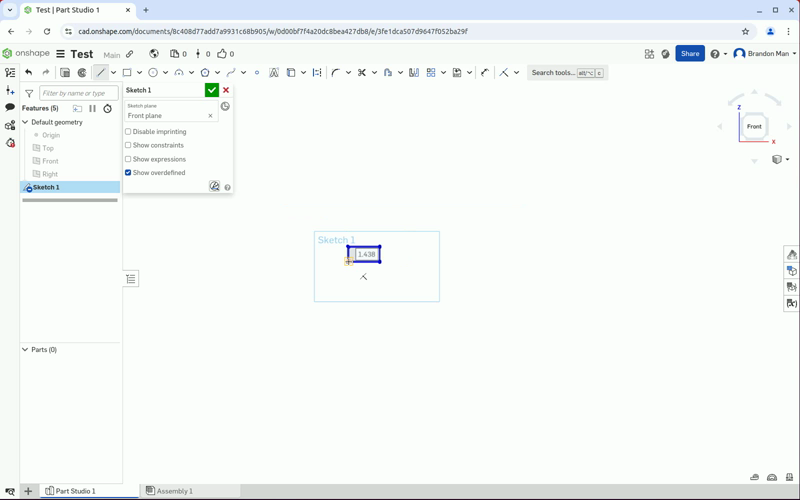
scroll(-6)
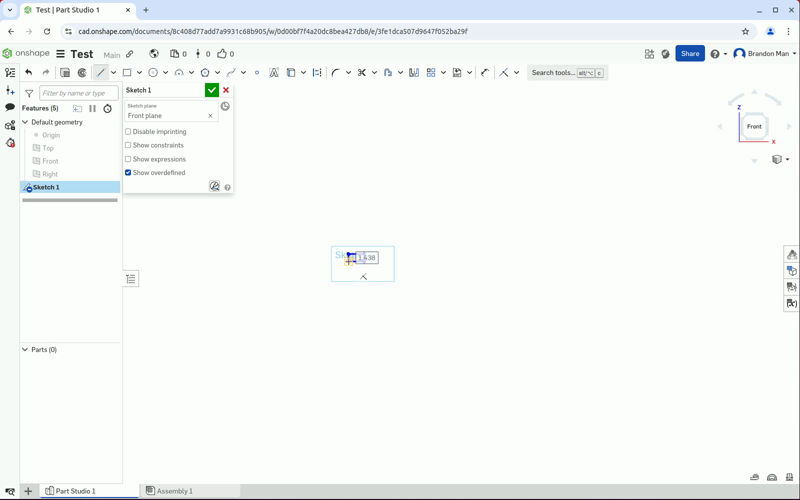
key(esc)
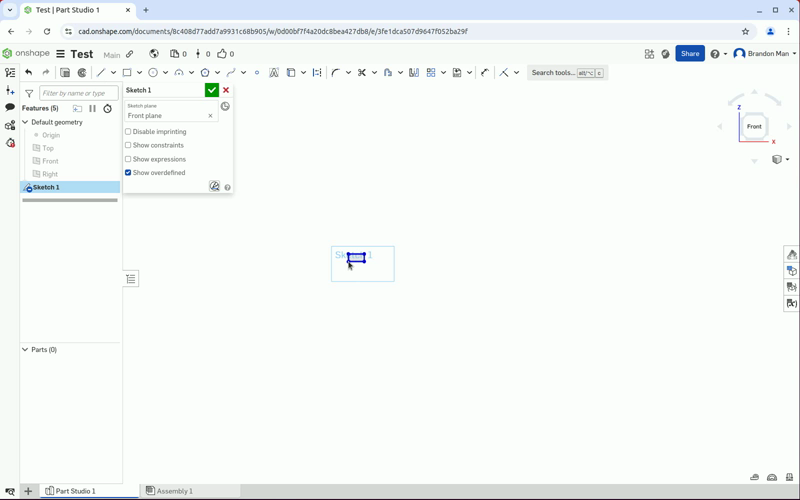
mouse_move(348, 253)
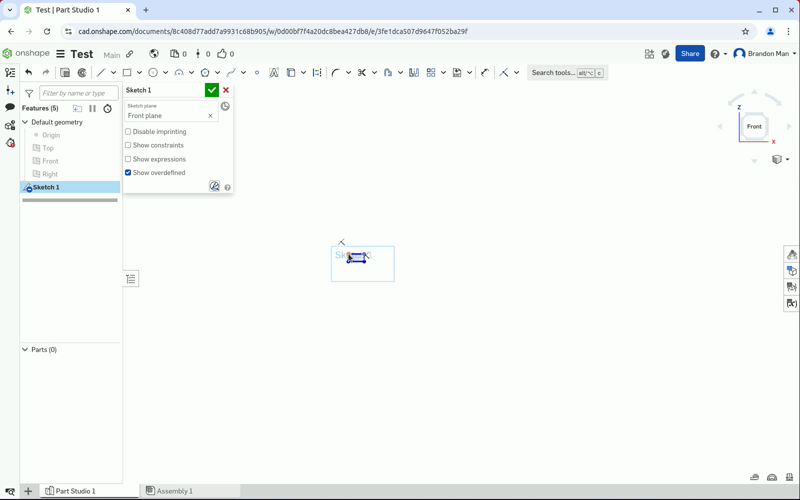
scroll(6)
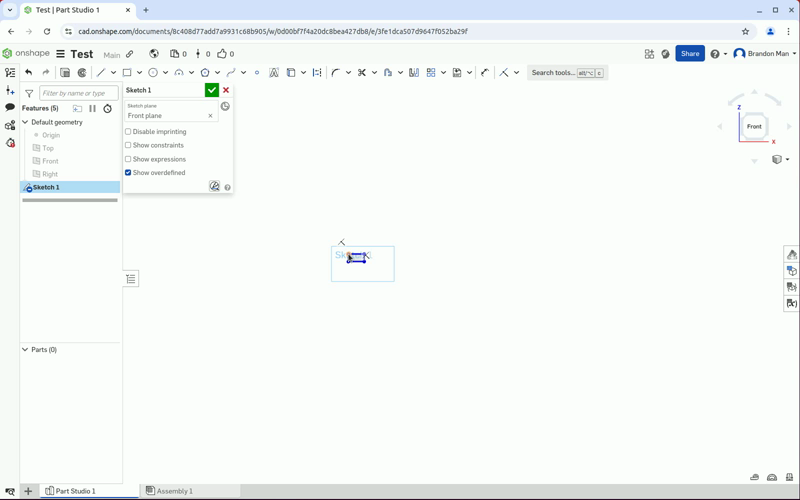
scroll(6)
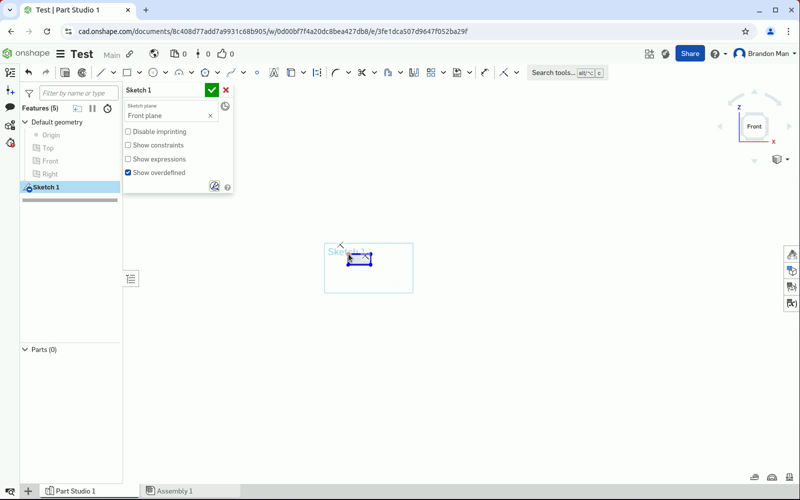
scroll(6)
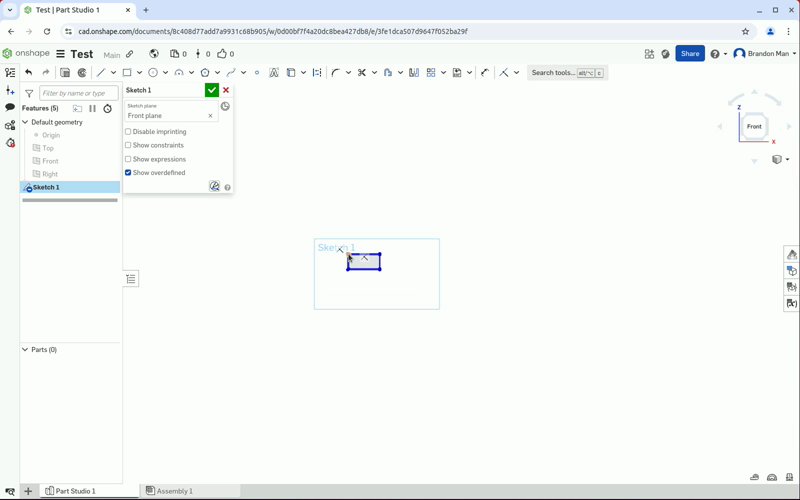
scroll(6)
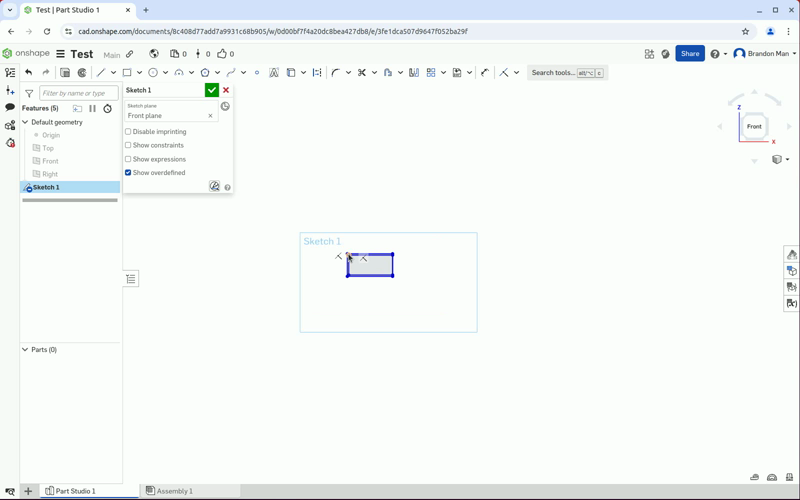
scroll(6)
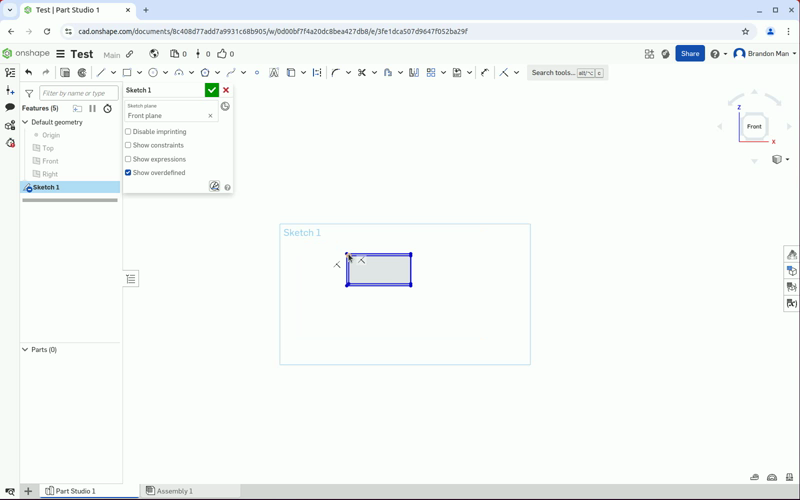
scroll(6)
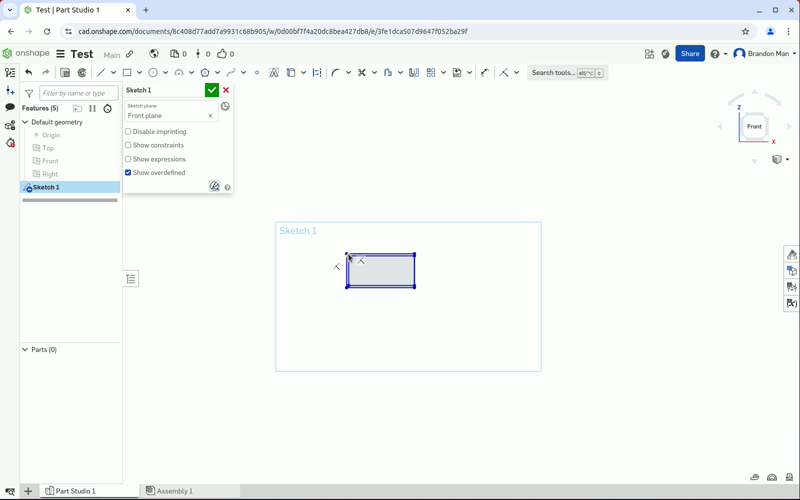
scroll(6)
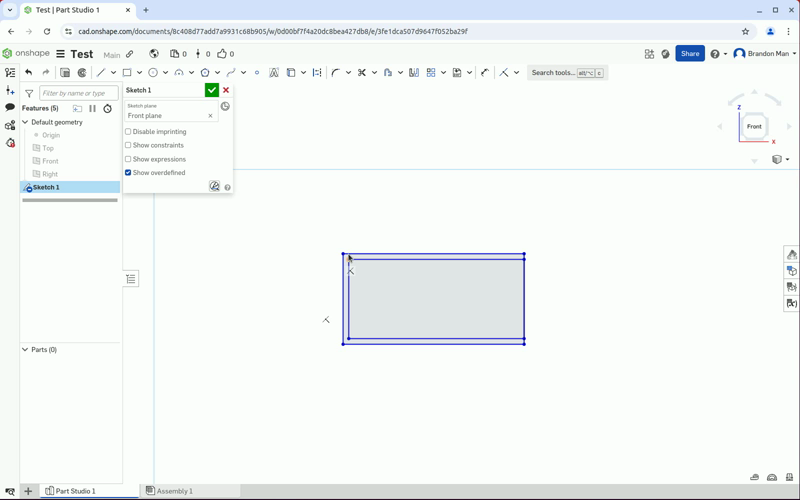
click(348, 253)
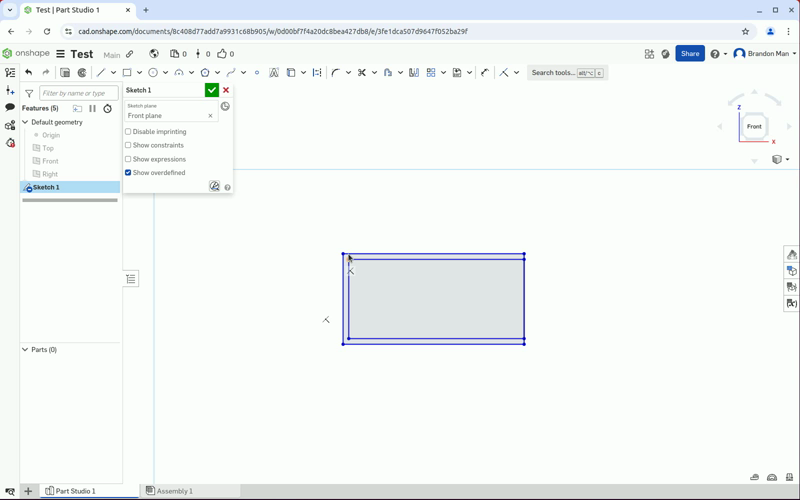
scroll(-6)
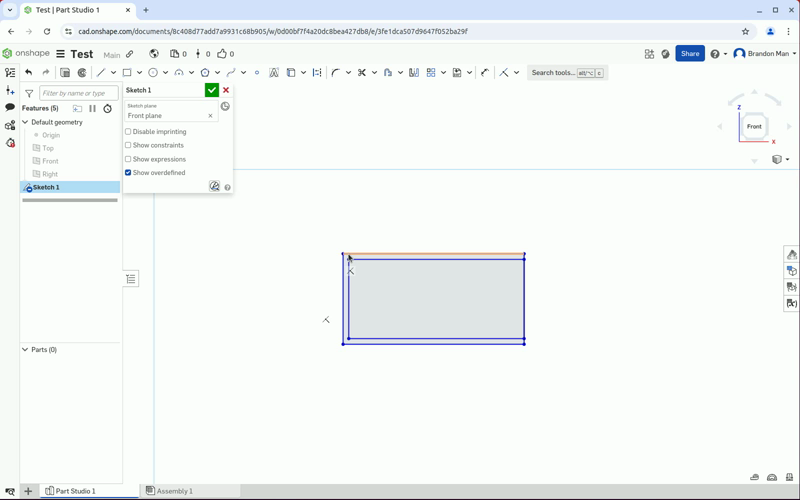
scroll(-6)
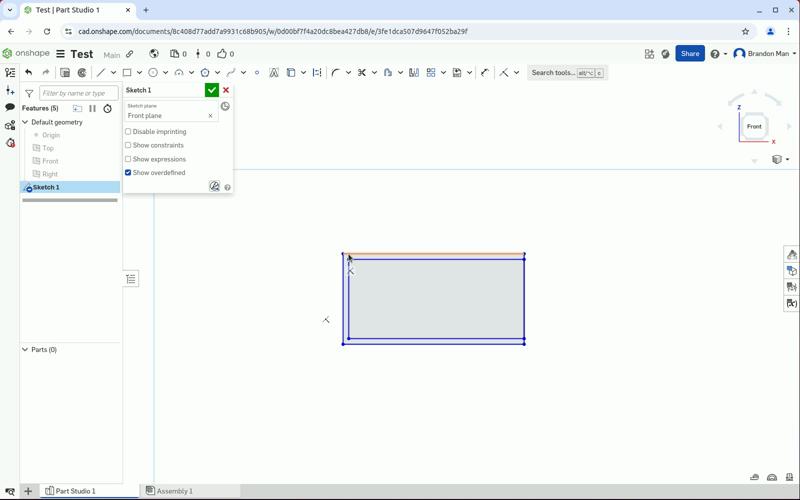
scroll(-6)
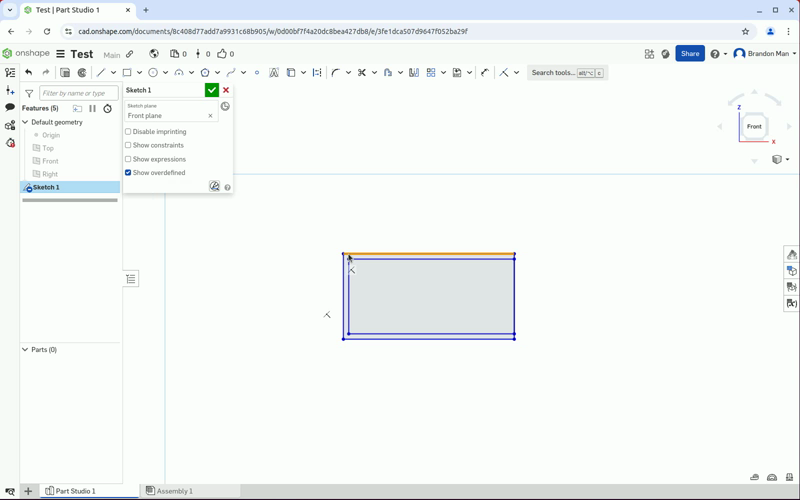
scroll(-6)
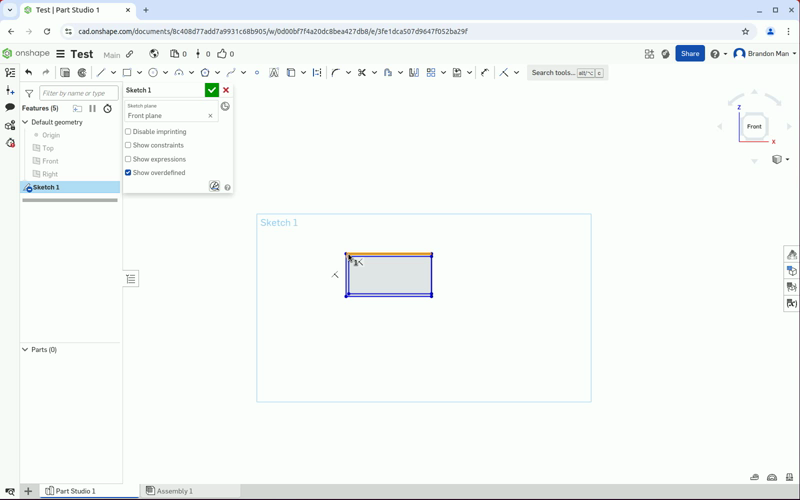
scroll(-6)
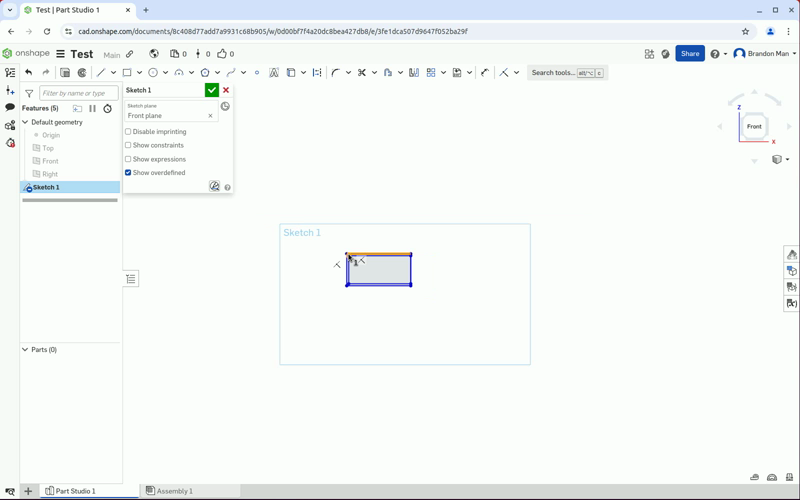
scroll(-6)
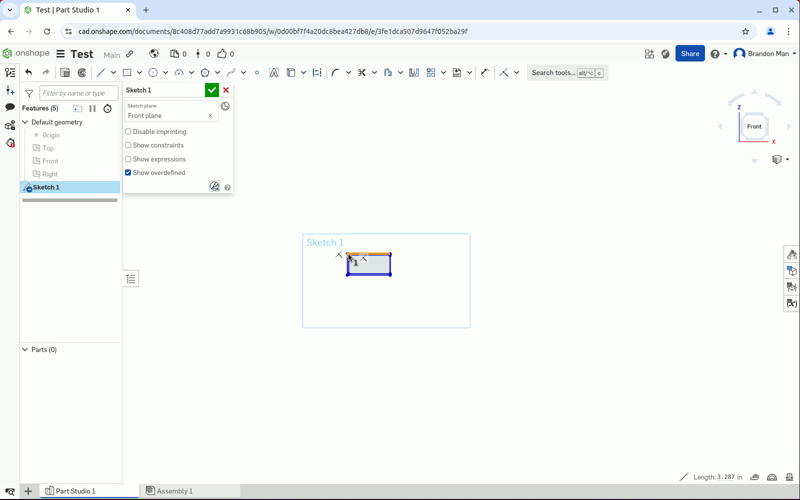
scroll(-6)
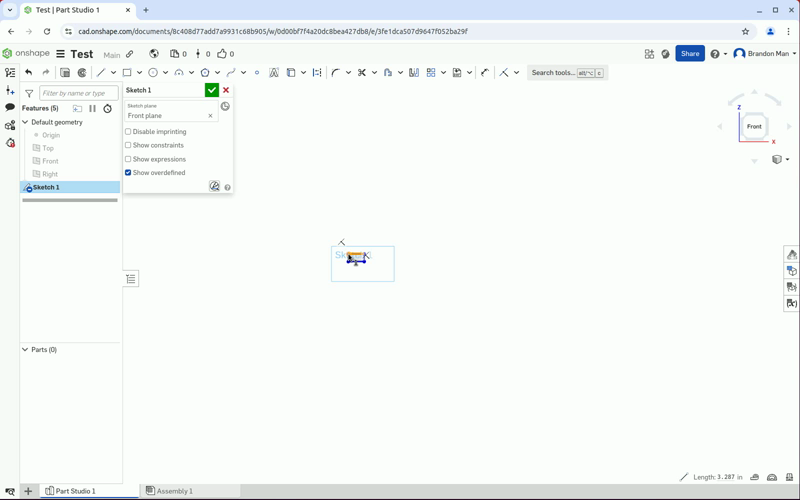
mouse_move(73, 352)
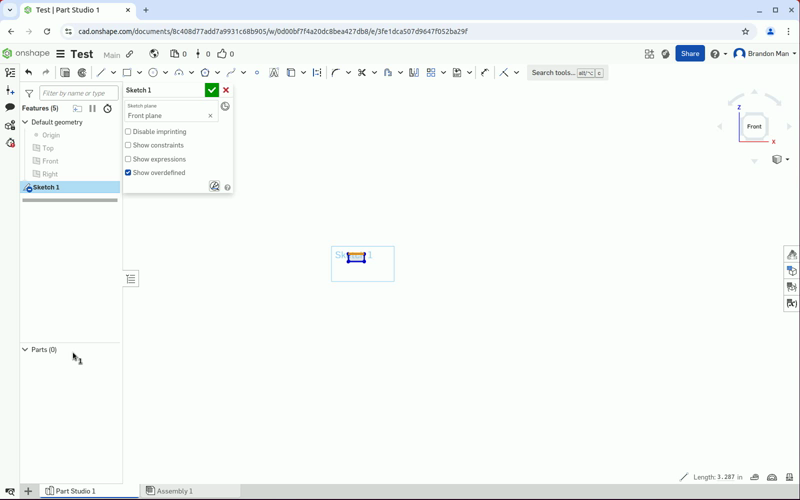
key(shift+y)
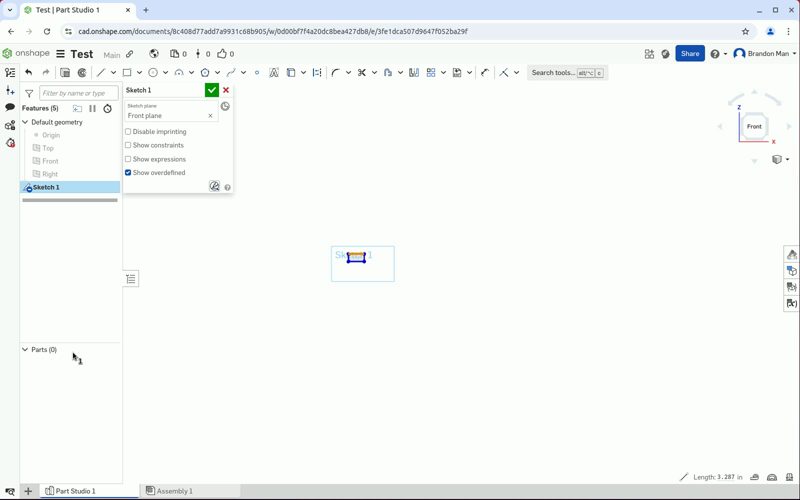
key(shift+e)
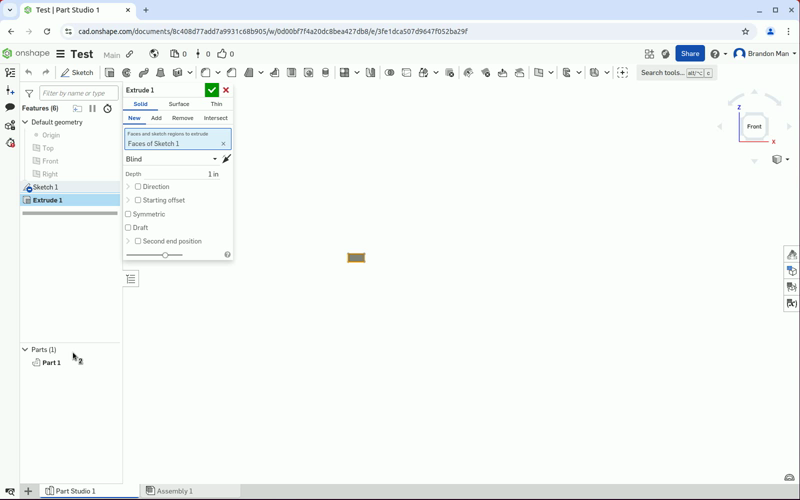
mouse_move(143, 106)
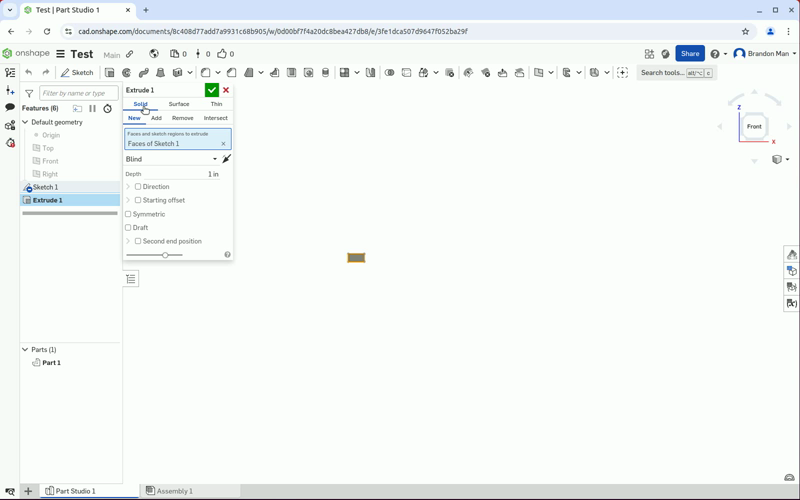
click(143, 106)
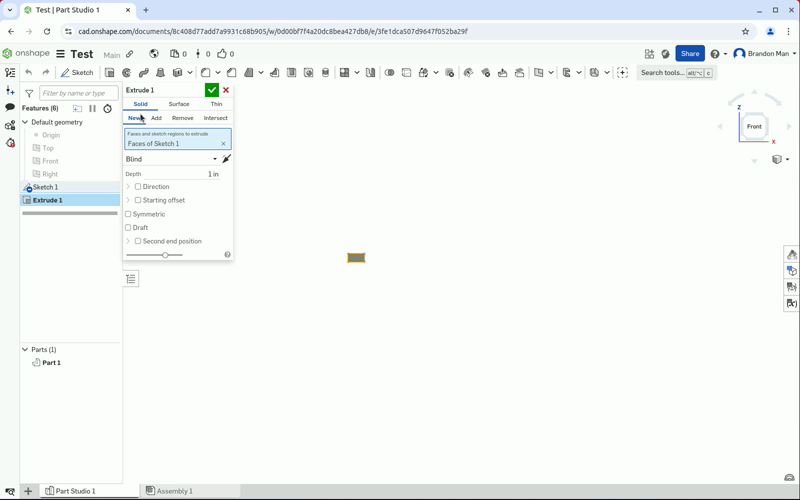
mouse_move(137, 120)
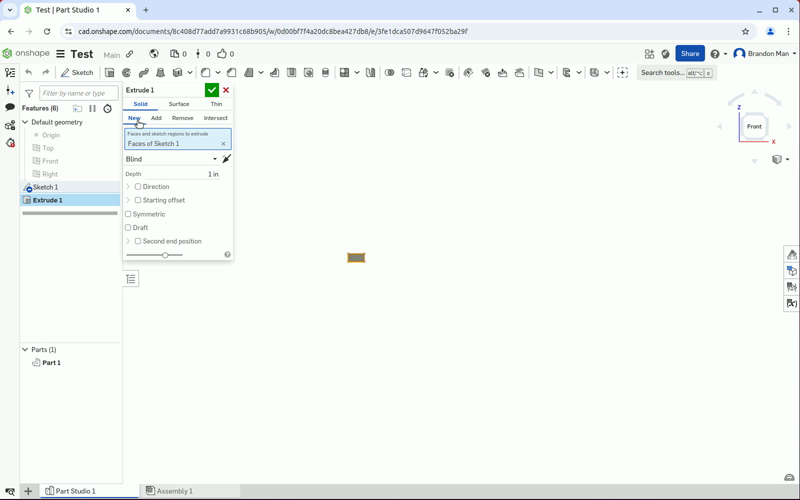
click(137, 120)
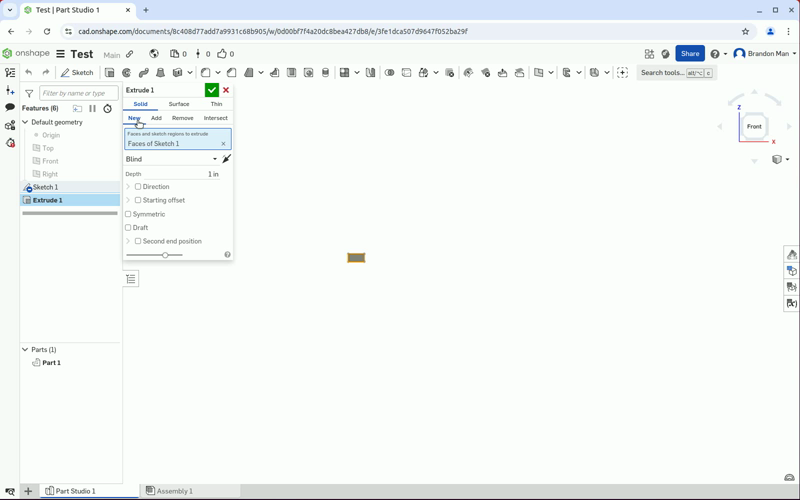
key(tab, 4)
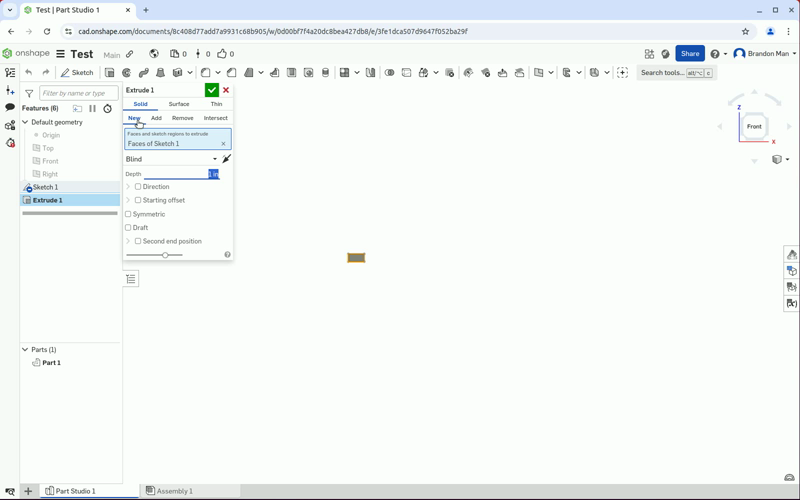
text(-0.722)
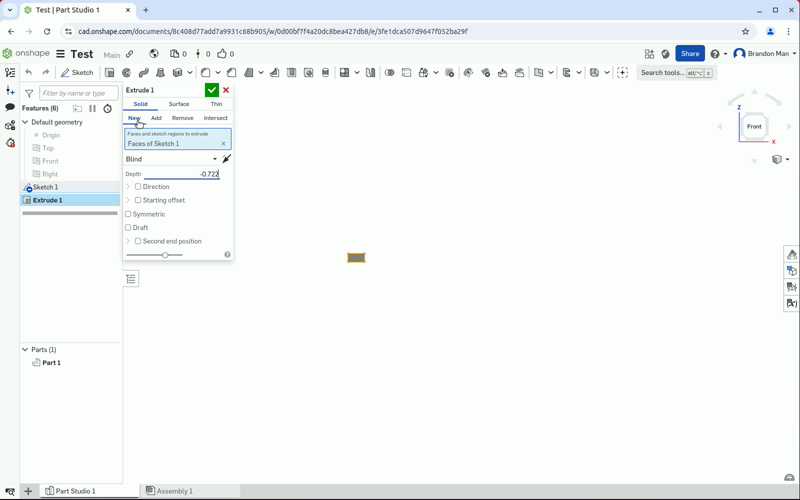
key(enter)
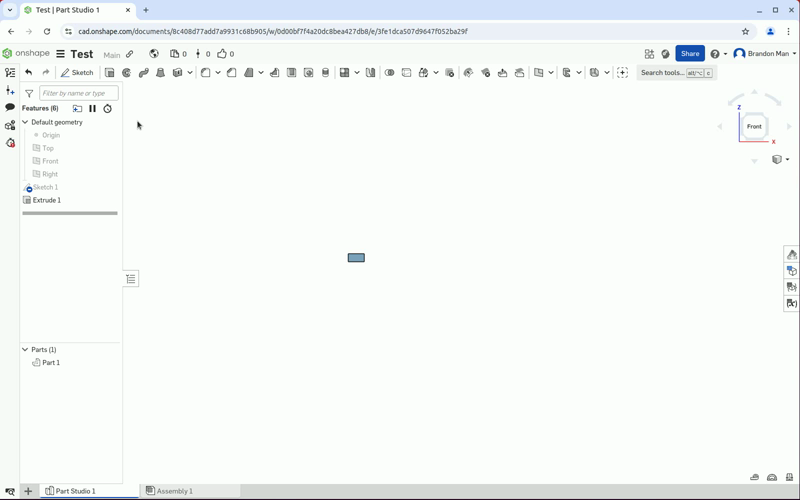
key(shift+h)
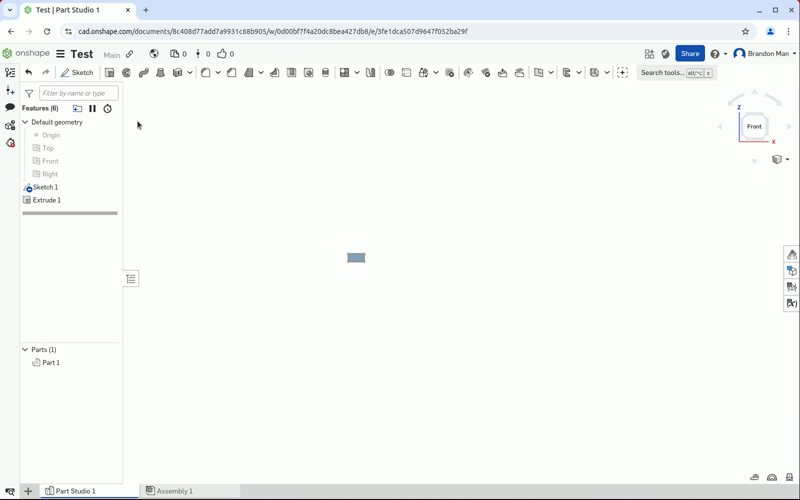
key(shift+h)
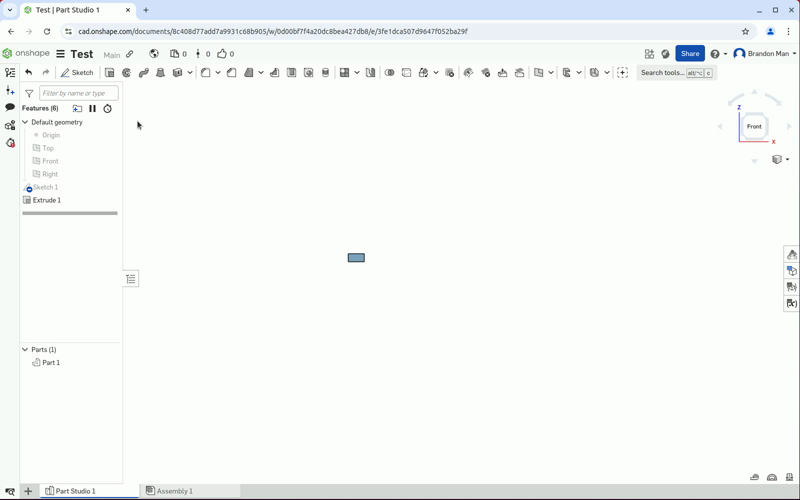
mouse_move(73, 189)
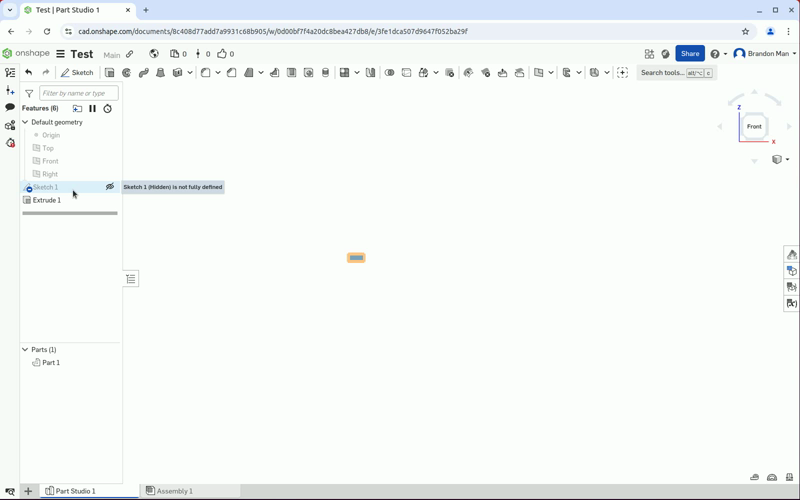
click(73, 189)
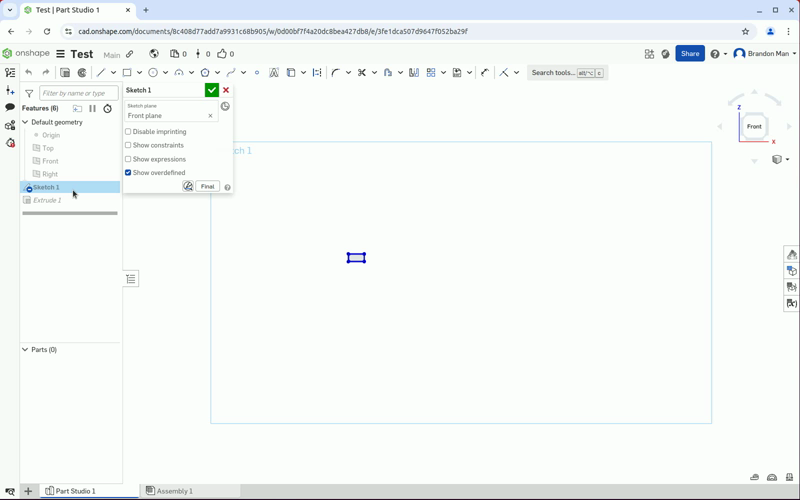
mouse_move(229, 92)
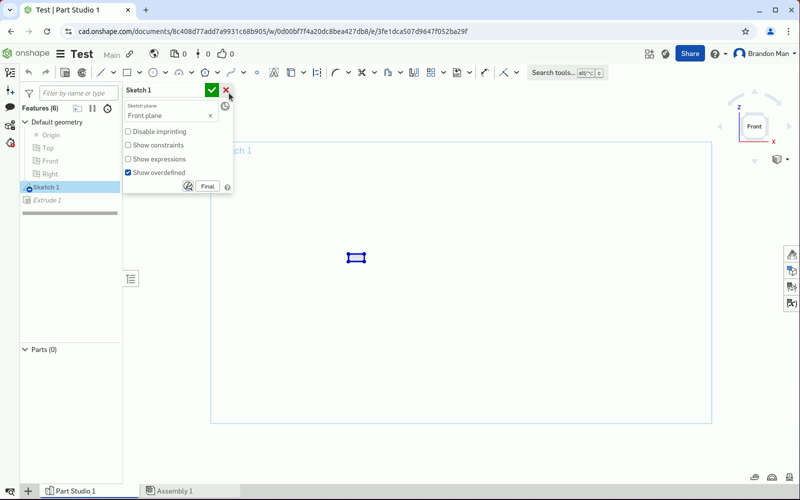
click(229, 92)
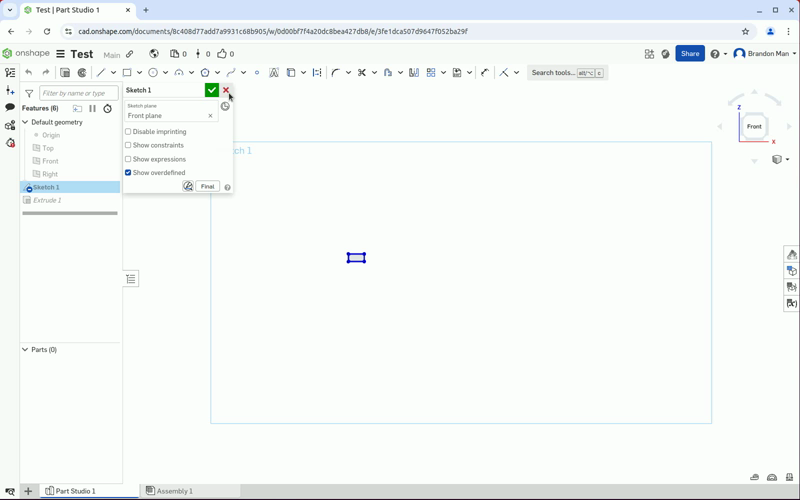
key(shift+s)
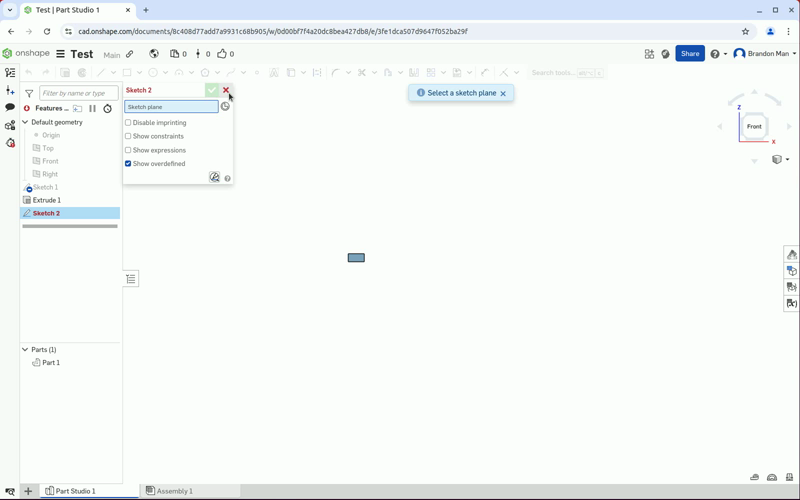
mouse_move(73, 163)
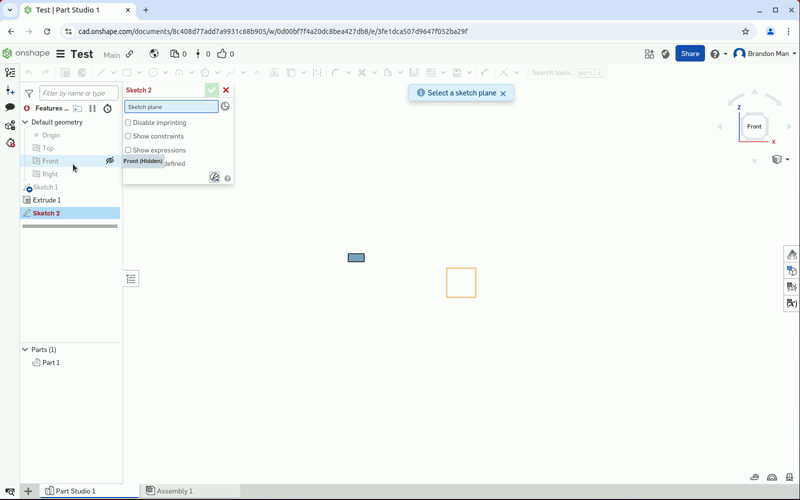
click(73, 163)
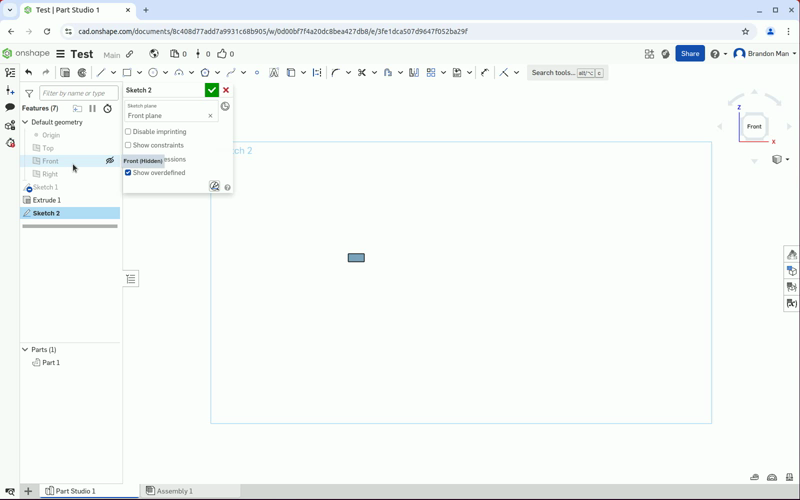
mouse_move(73, 352)
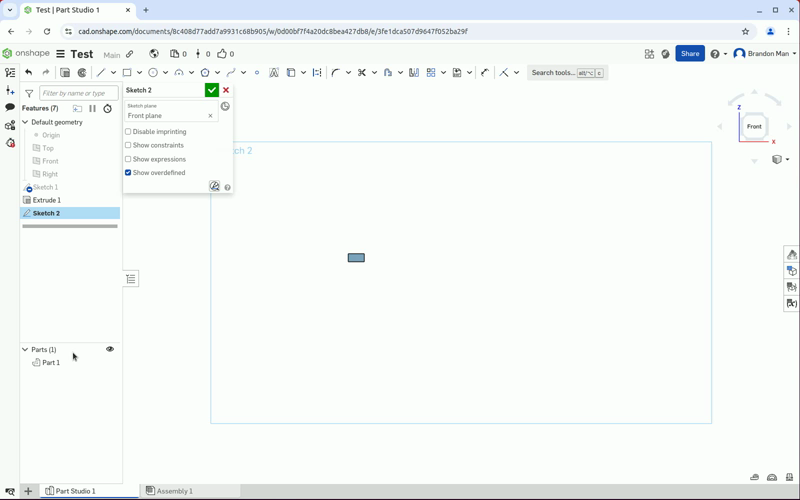
key(y)
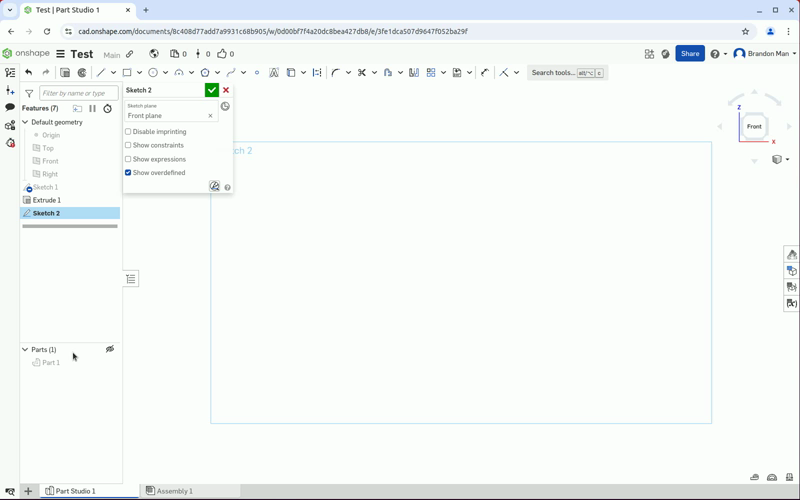
key(l)
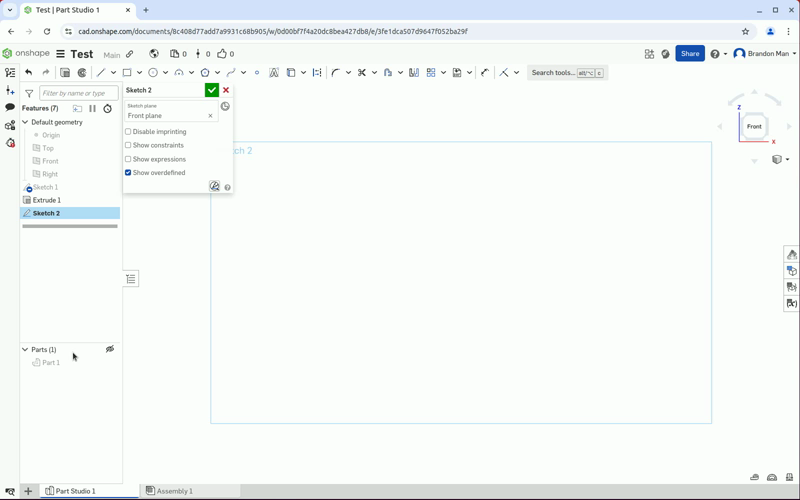
key_down(shift)
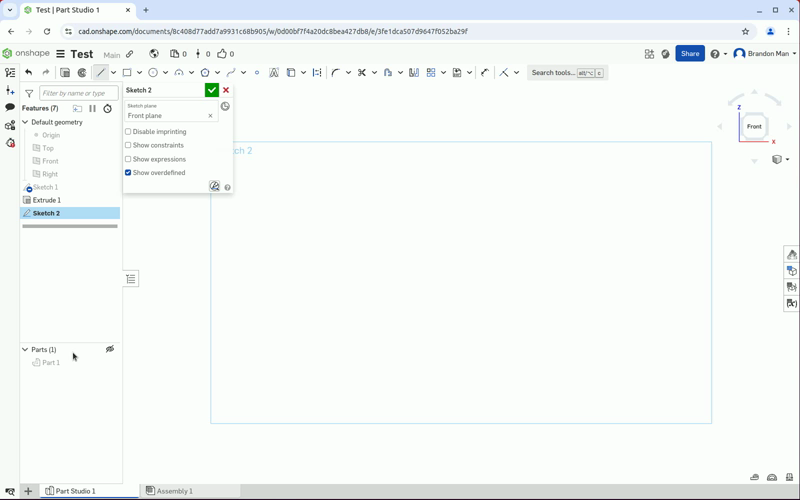
mouse_move(348, 261)
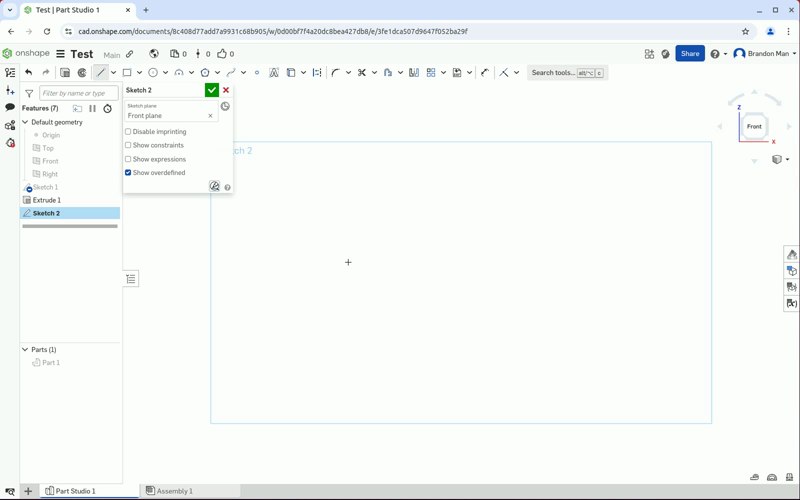
click(348, 261)
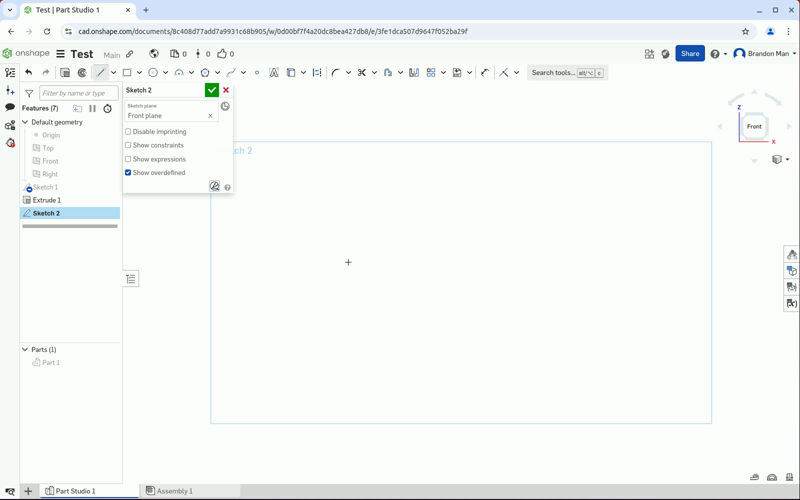
key_up(shift)
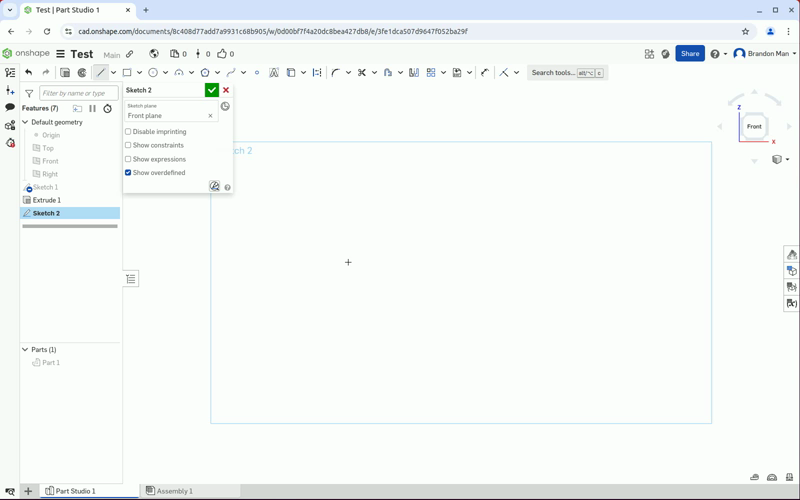
key_down(shift)
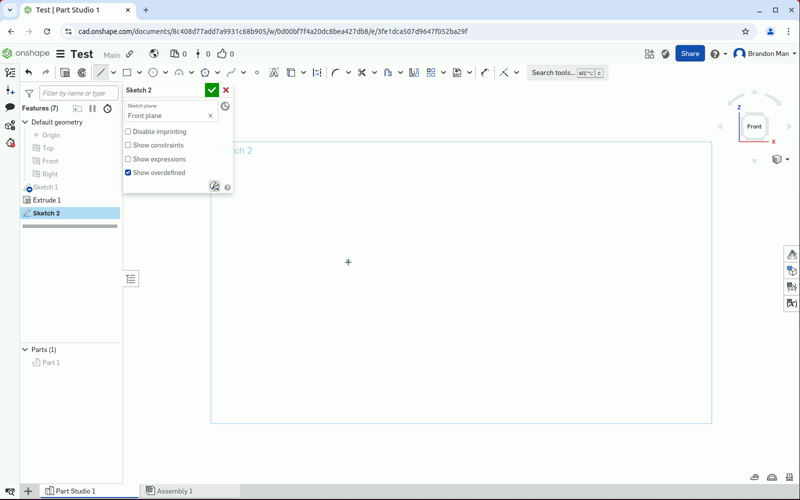
mouse_move(378, 261)
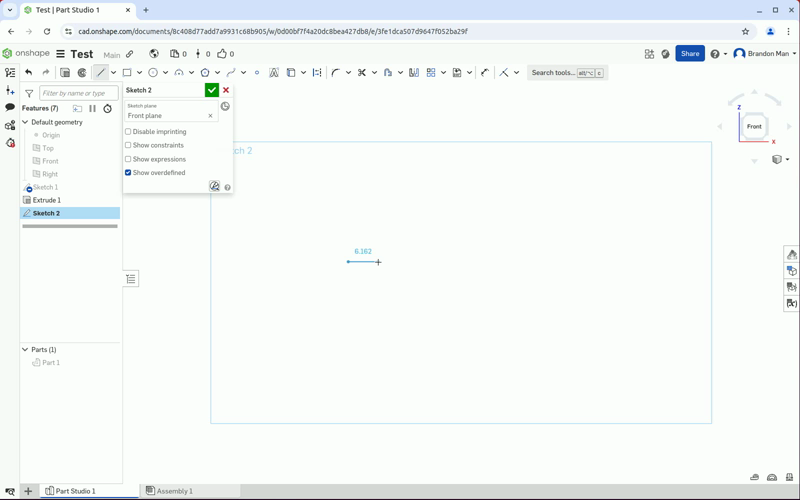
mouse_move(365, 261)
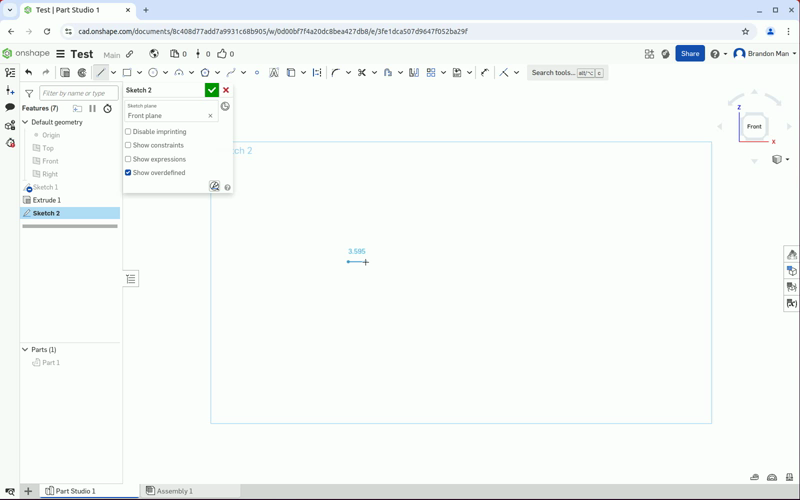
click(365, 261)
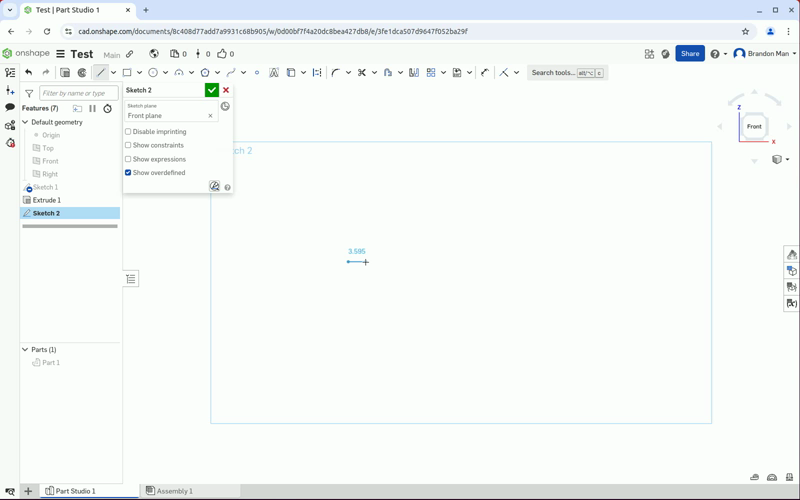
key_up(shift)
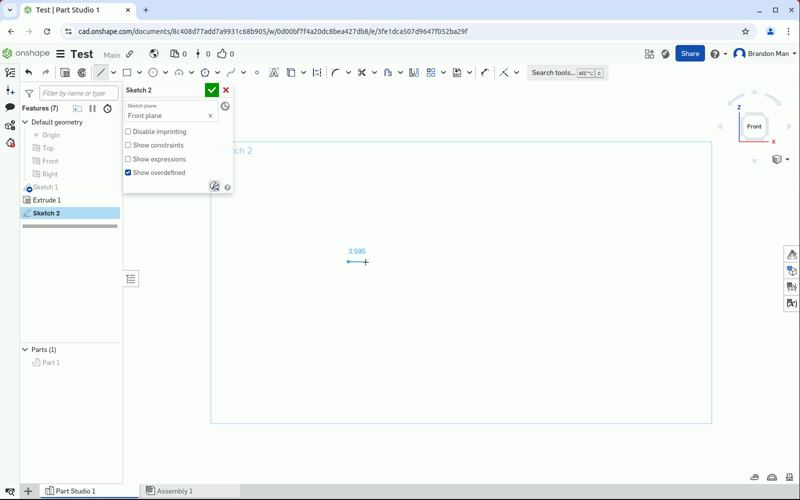
key_down(shift)
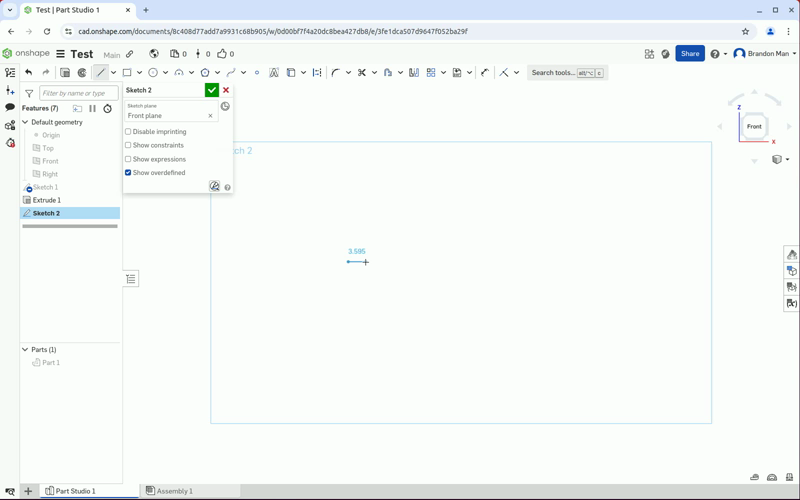
mouse_move(395, 261)
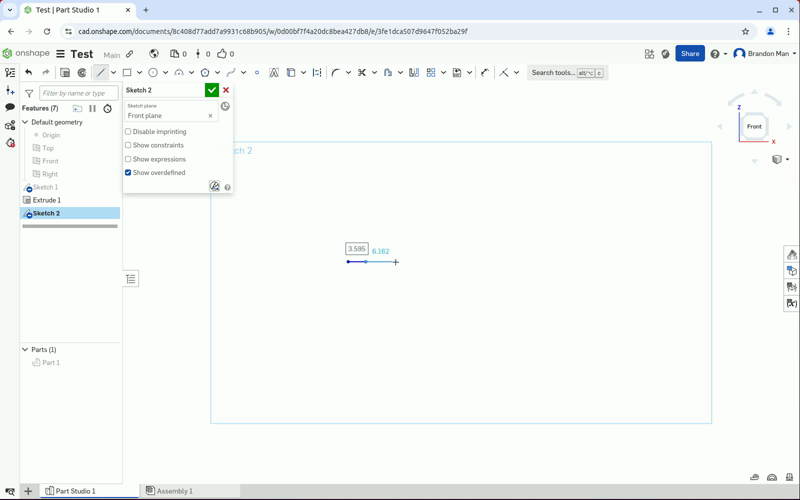
mouse_move(365, 252)
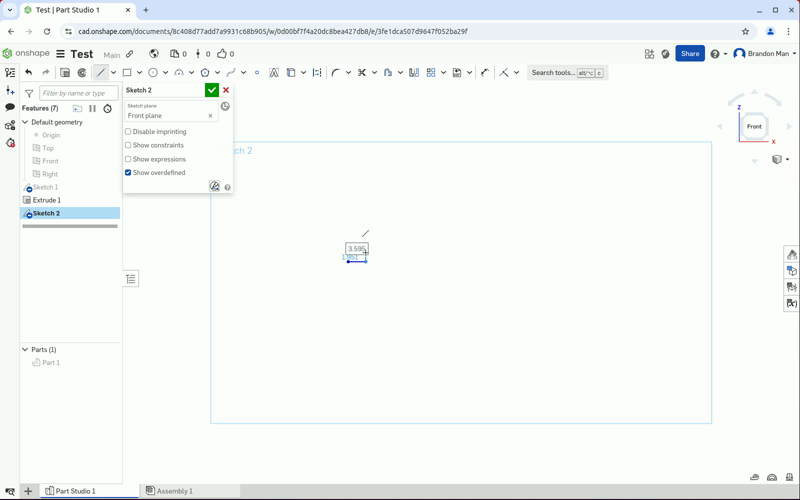
click(365, 252)
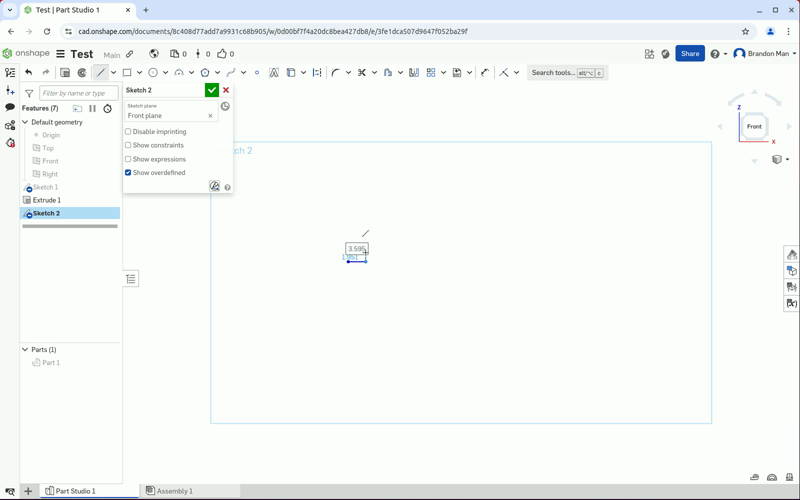
key_up(shift)
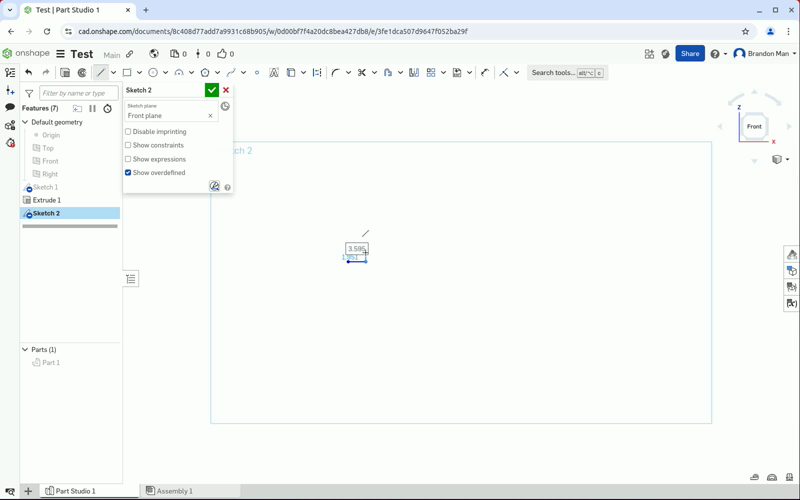
key_down(shift)
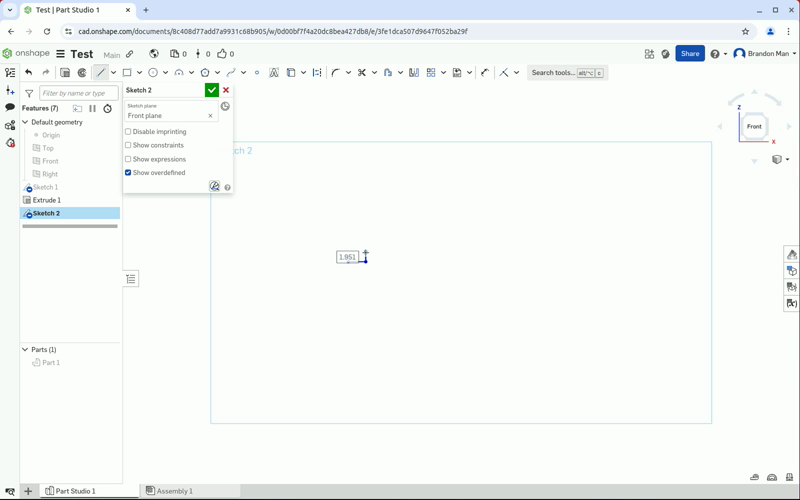
mouse_move(395, 252)
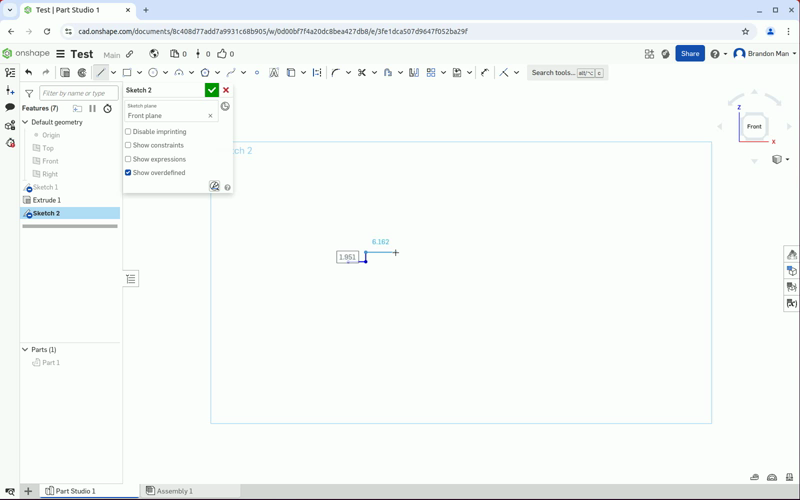
mouse_move(348, 252)
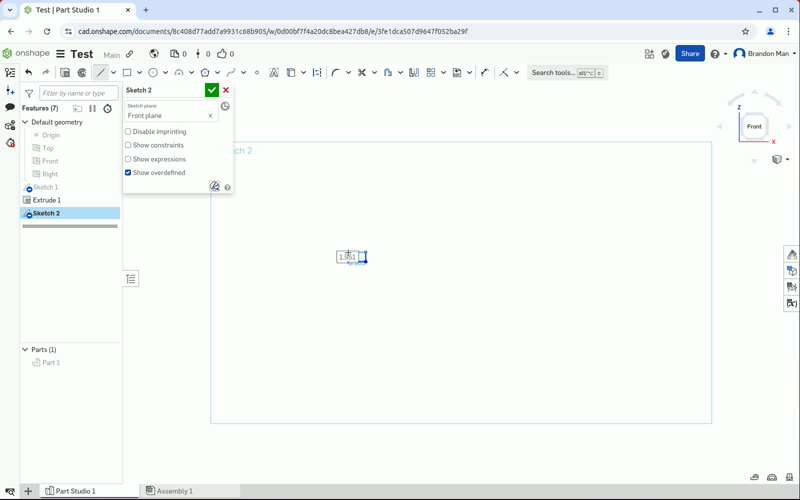
click(348, 252)
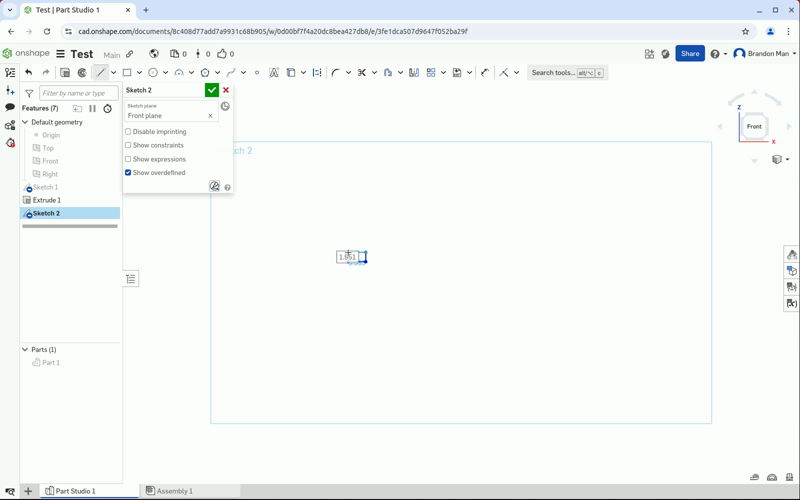
key_up(shift)
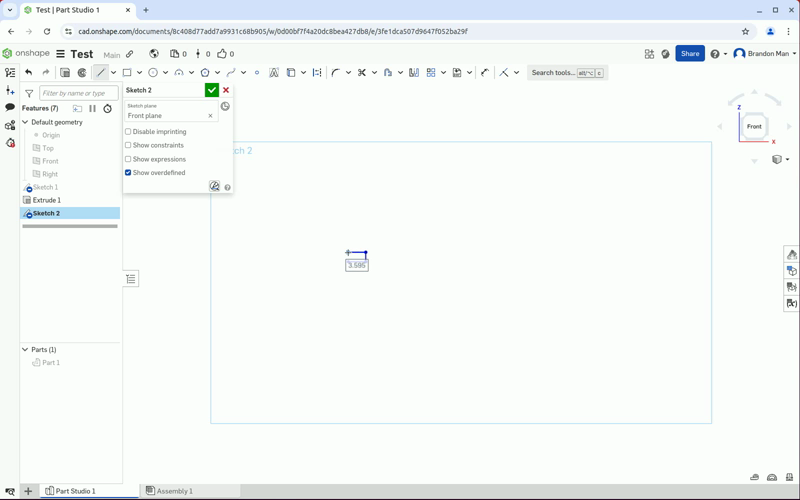
mouse_move(378, 252)
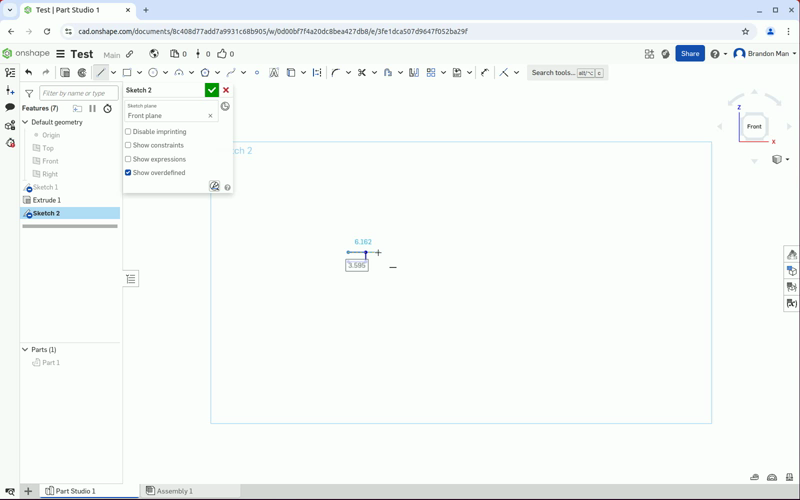
key_down(shift)
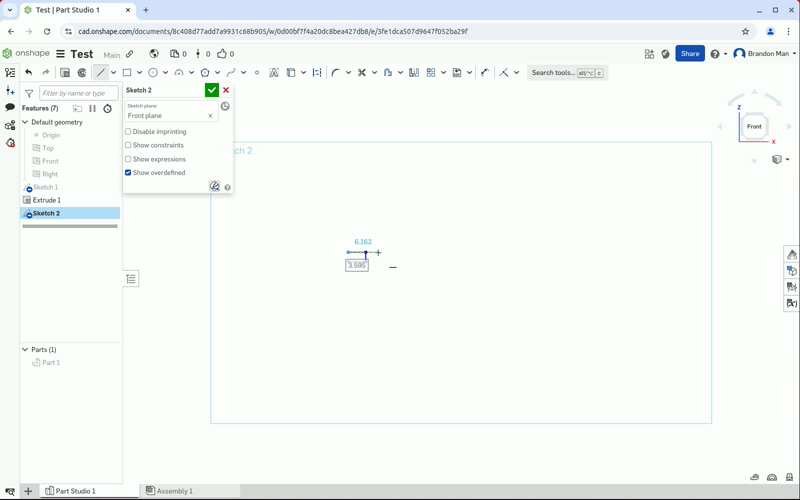
mouse_move(348, 261)
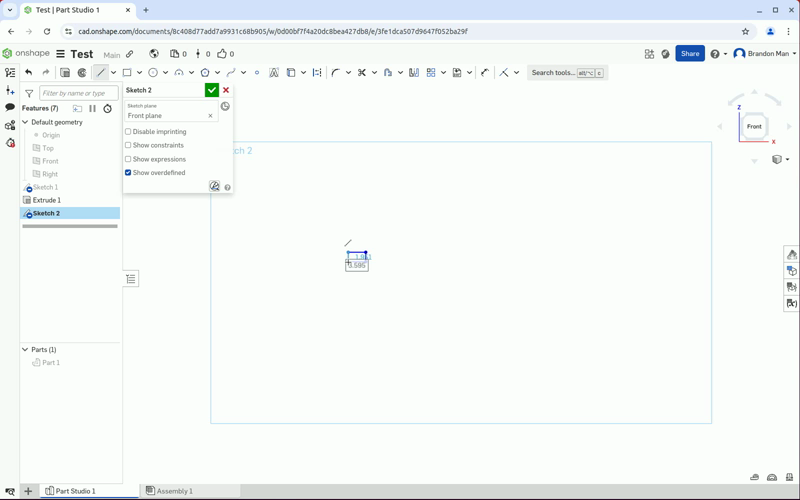
key_up(shift)
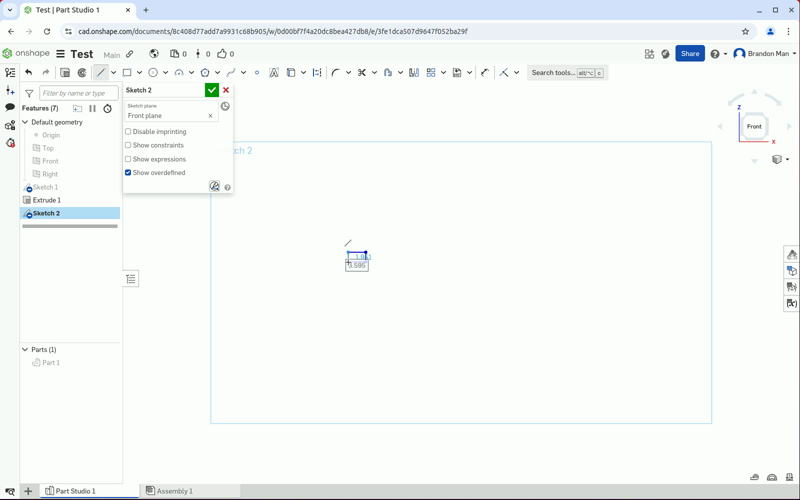
click(348, 261)
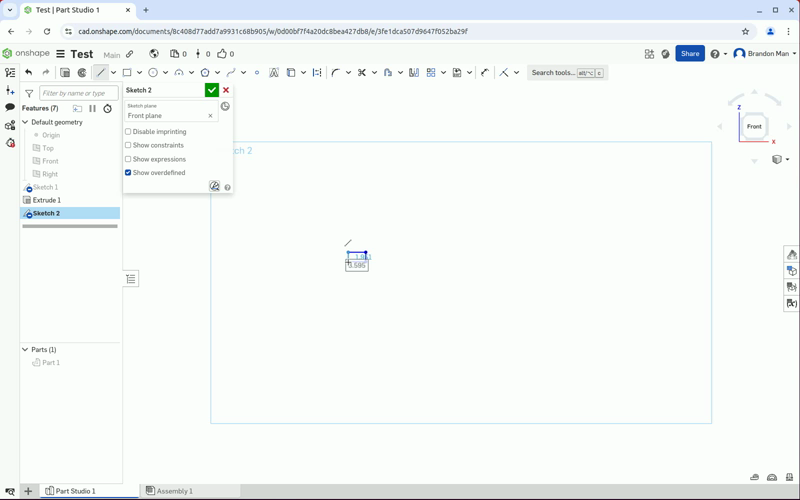
key(esc)
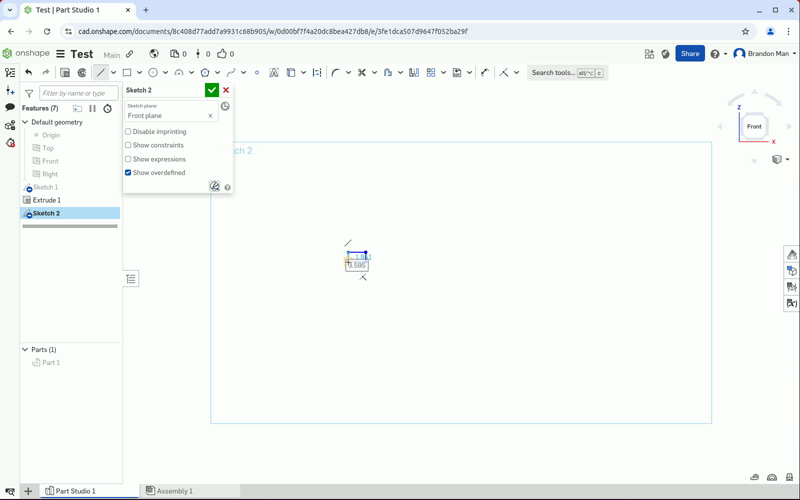
key(l)
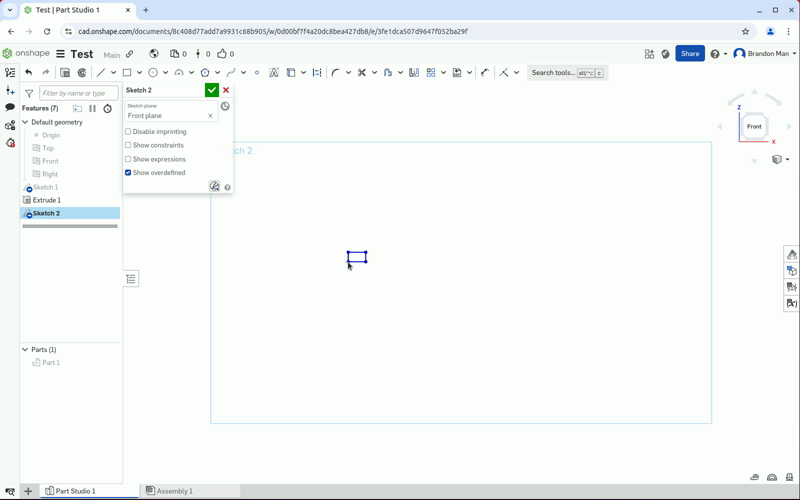
key_down(shift)
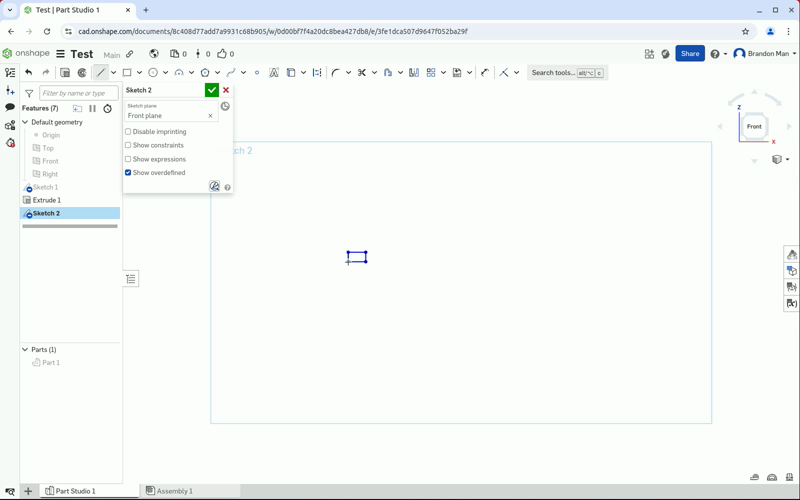
mouse_move(348, 261)
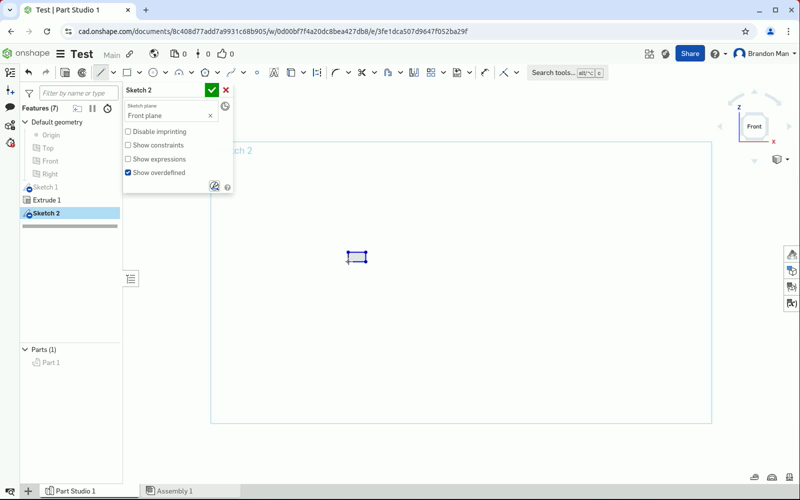
scroll(6)
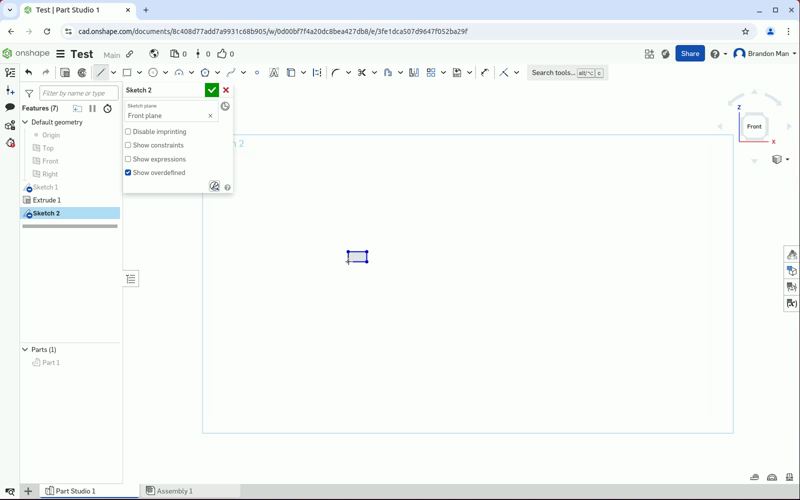
scroll(6)
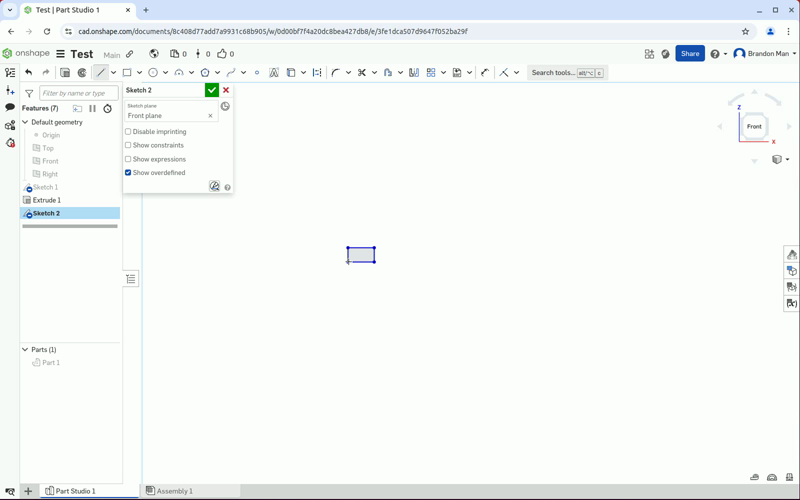
scroll(6)
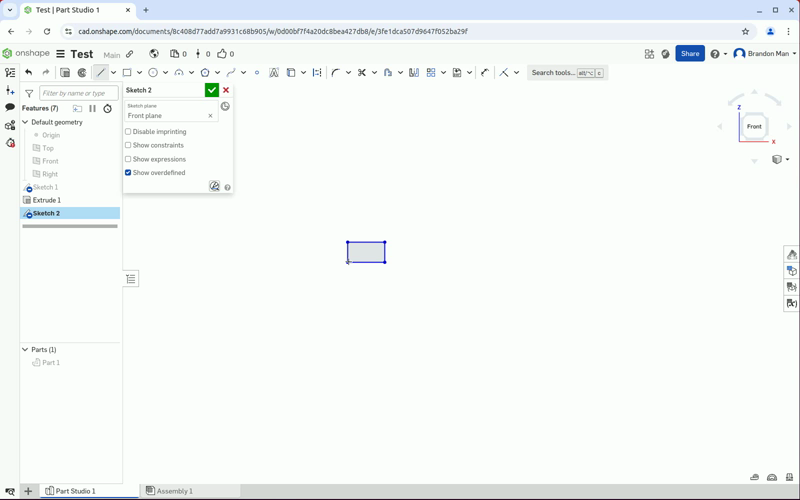
scroll(6)
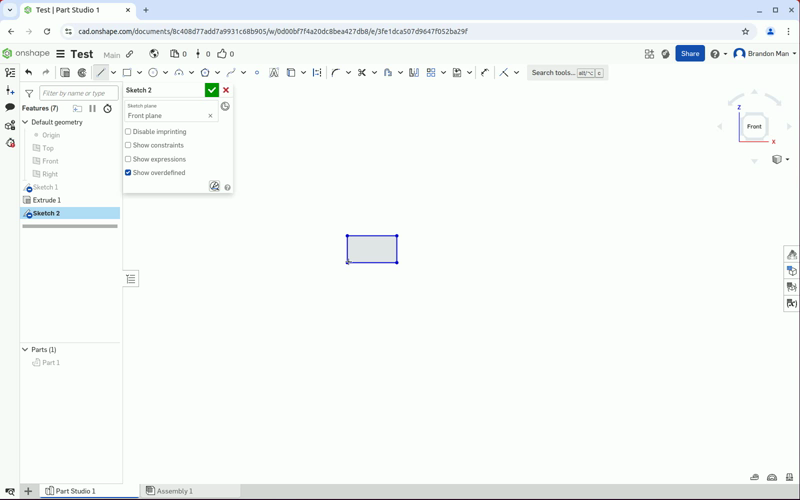
scroll(6)
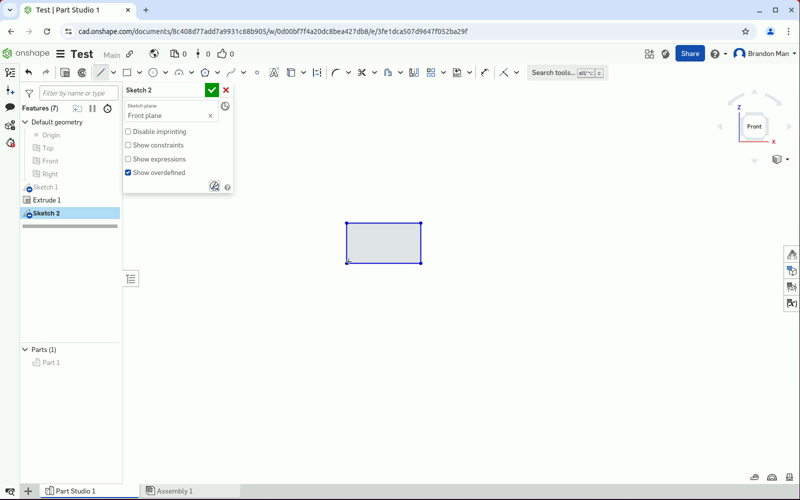
scroll(6)
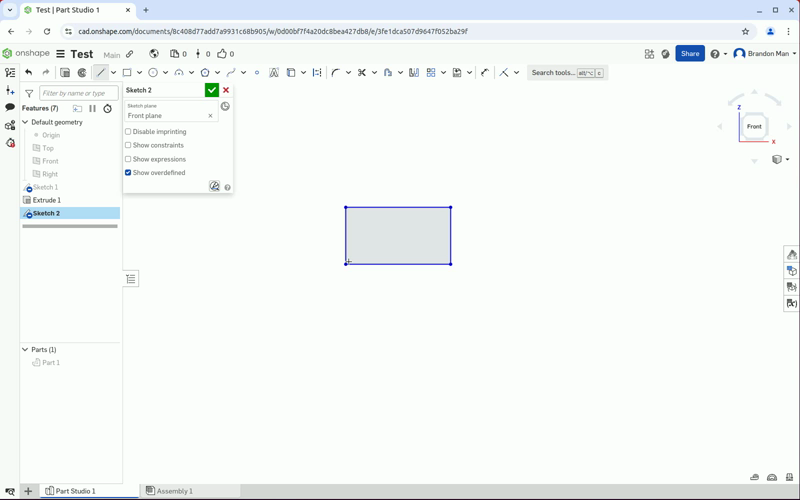
scroll(6)
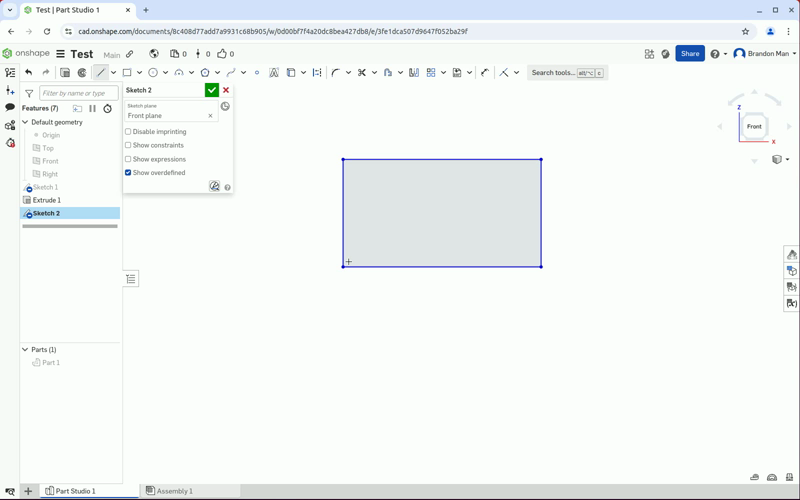
click(348, 261)
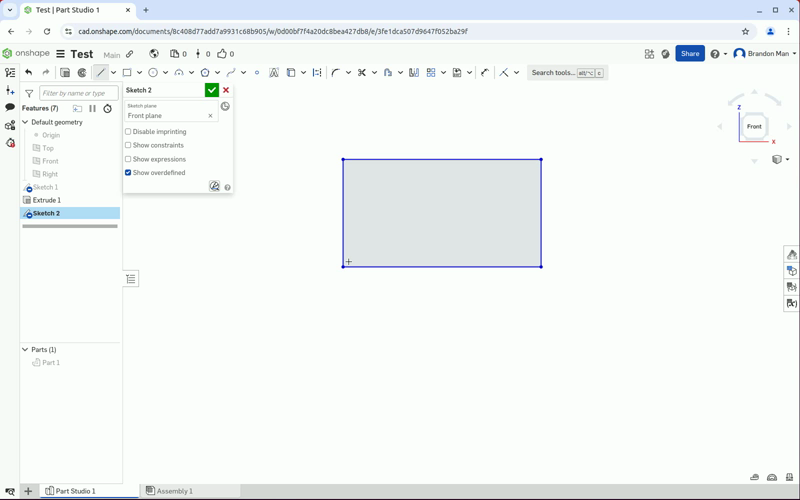
scroll(-6)
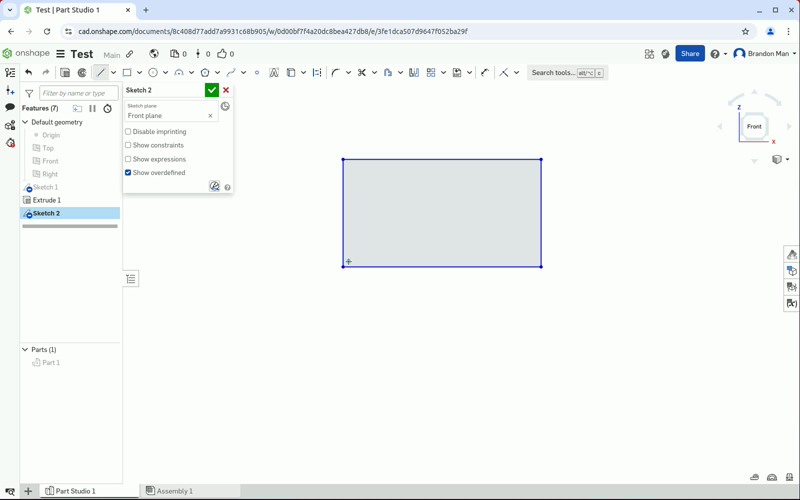
scroll(-6)
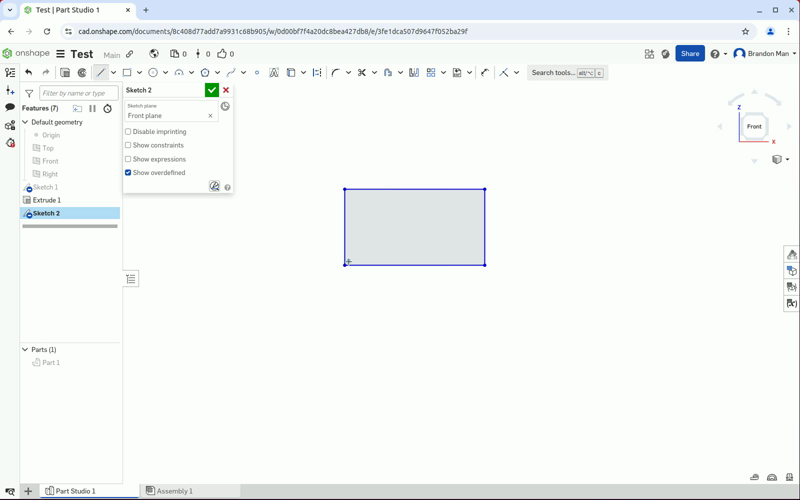
scroll(-6)
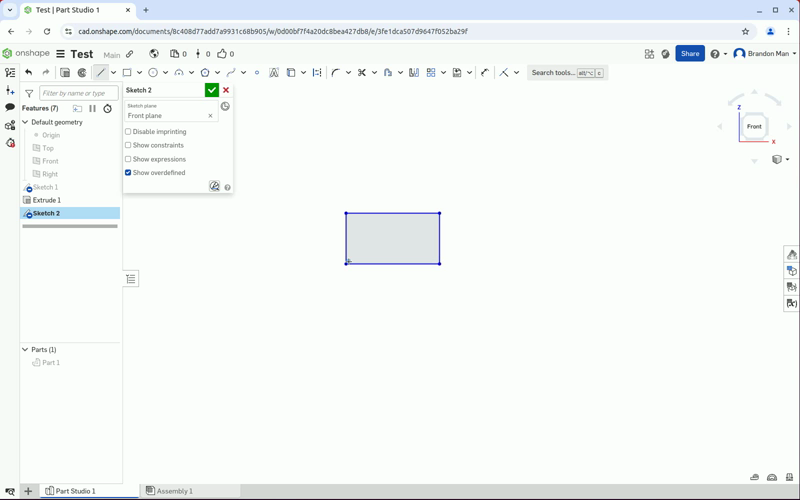
scroll(-6)
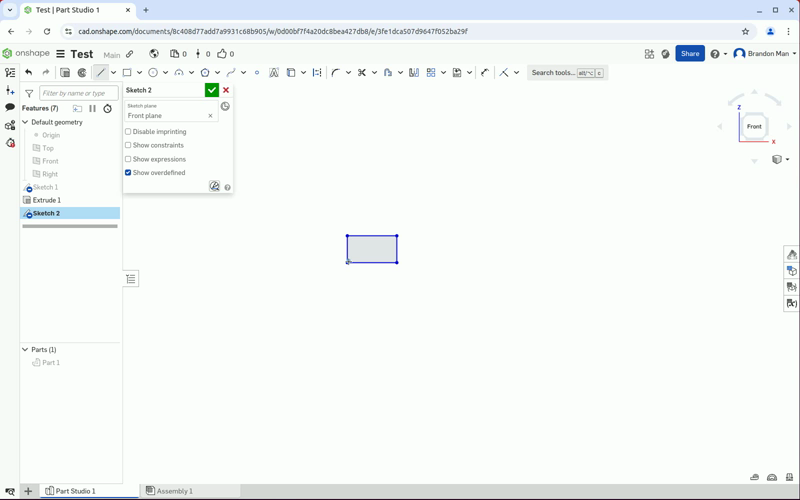
scroll(-6)
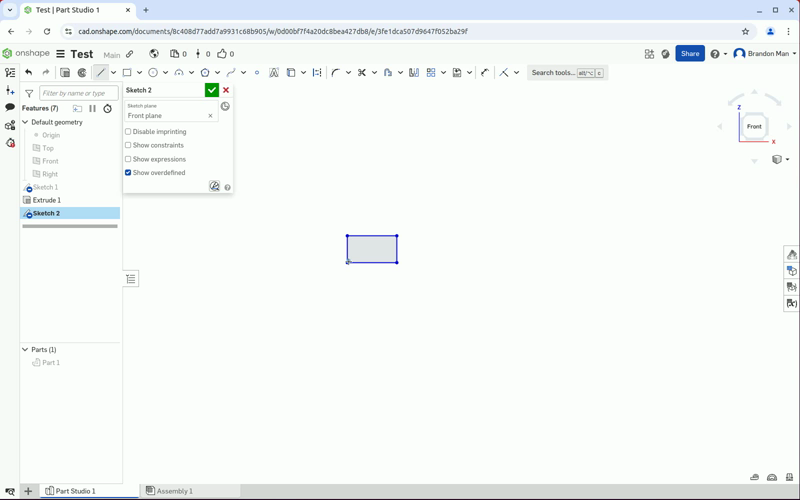
scroll(-6)
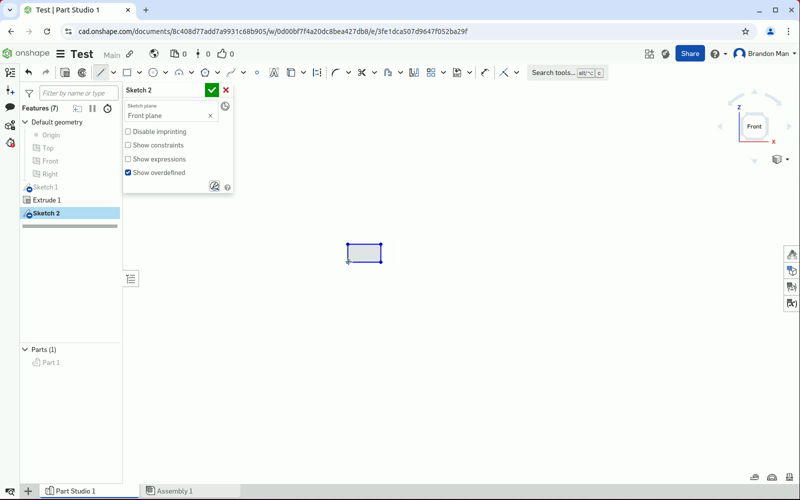
scroll(-6)
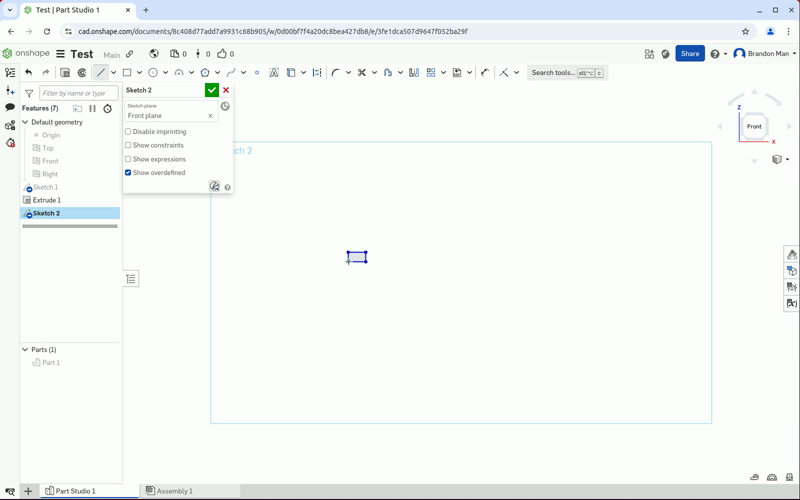
key_up(shift)
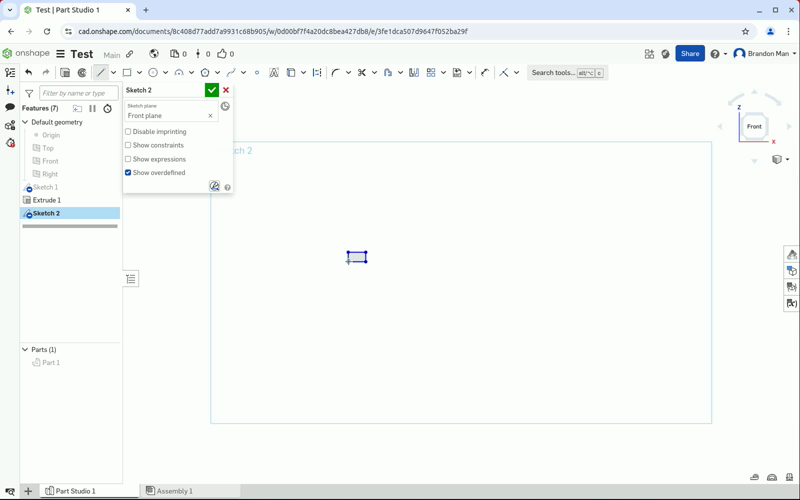
key_down(shift)
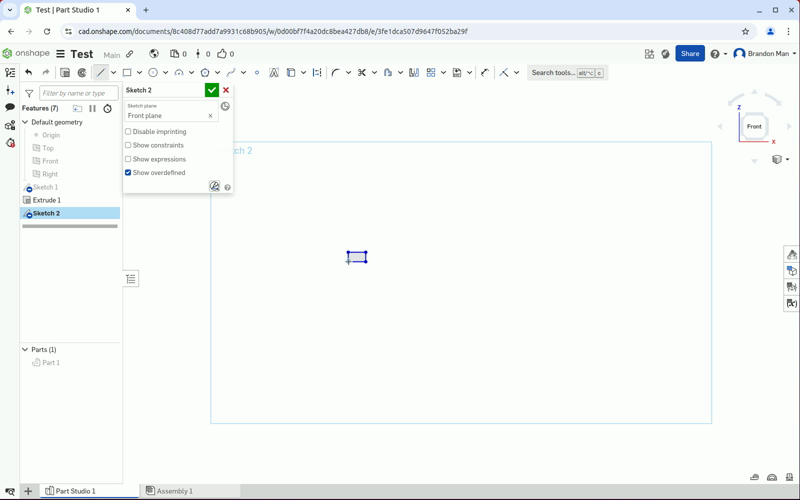
mouse_move(378, 261)
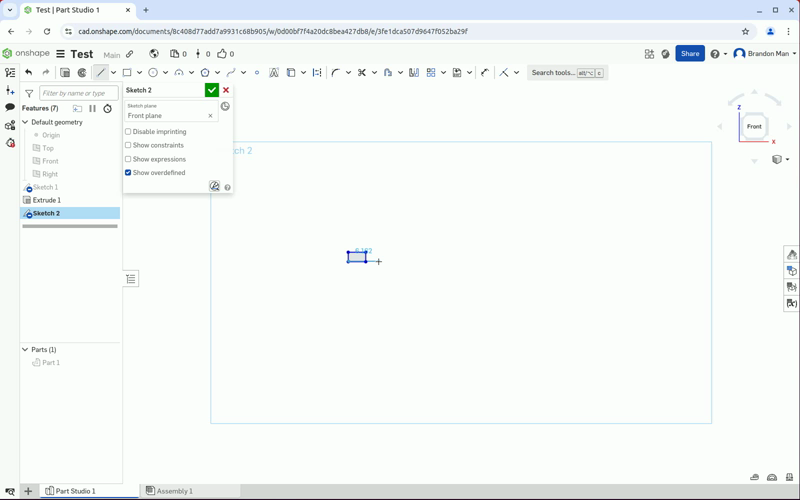
mouse_move(365, 261)
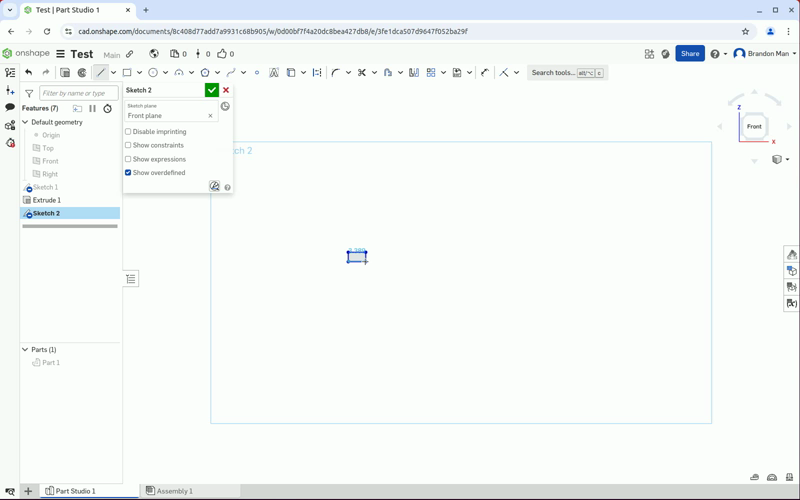
scroll(6)
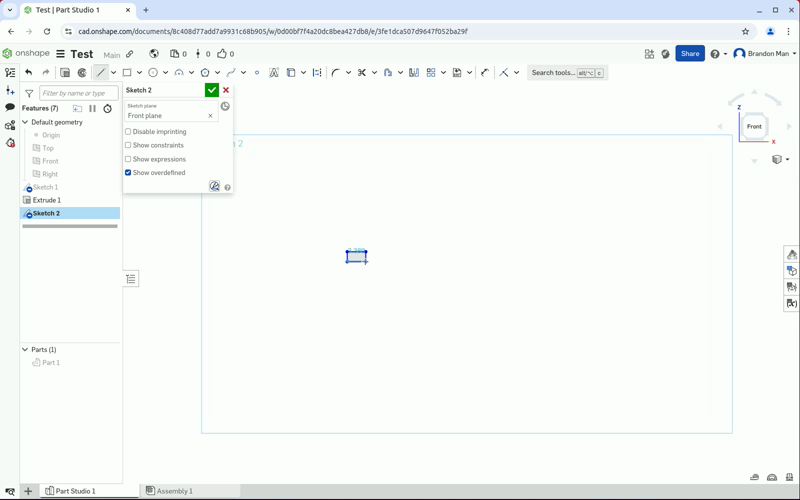
scroll(6)
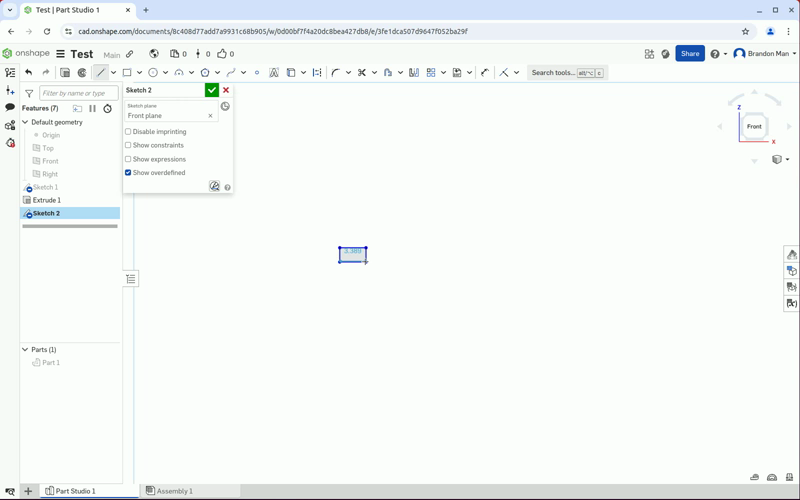
scroll(6)
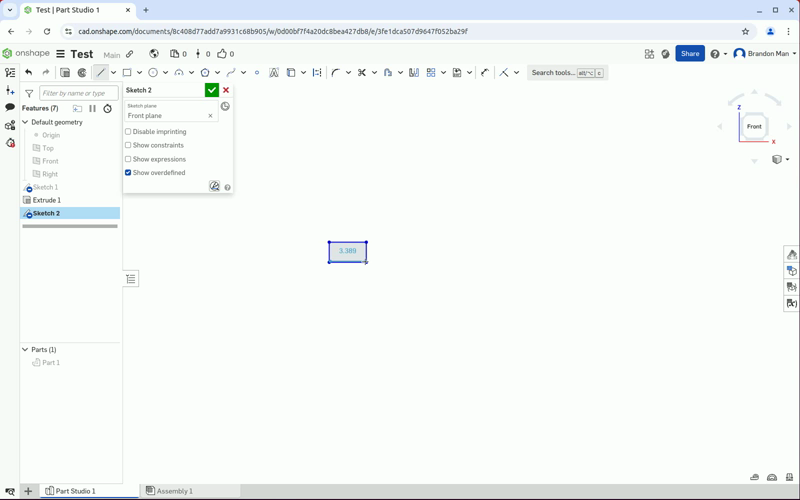
scroll(6)
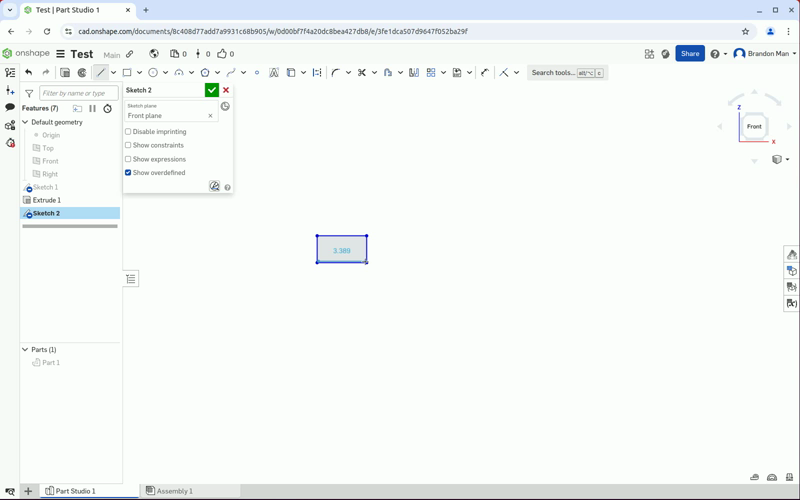
scroll(6)
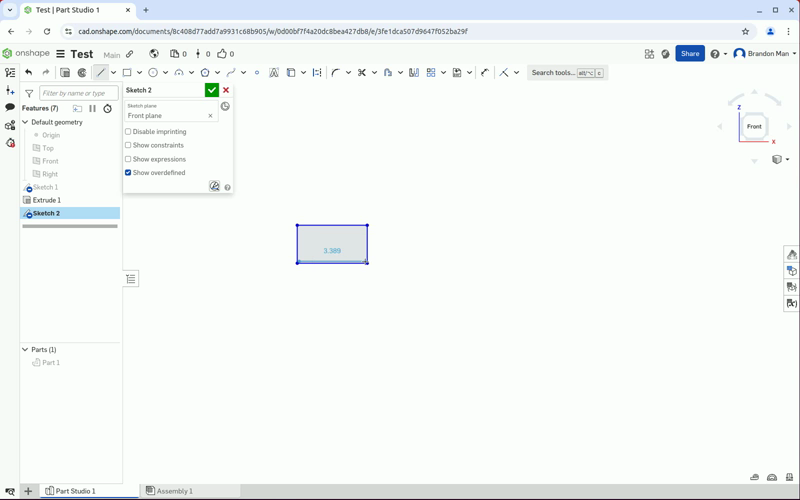
scroll(6)
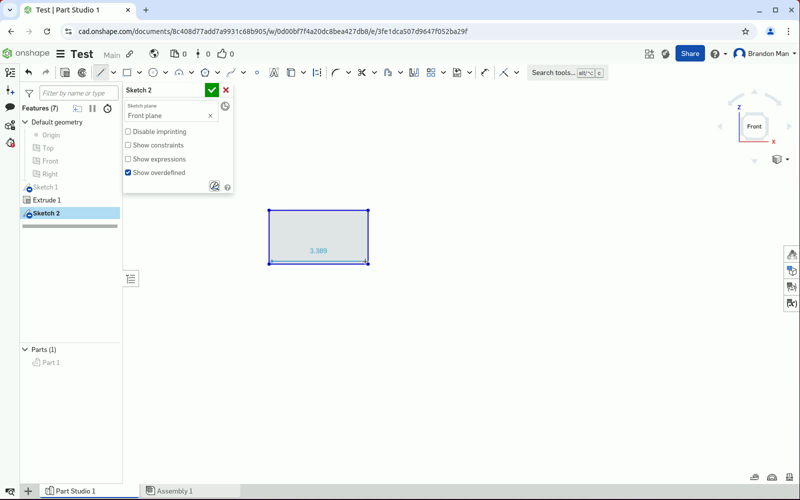
scroll(6)
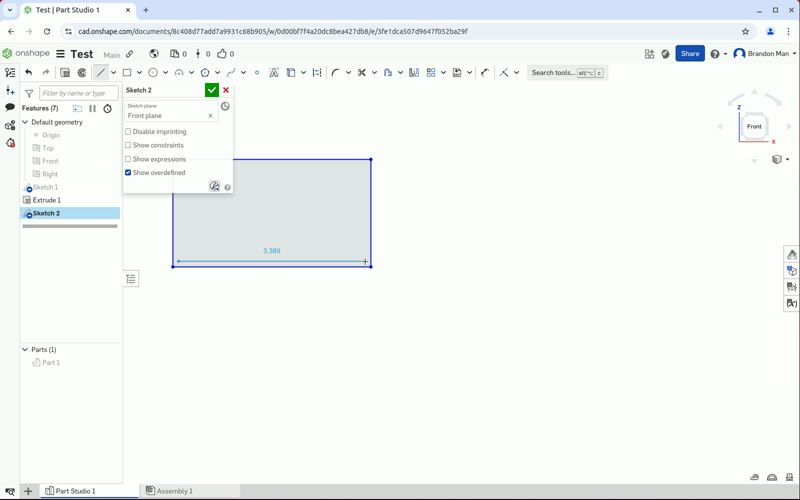
click(365, 261)
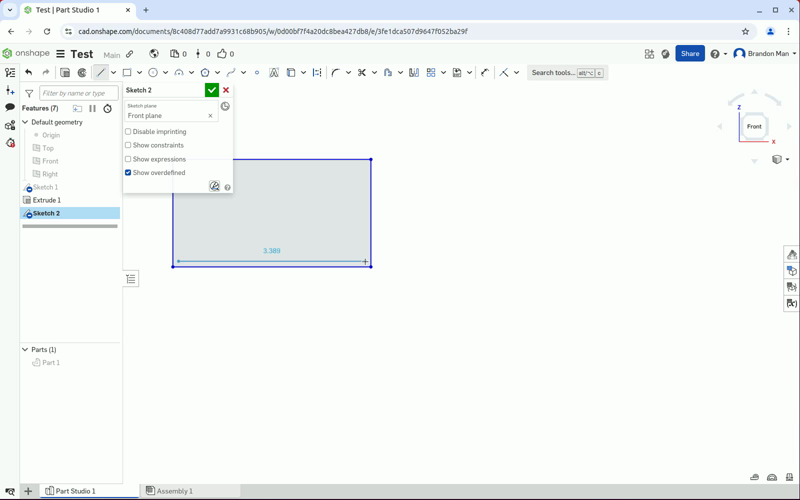
scroll(-6)
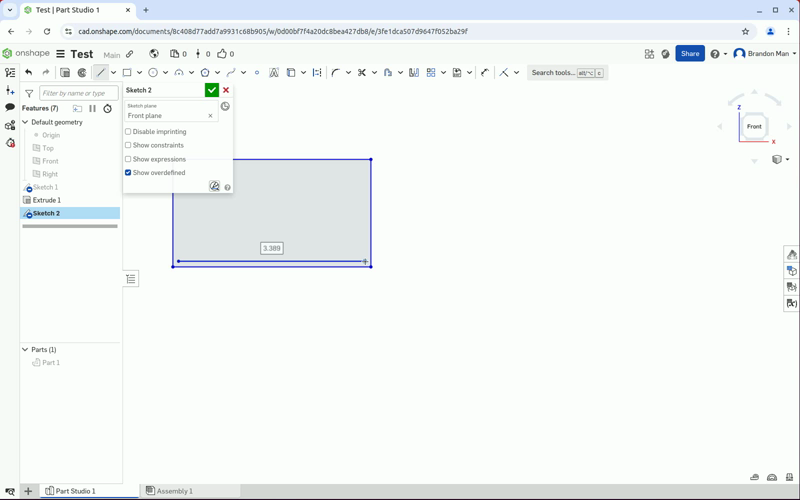
scroll(-6)
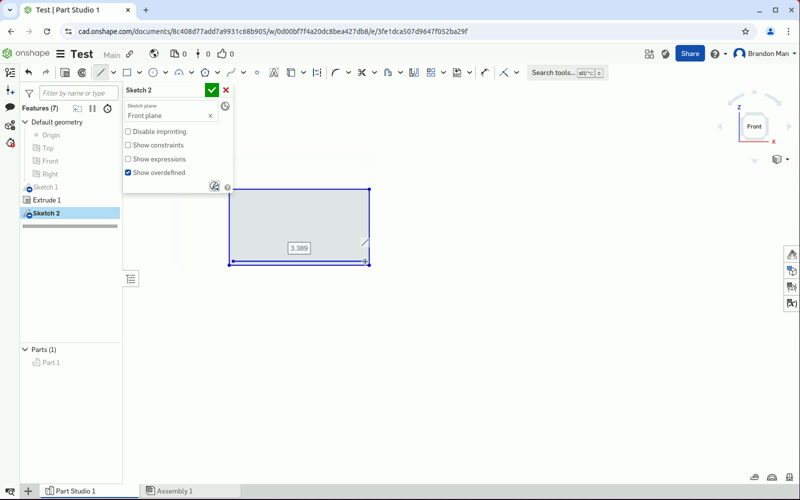
scroll(-6)
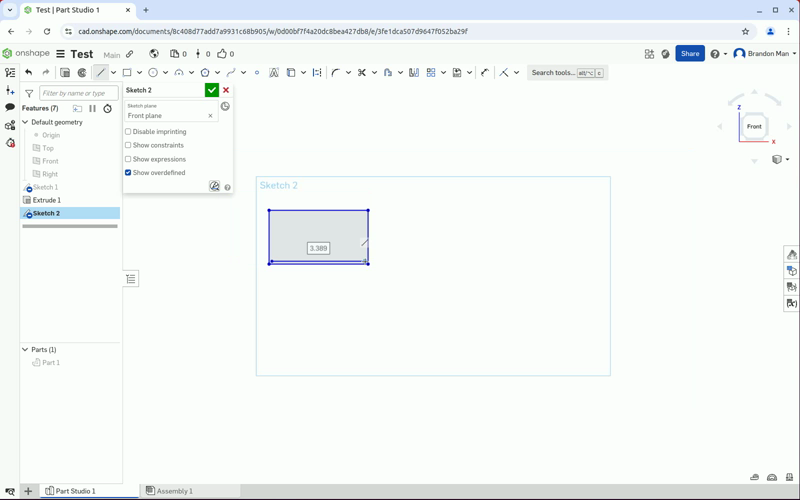
scroll(-6)
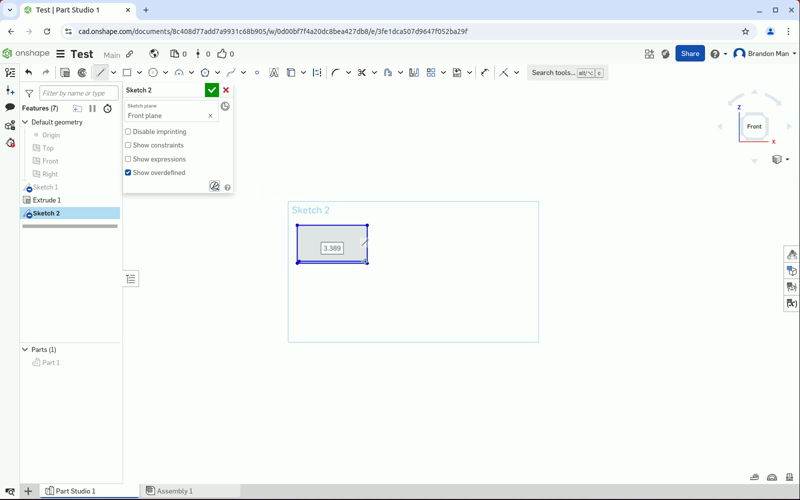
scroll(-6)
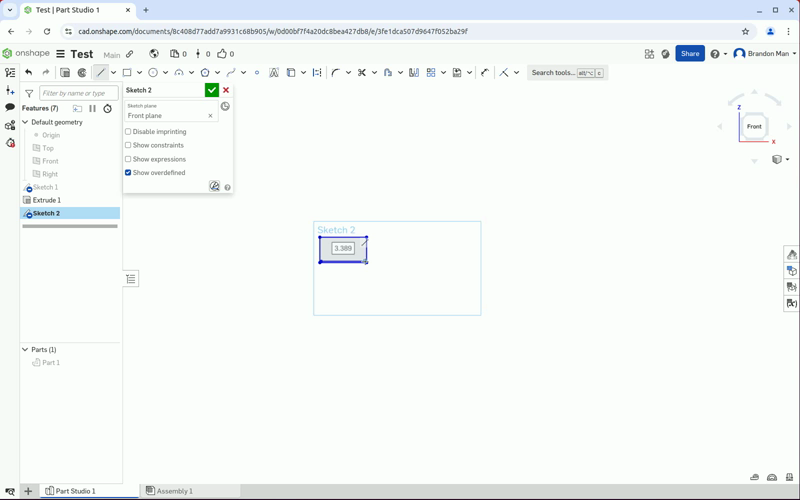
scroll(-6)
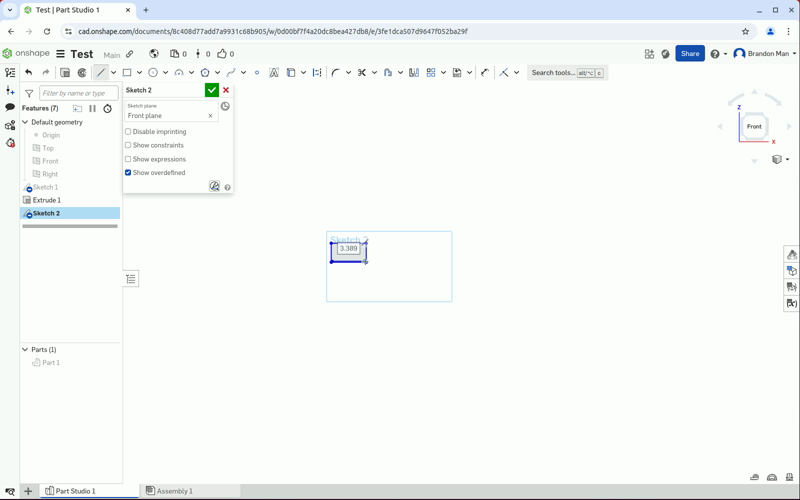
scroll(-6)
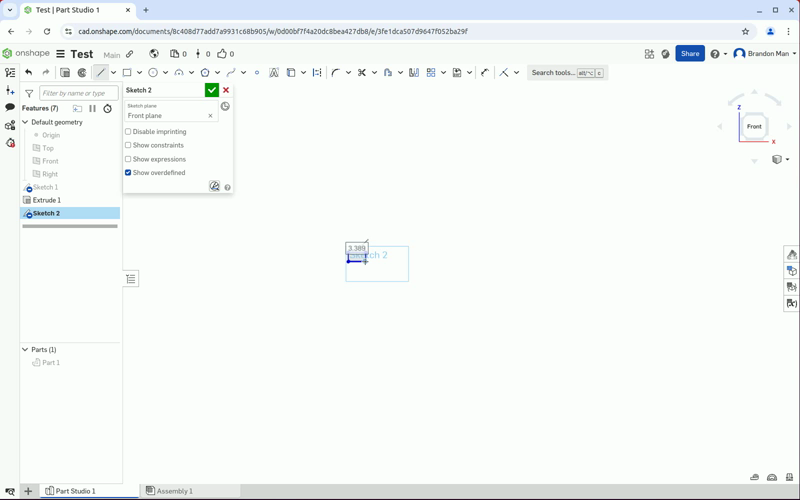
key_up(shift)
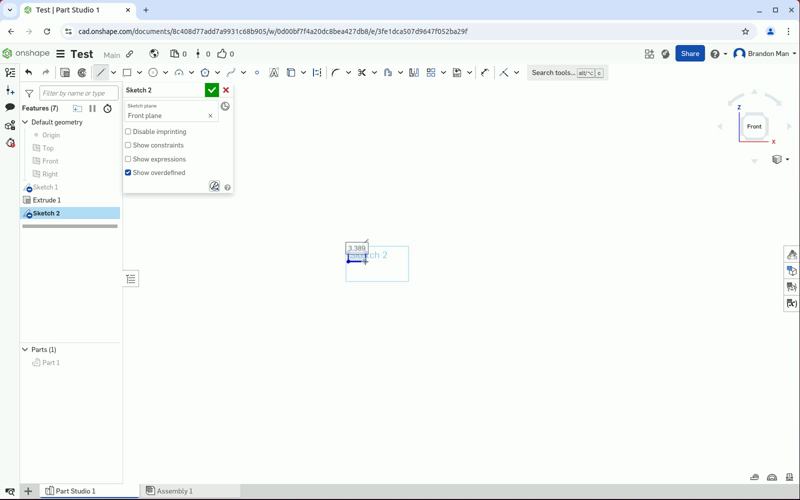
key_down(shift)
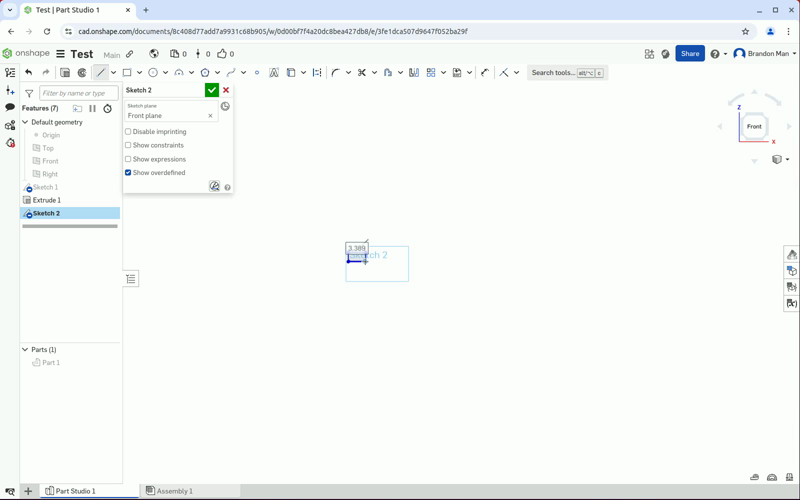
mouse_move(395, 261)
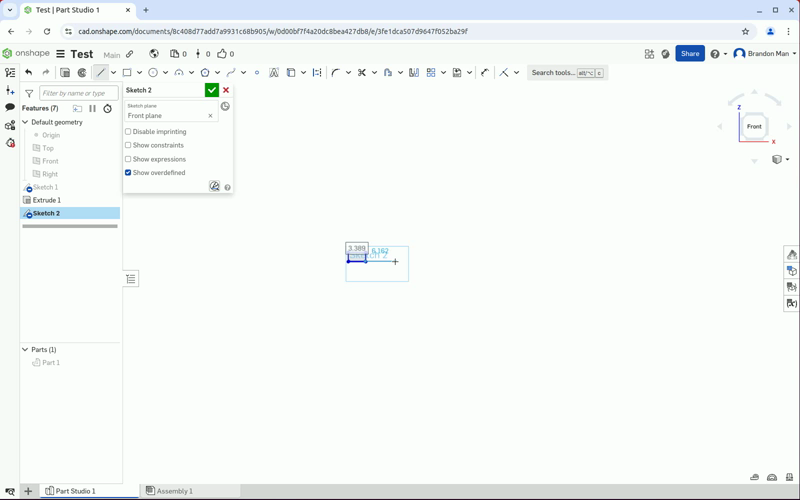
mouse_move(365, 252)
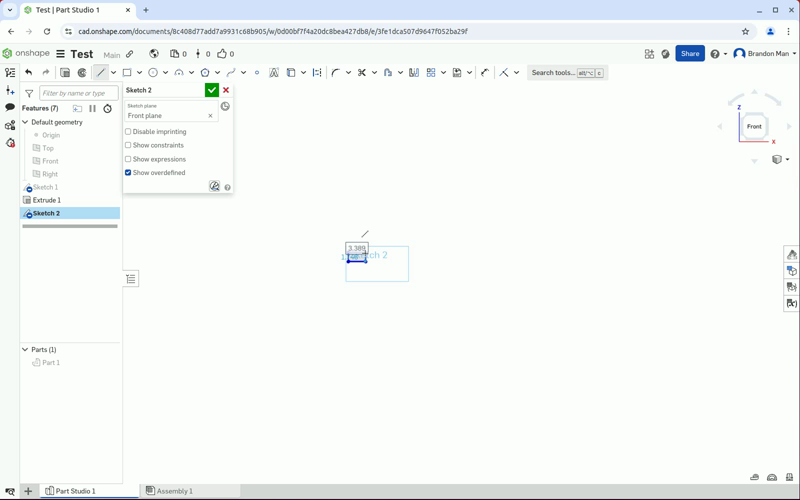
scroll(6)
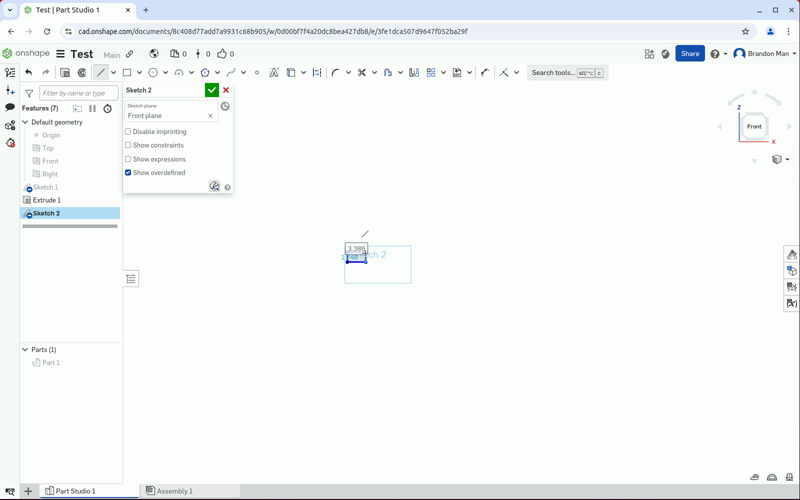
scroll(6)
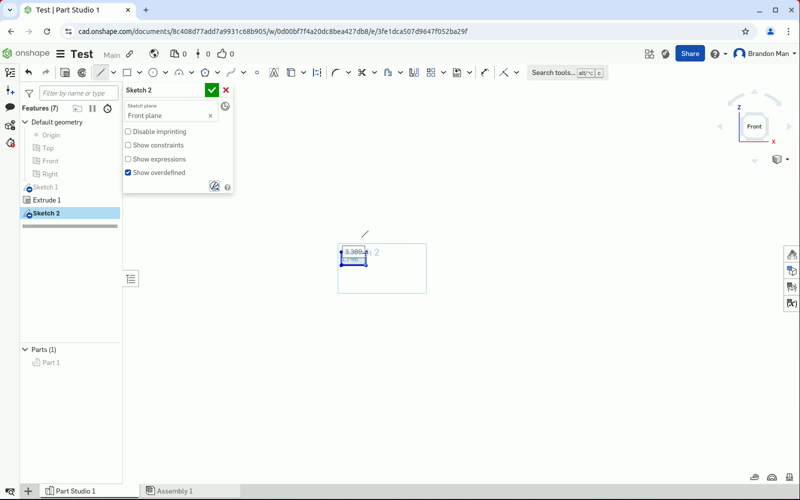
scroll(6)
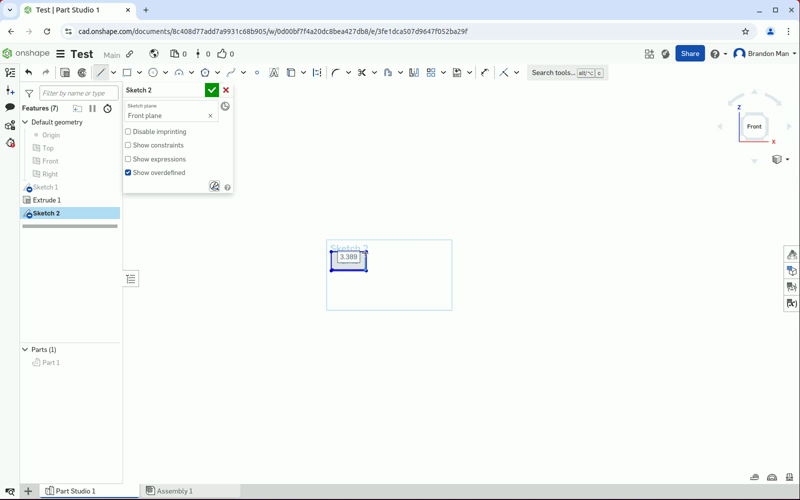
scroll(6)
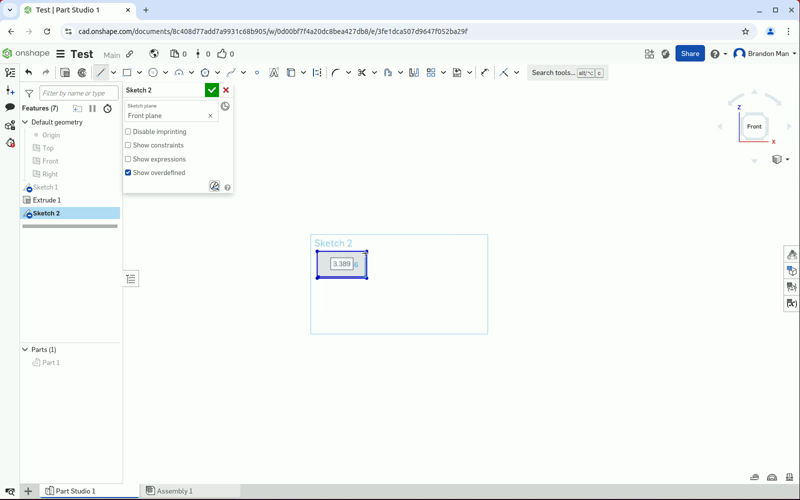
scroll(6)
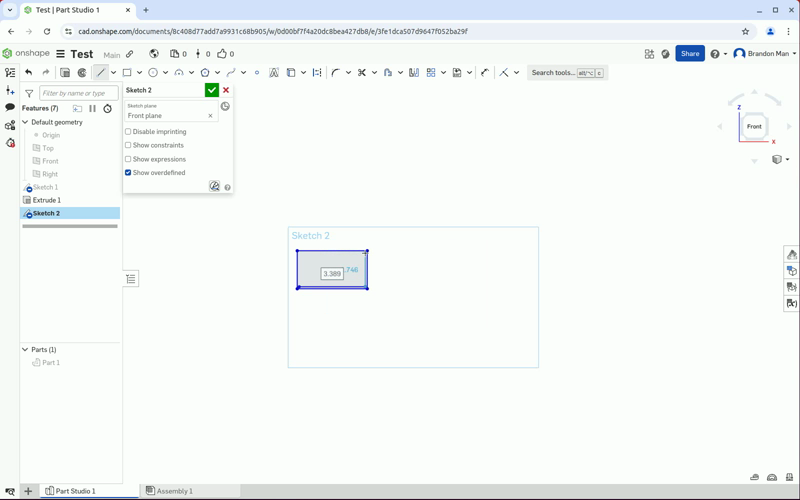
scroll(6)
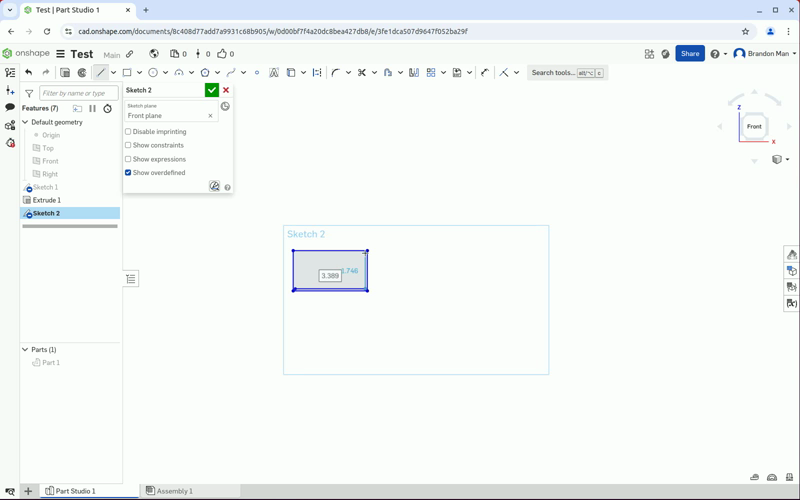
scroll(6)
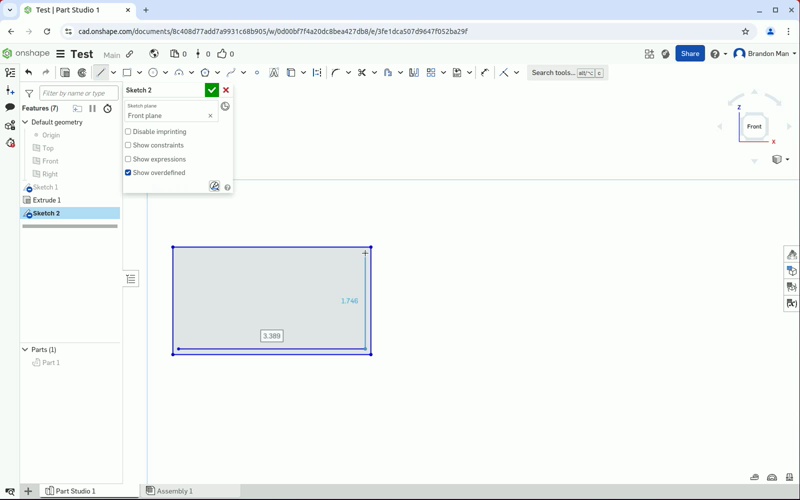
click(365, 252)
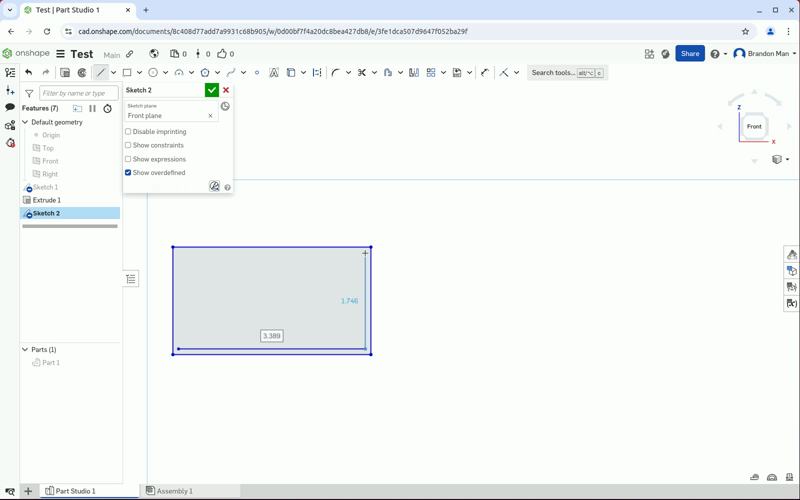
scroll(-6)
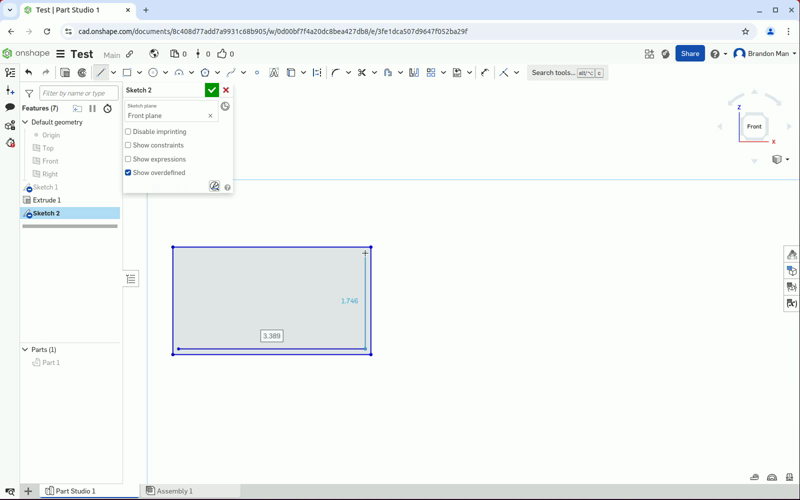
scroll(-6)
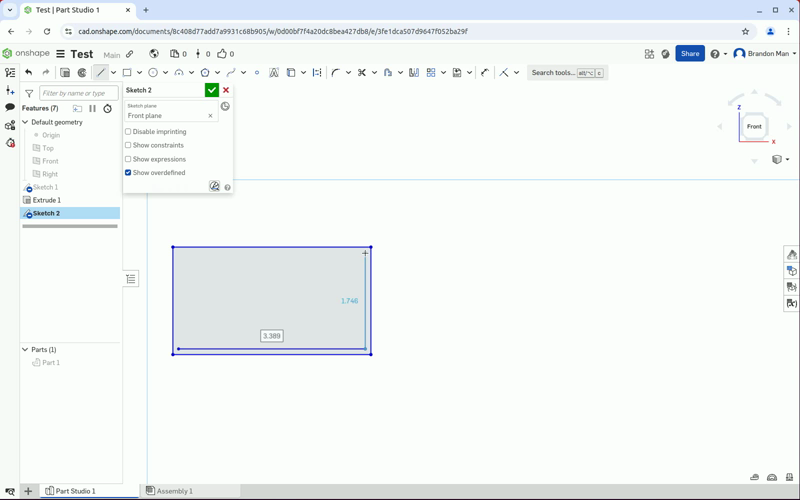
scroll(-6)
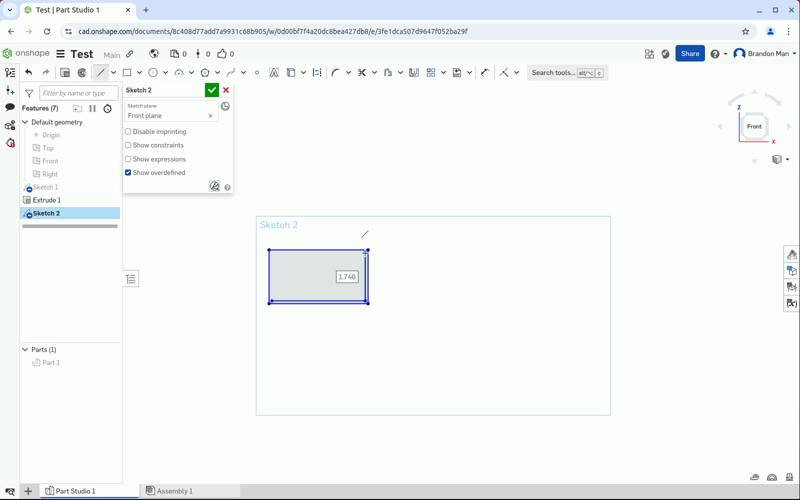
scroll(-6)
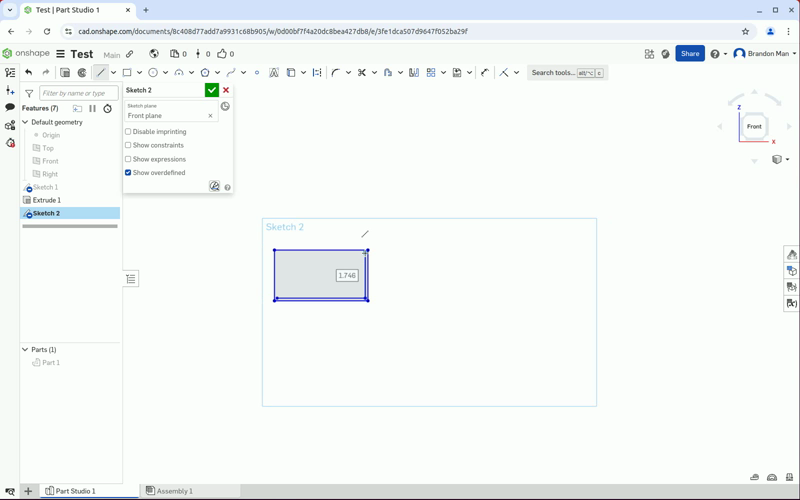
scroll(-6)
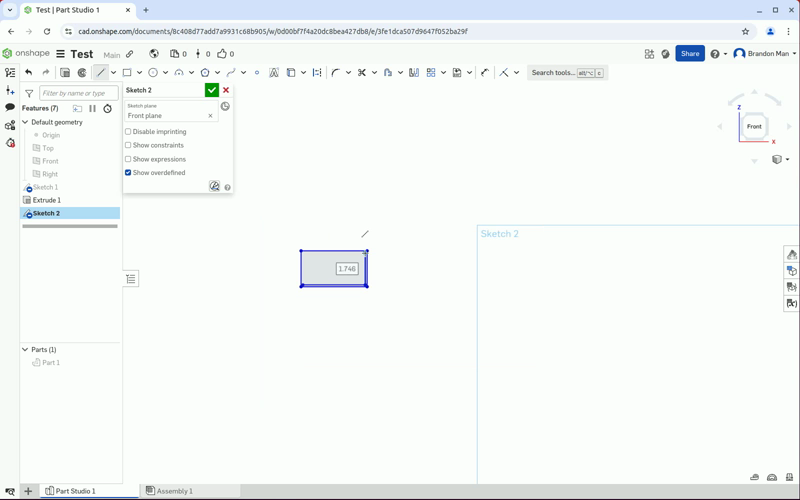
scroll(-6)
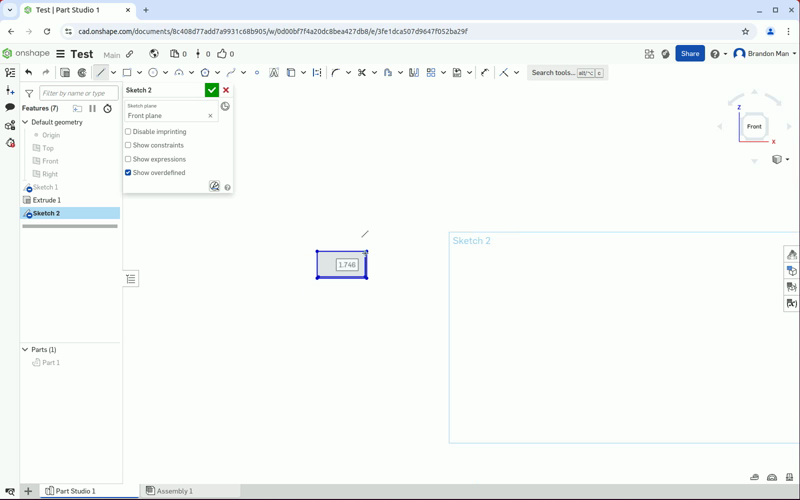
scroll(-6)
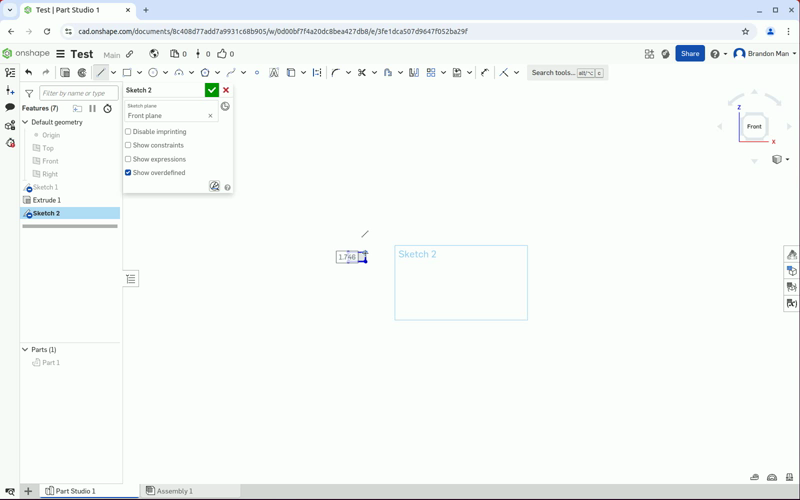
key_up(shift)
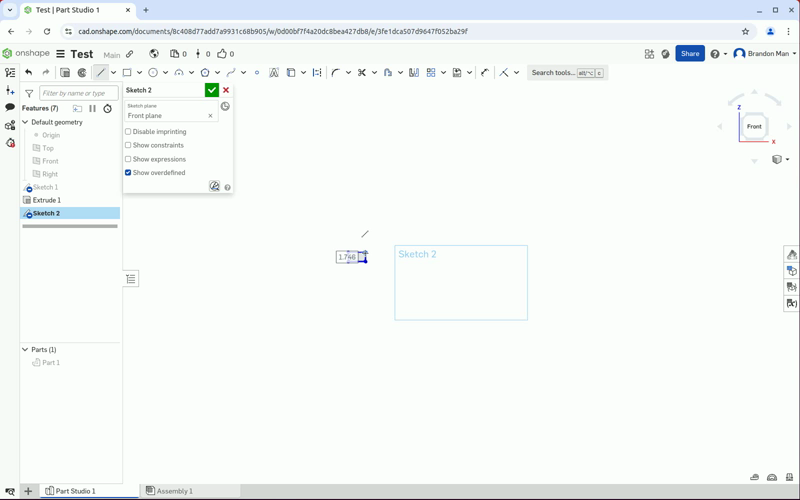
key_down(shift)
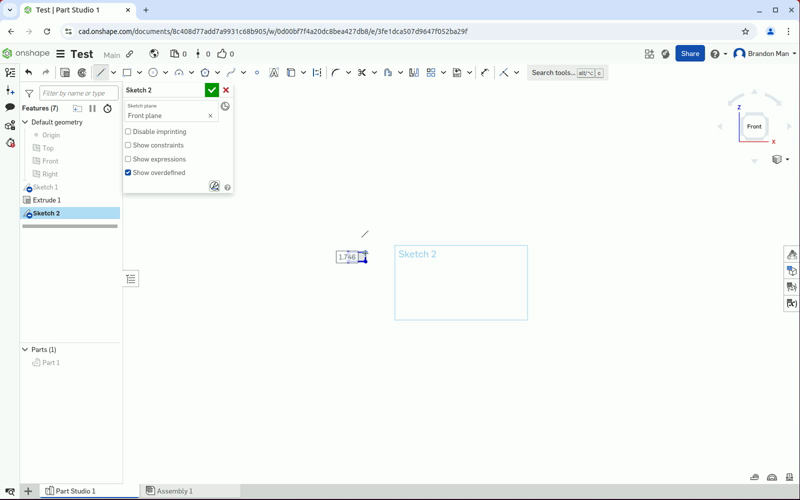
mouse_move(395, 252)
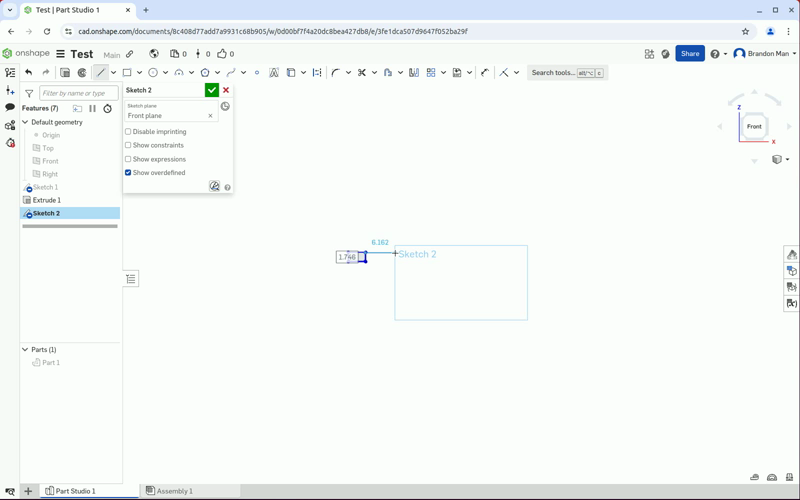
mouse_move(348, 252)
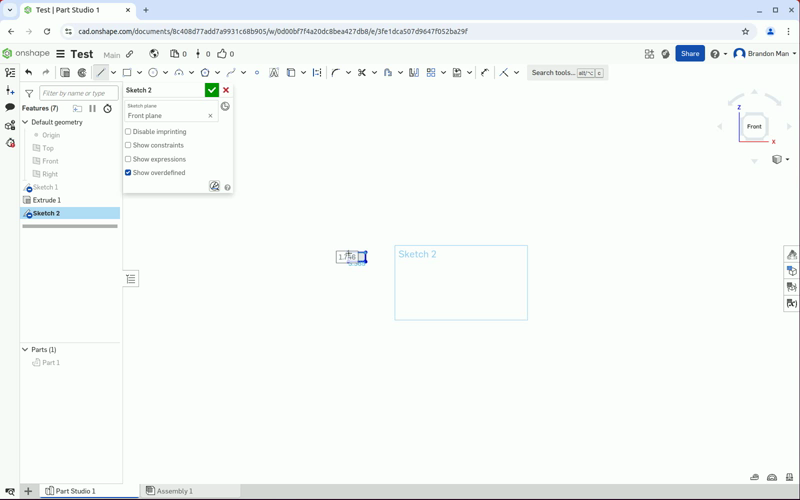
scroll(6)
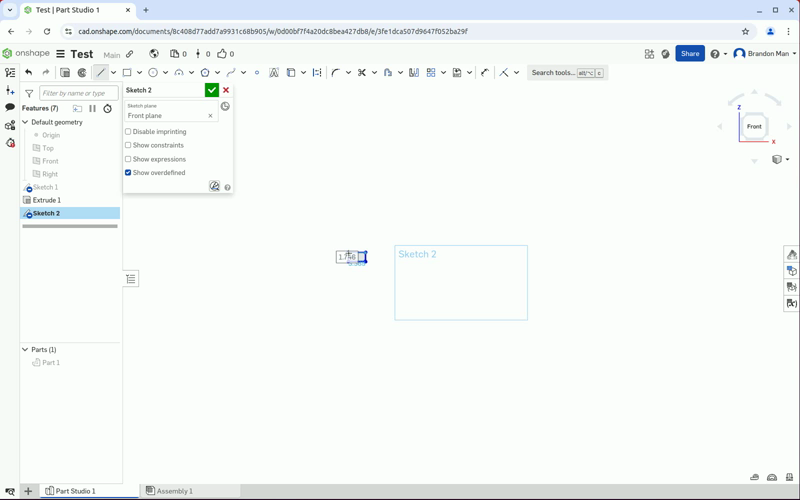
scroll(6)
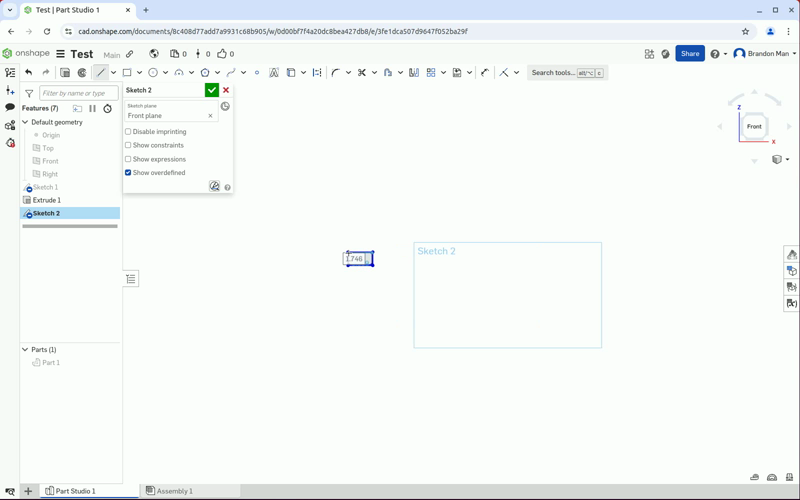
scroll(6)
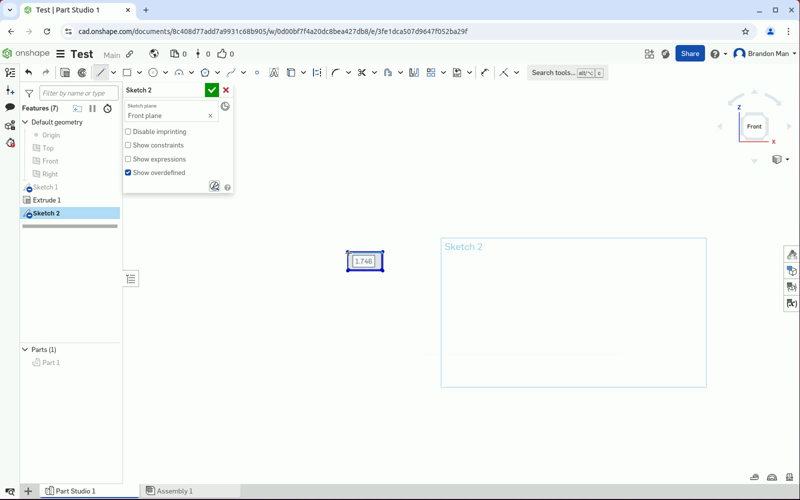
scroll(6)
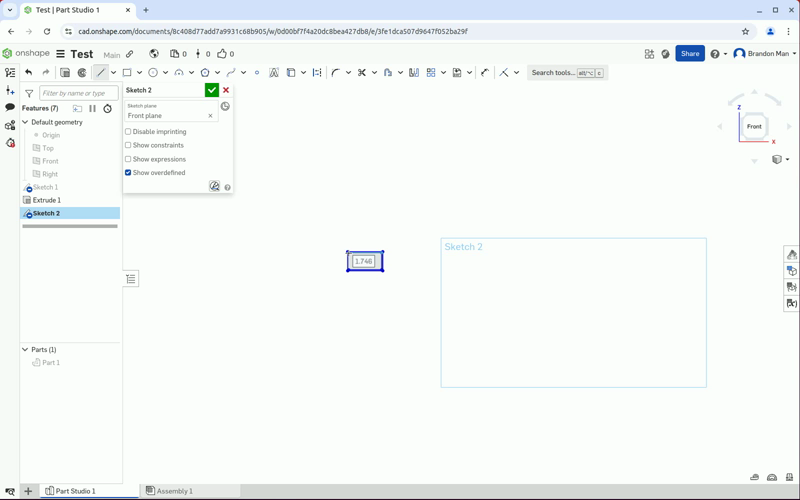
scroll(6)
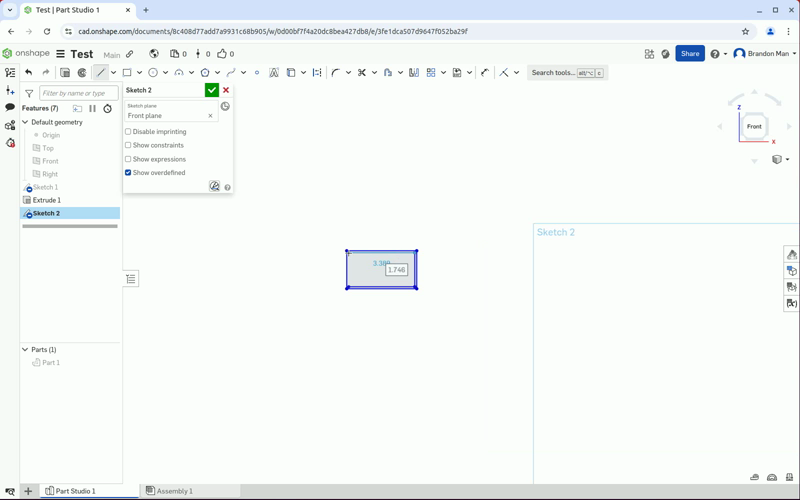
scroll(6)
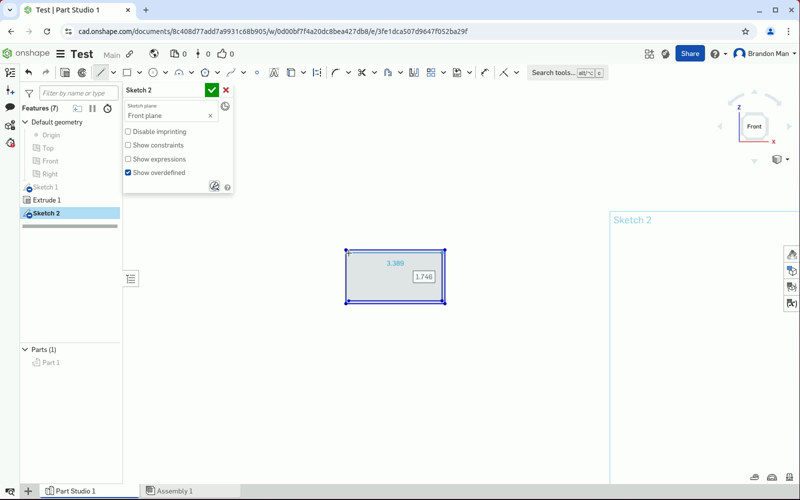
scroll(6)
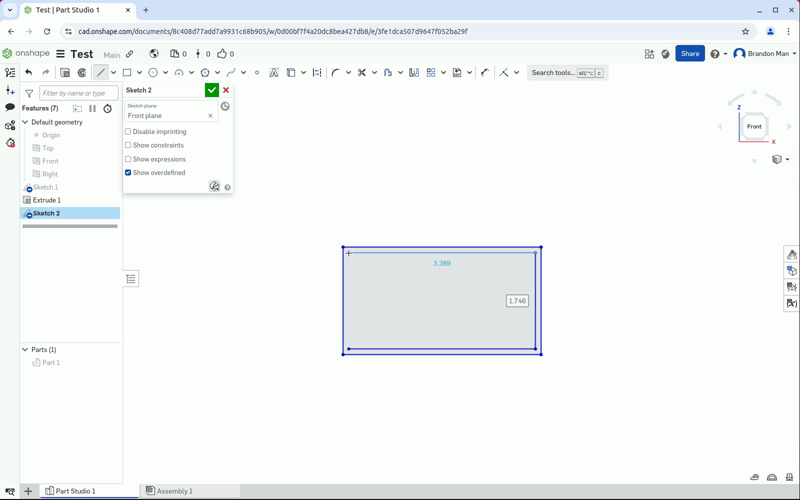
click(348, 252)
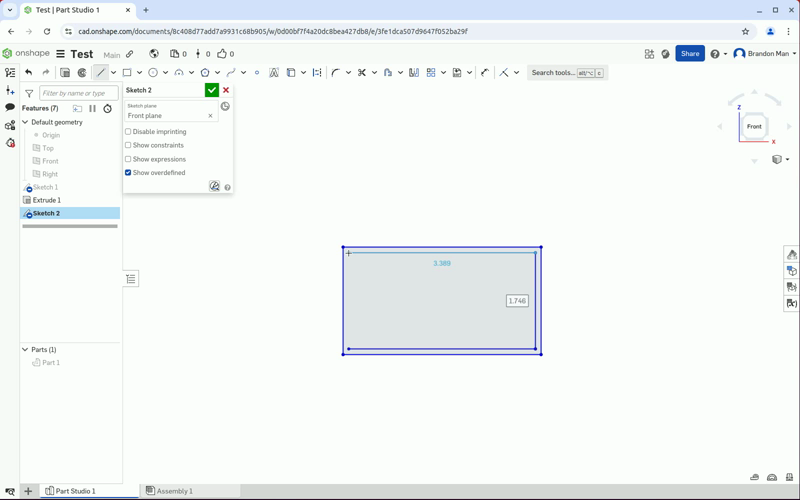
scroll(-6)
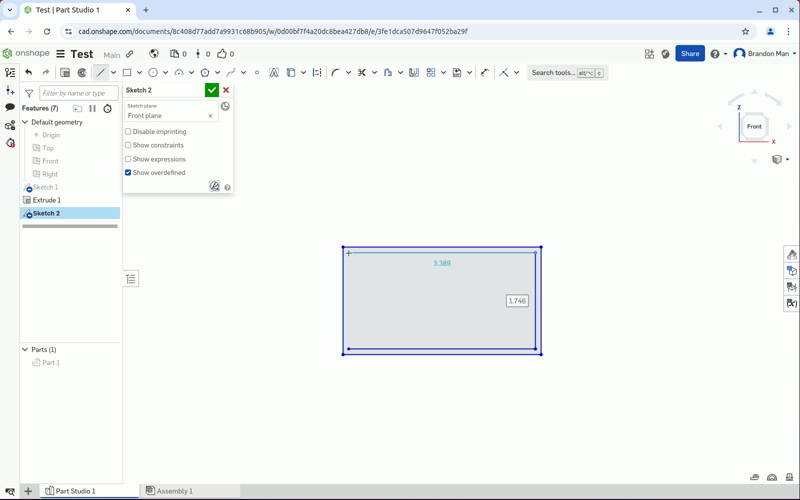
scroll(-6)
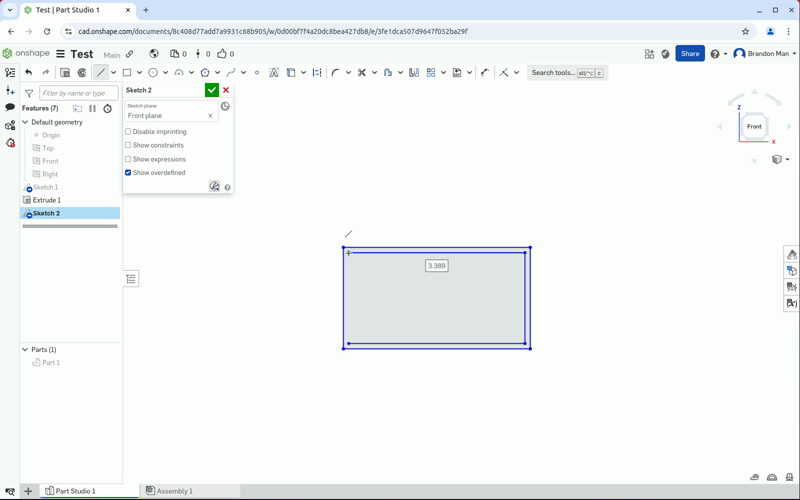
scroll(-6)
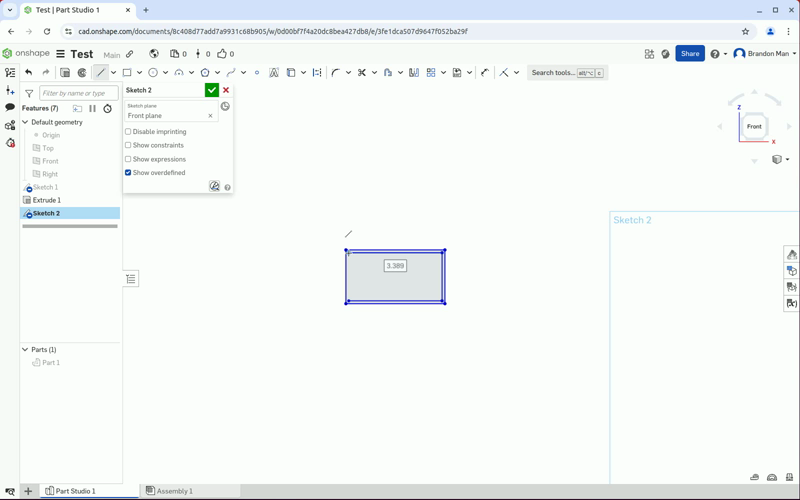
scroll(-6)
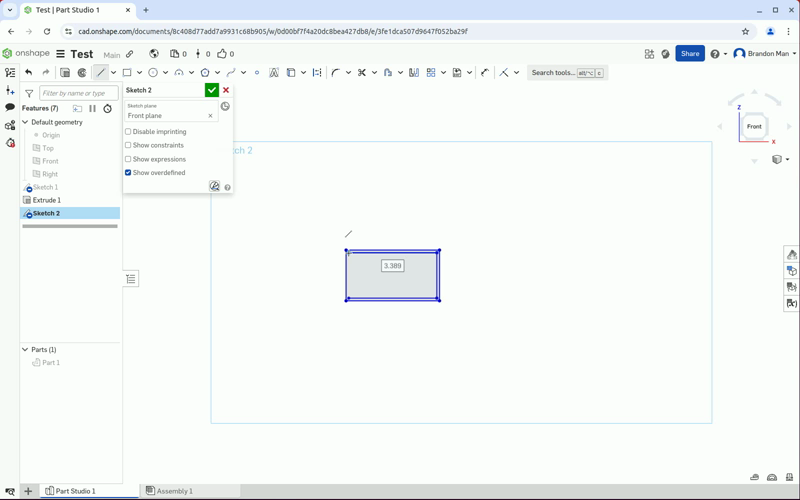
scroll(-6)
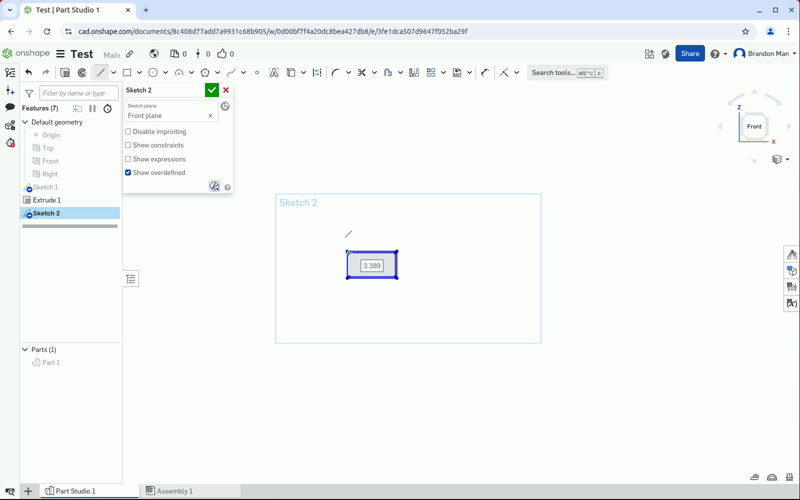
scroll(-6)
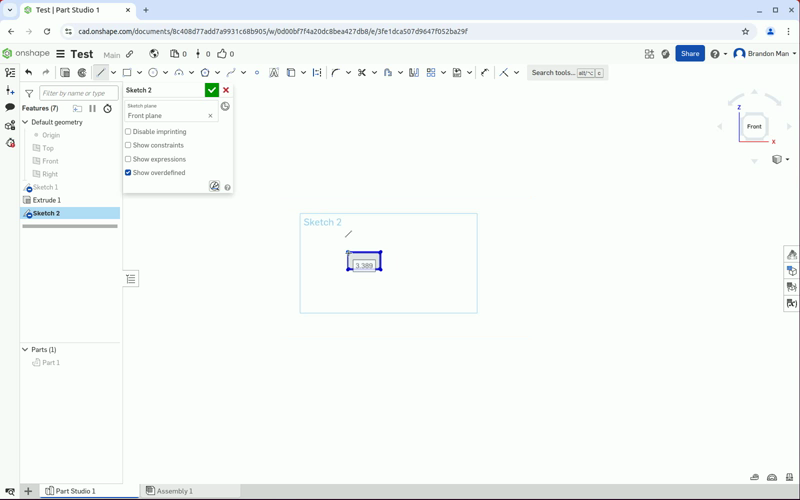
scroll(-6)
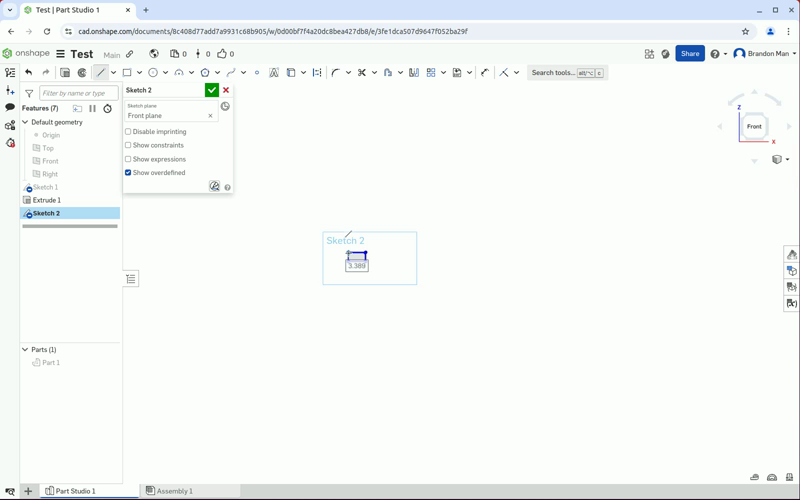
key_up(shift)
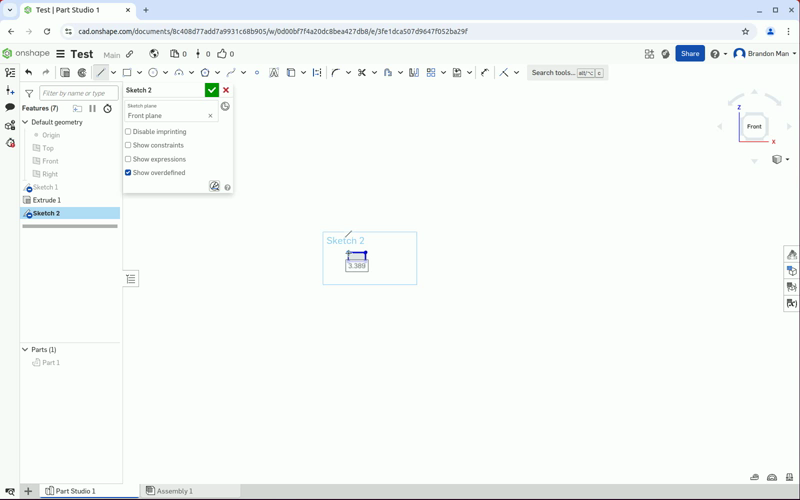
mouse_move(378, 252)
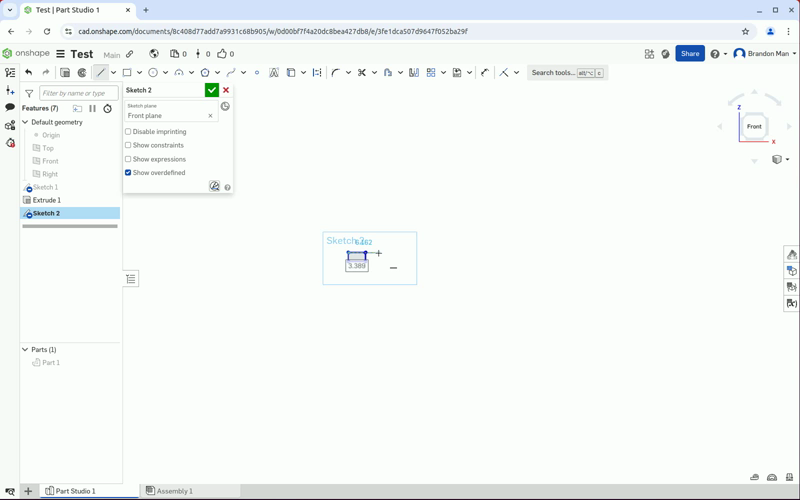
key_down(shift)
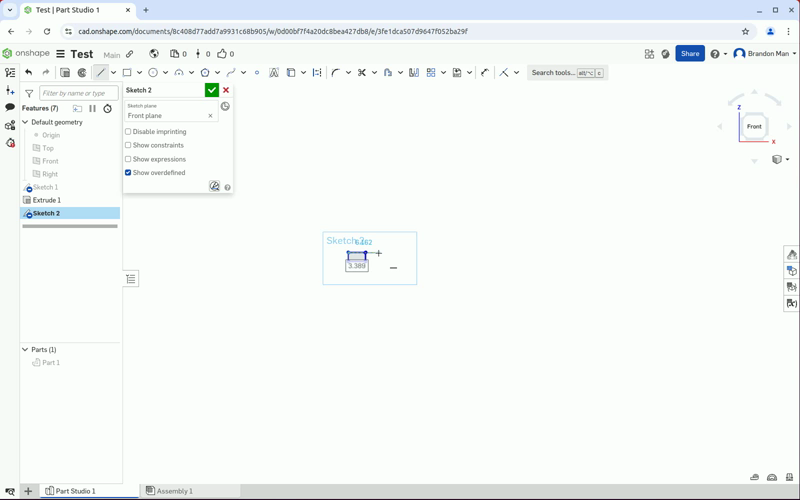
mouse_move(348, 261)
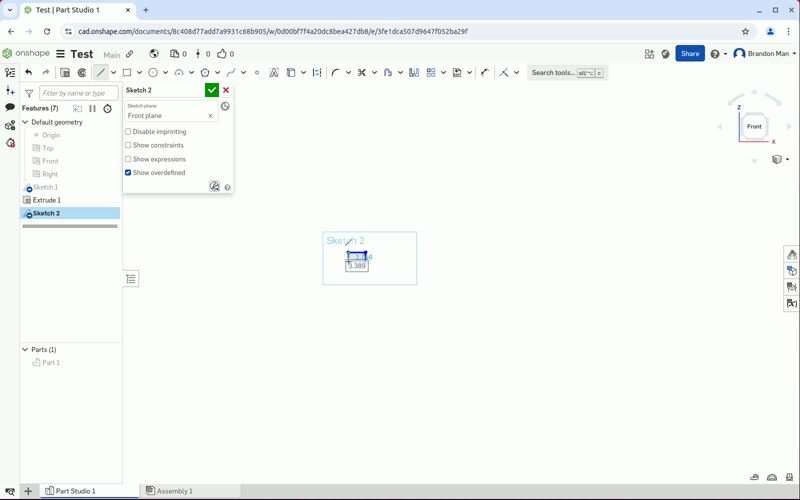
scroll(6)
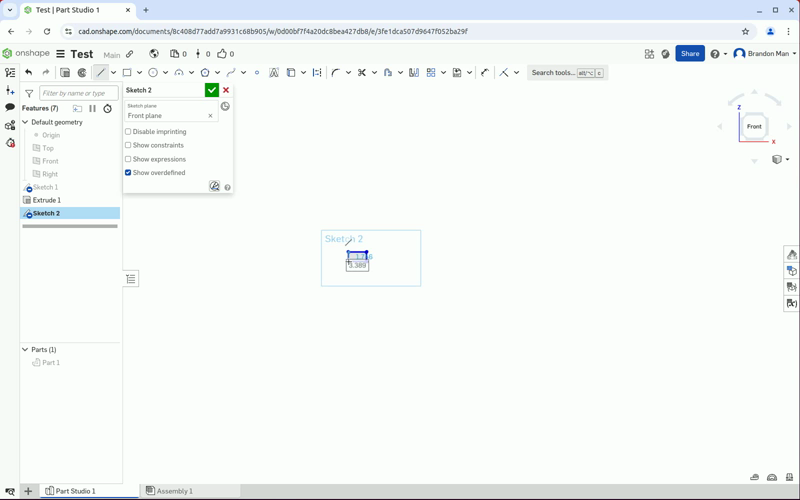
scroll(6)
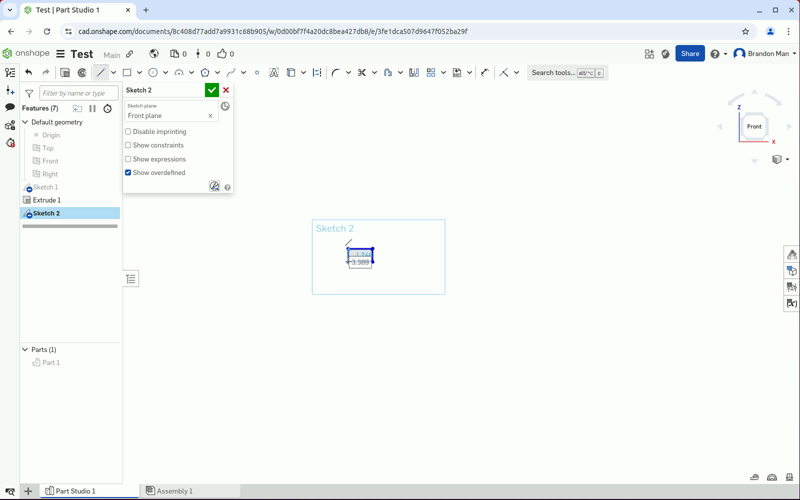
scroll(6)
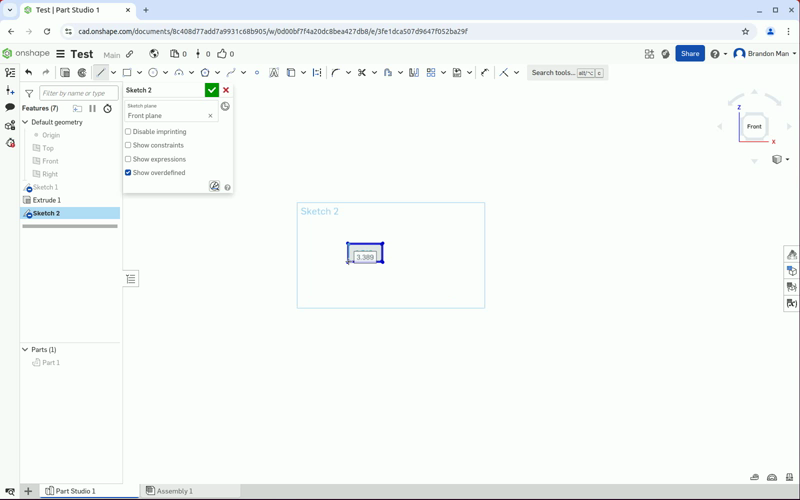
scroll(6)
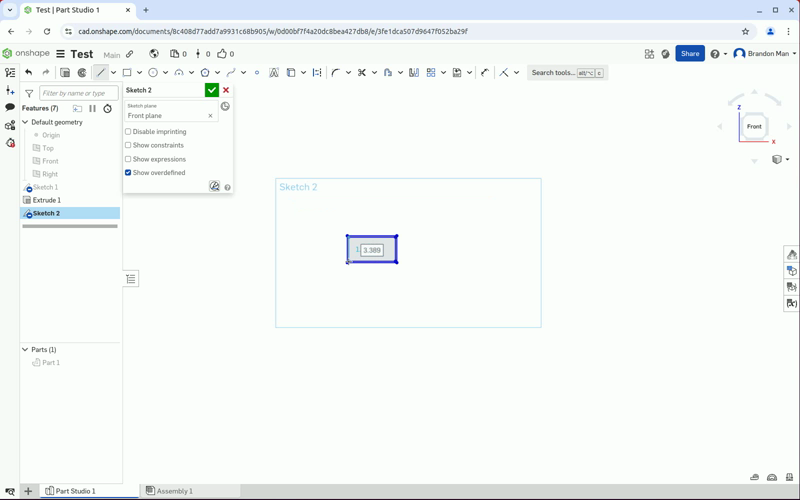
scroll(6)
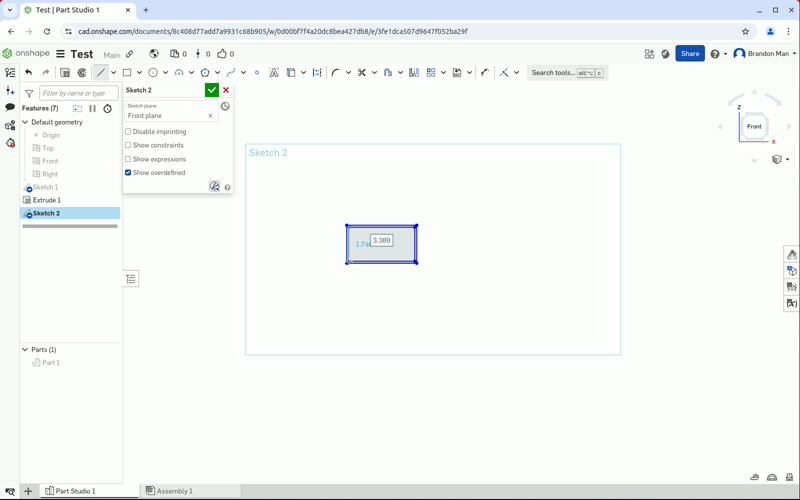
scroll(6)
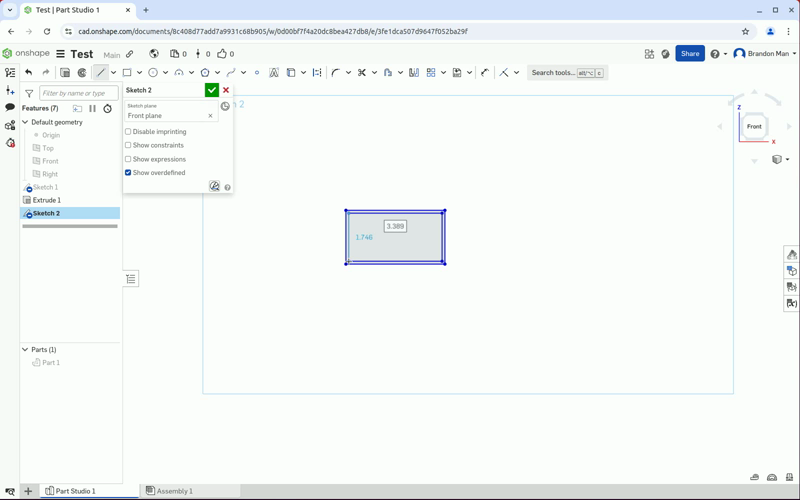
scroll(6)
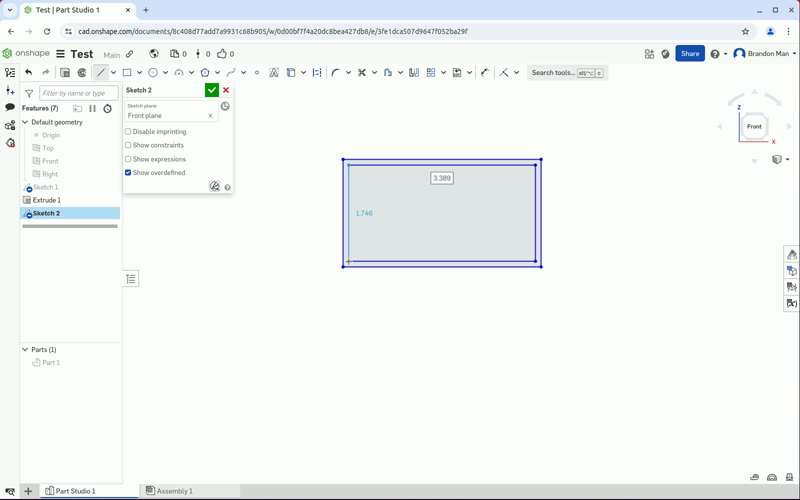
key_up(shift)
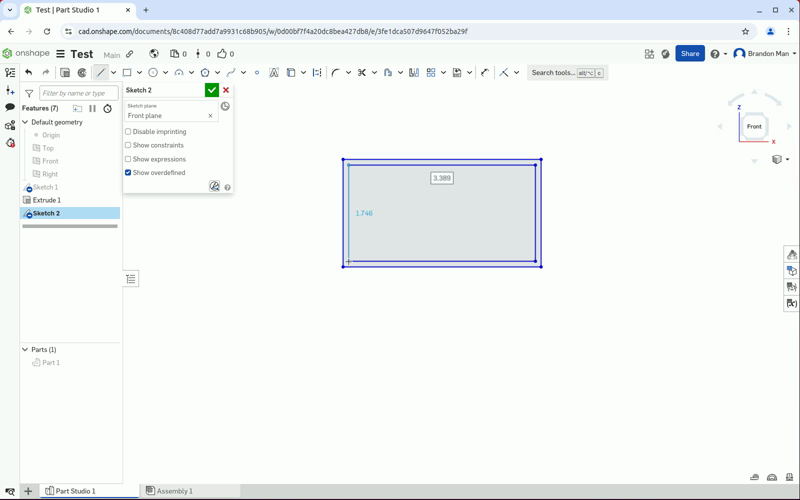
click(348, 261)
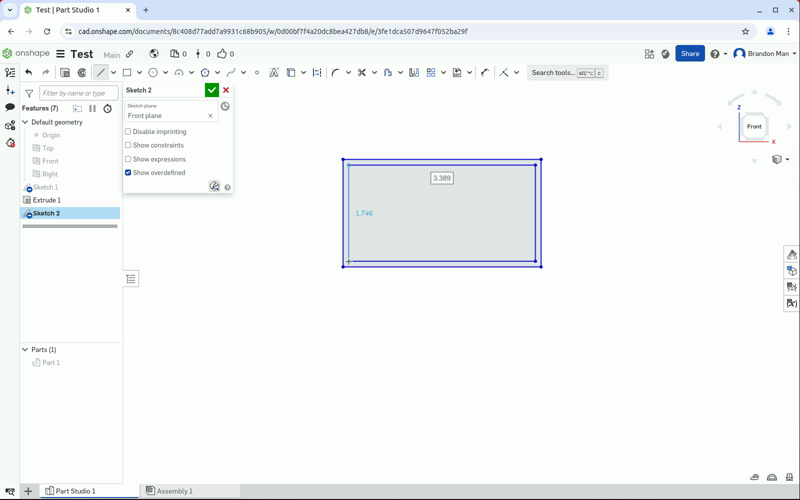
scroll(-6)
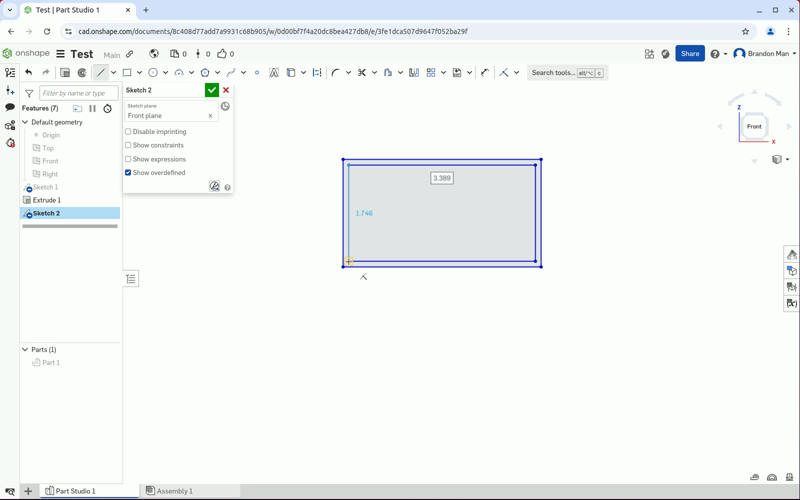
scroll(-6)
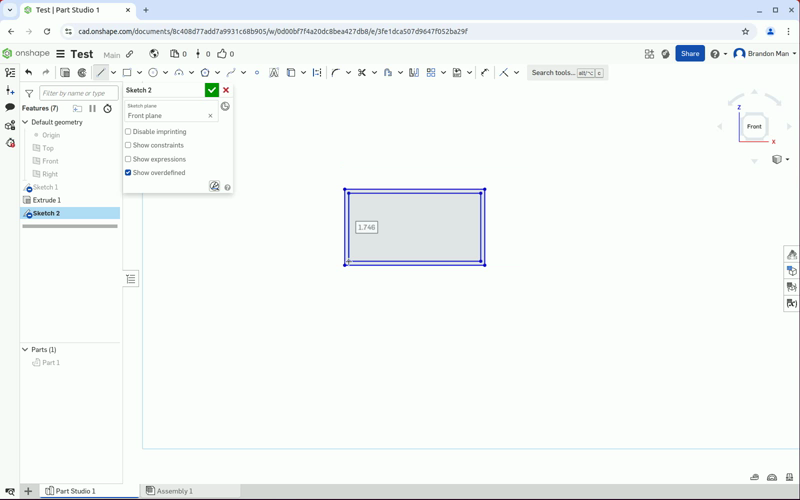
scroll(-6)
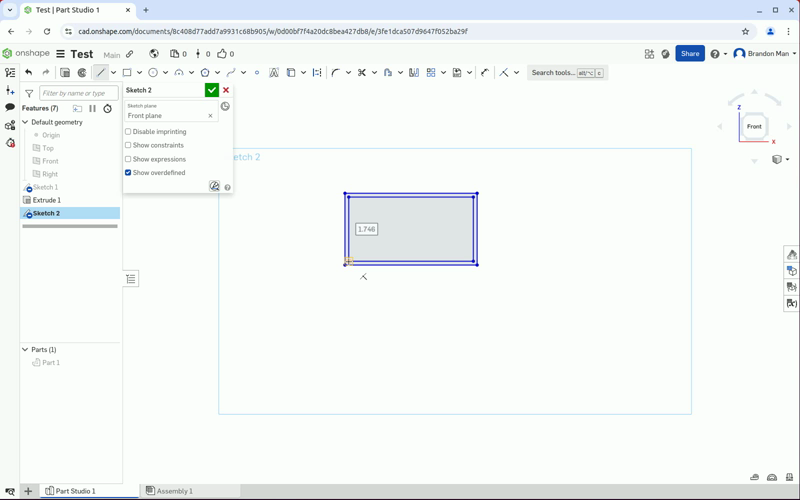
scroll(-6)
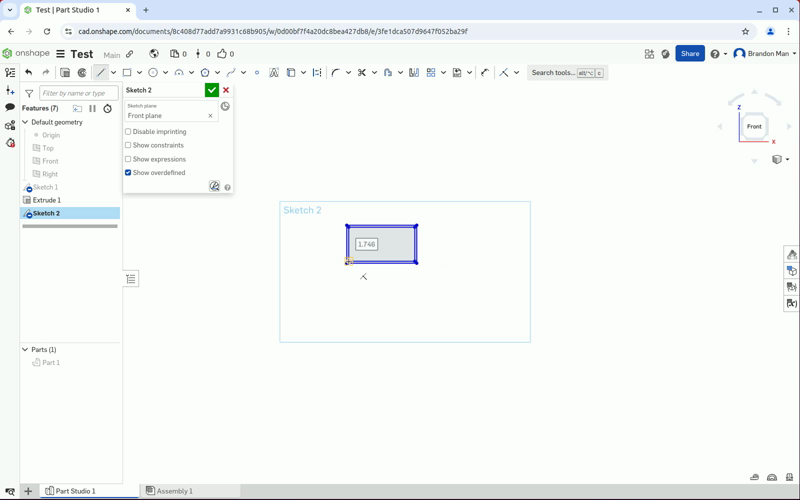
scroll(-6)
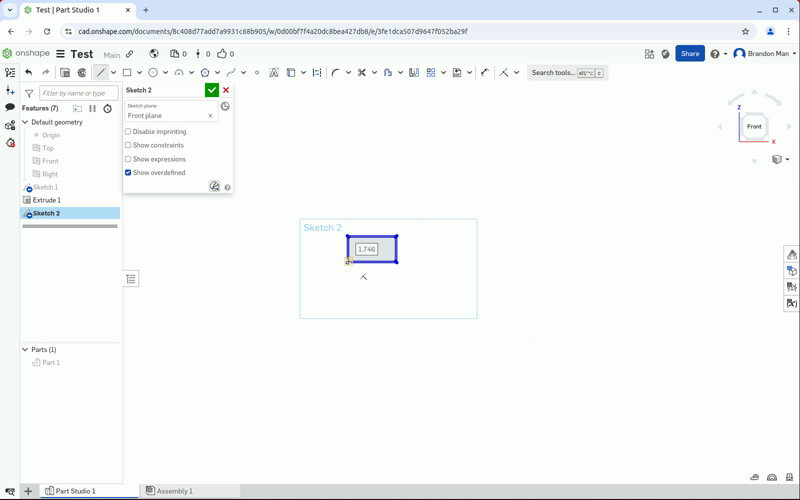
scroll(-6)
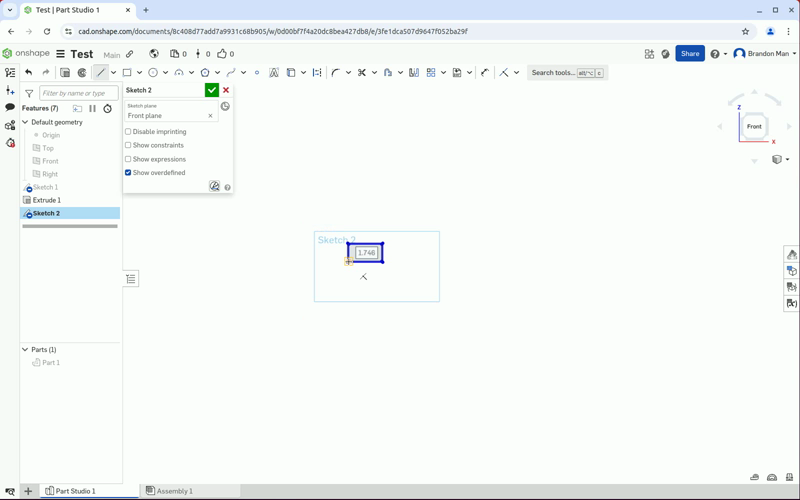
scroll(-6)
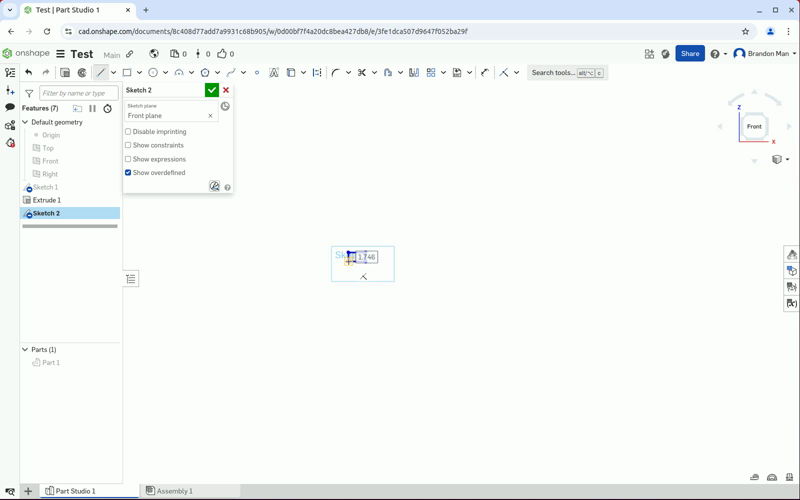
key(esc)
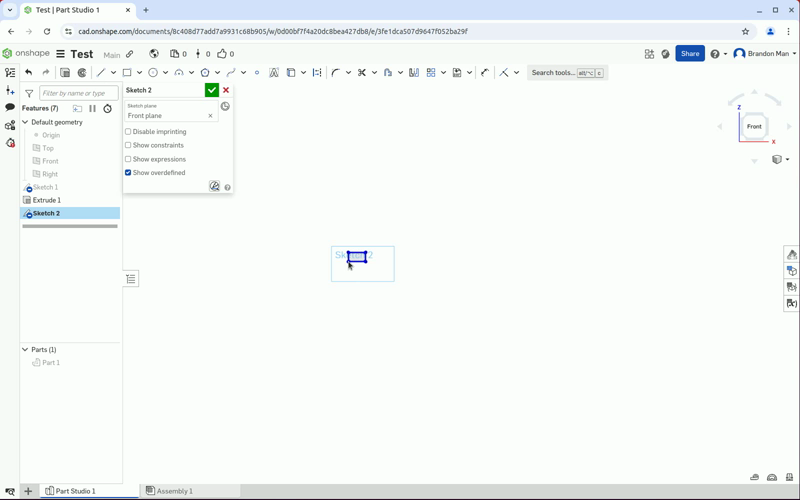
mouse_move(348, 258)
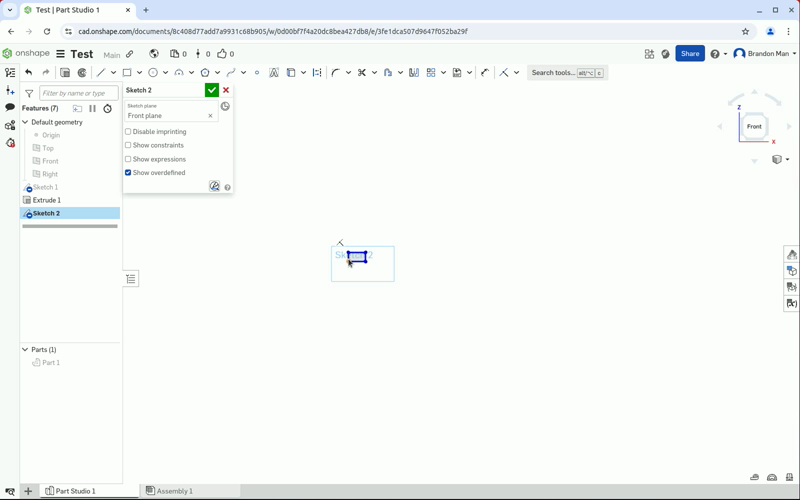
scroll(6)
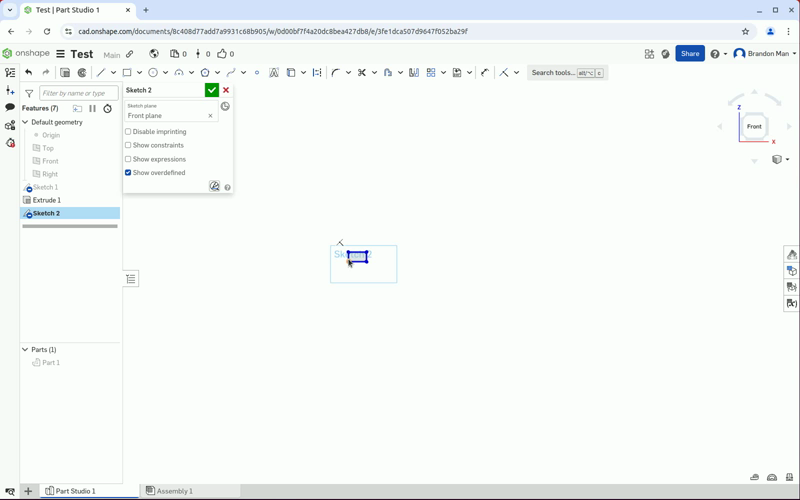
scroll(6)
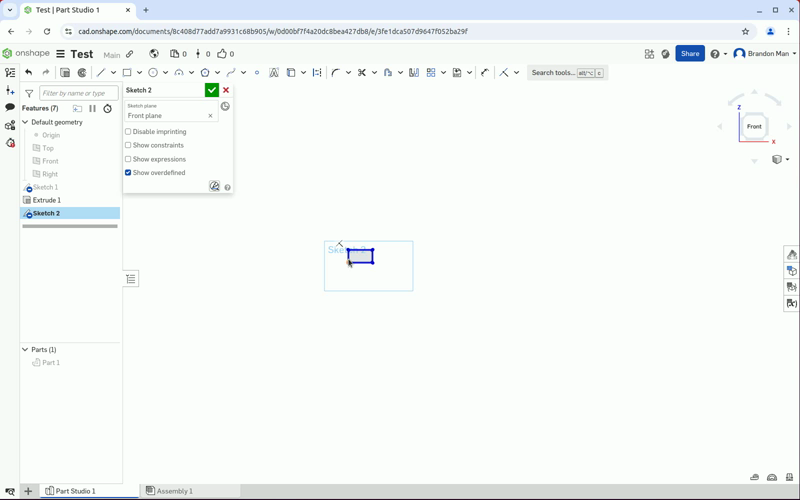
scroll(6)
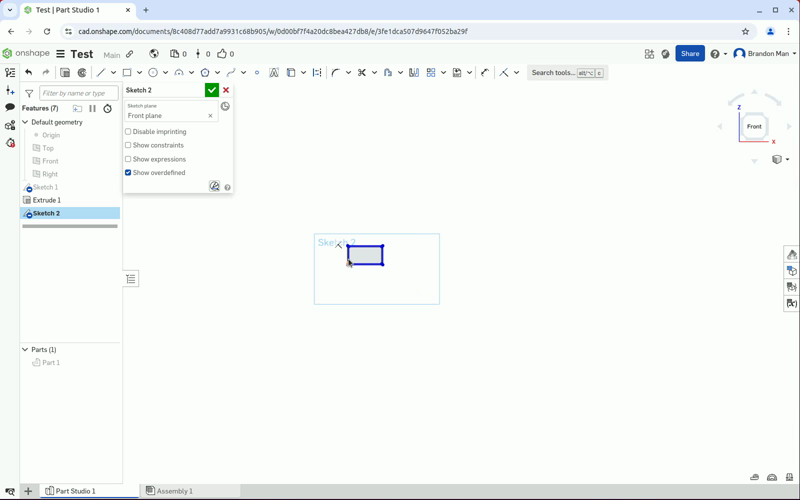
scroll(6)
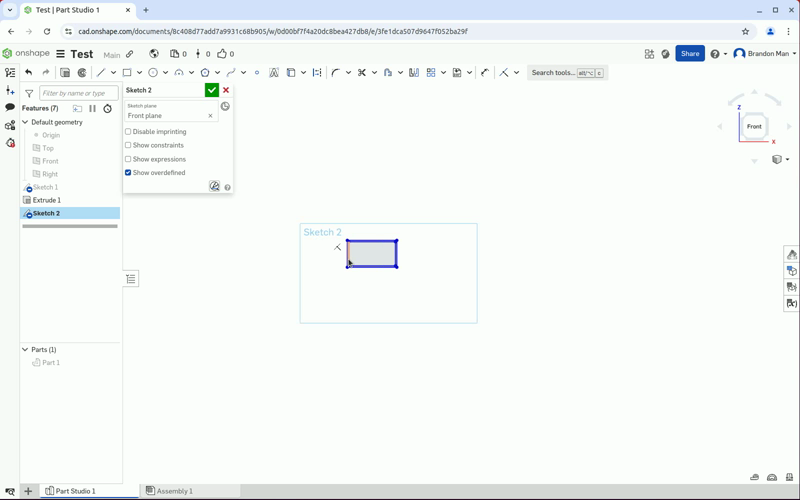
scroll(6)
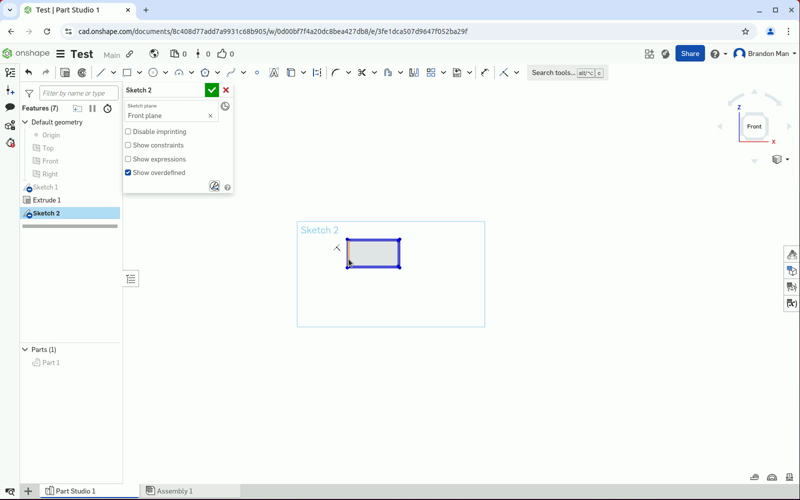
scroll(6)
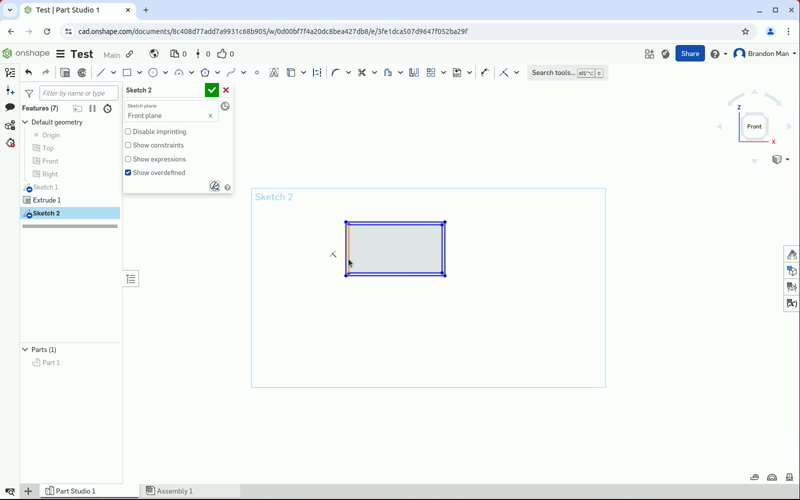
scroll(6)
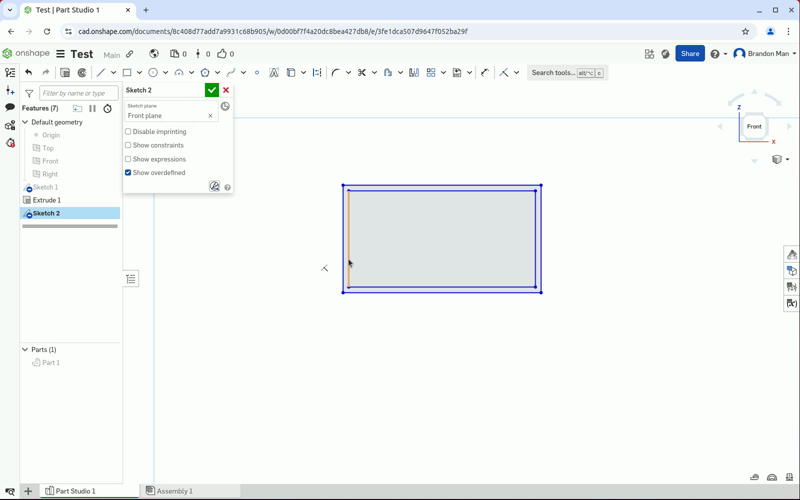
click(348, 258)
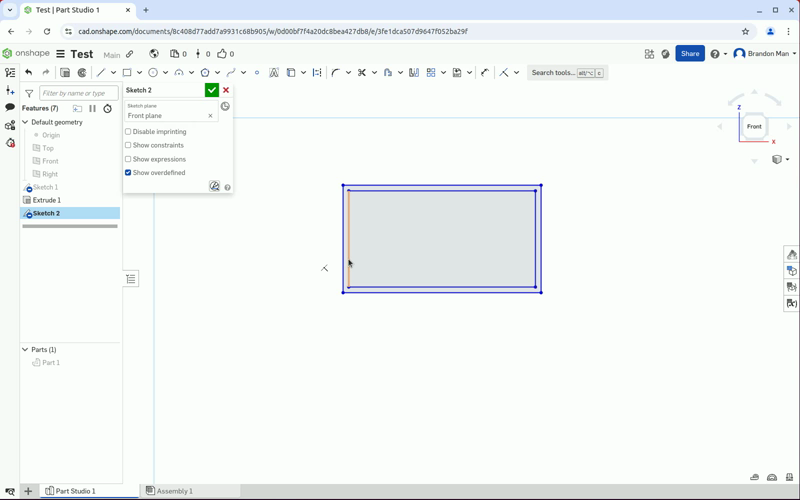
scroll(-6)
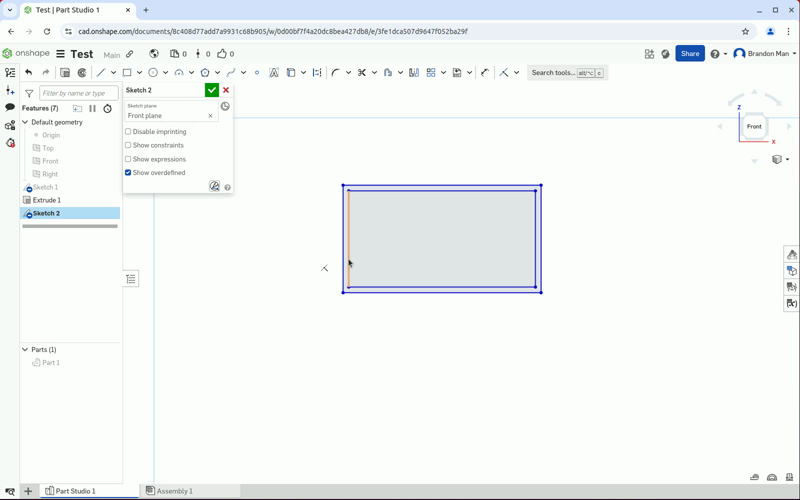
scroll(-6)
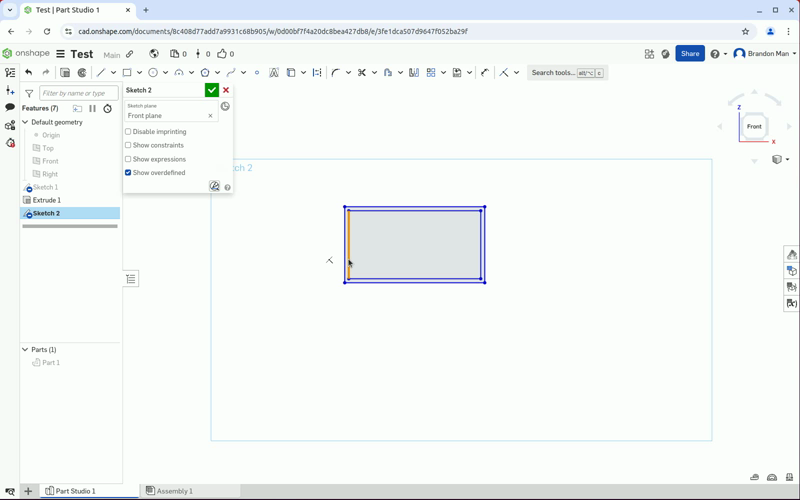
scroll(-6)
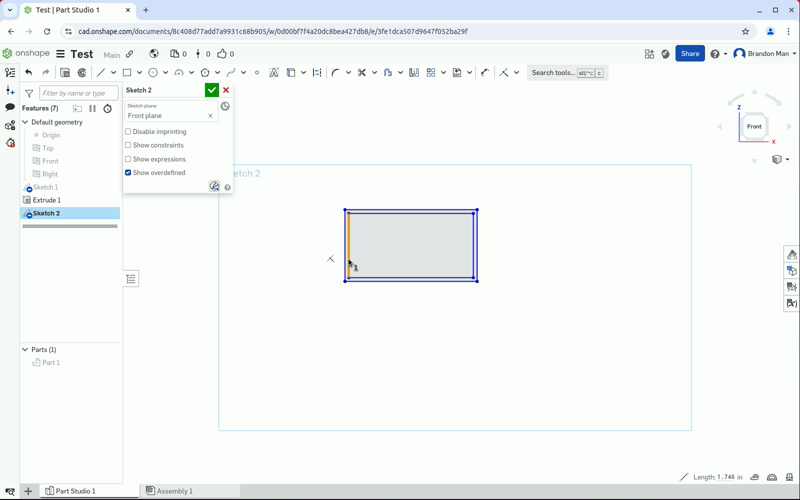
scroll(-6)
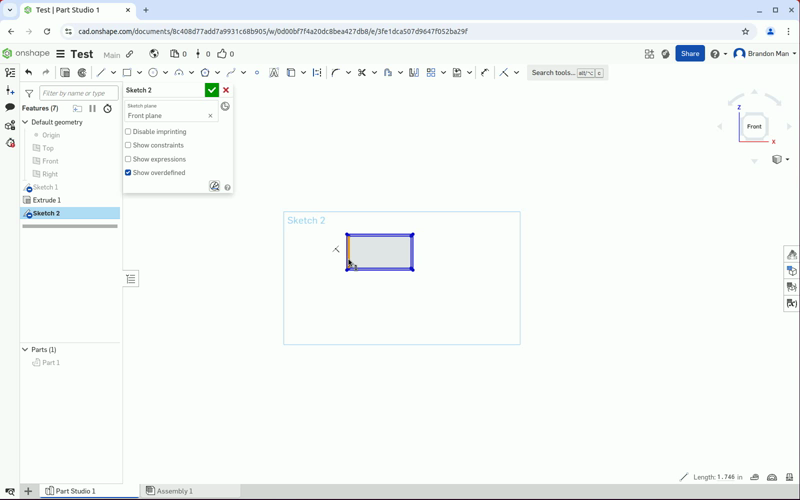
scroll(-6)
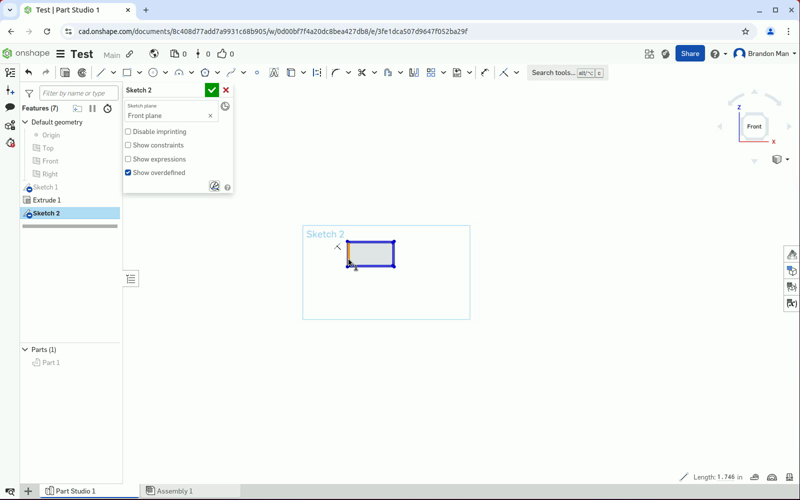
scroll(-6)
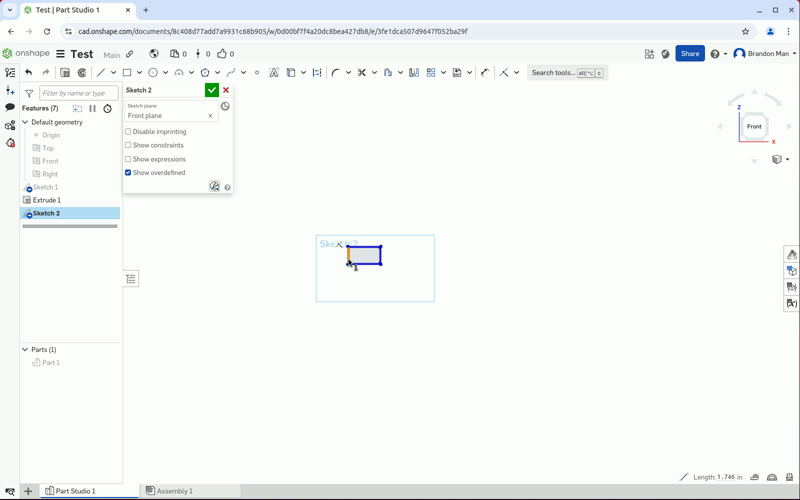
scroll(-6)
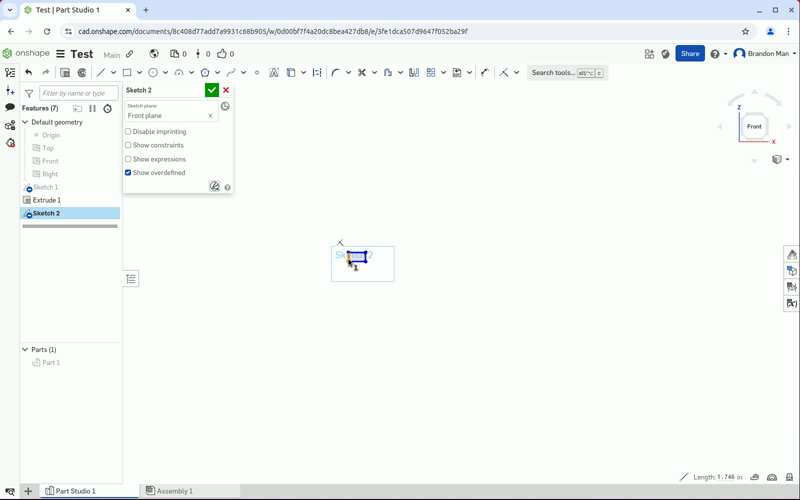
mouse_move(73, 352)
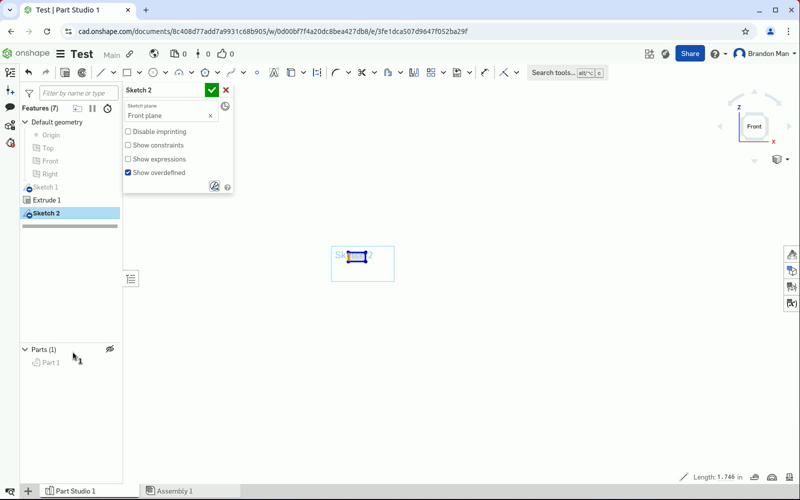
key(shift+y)
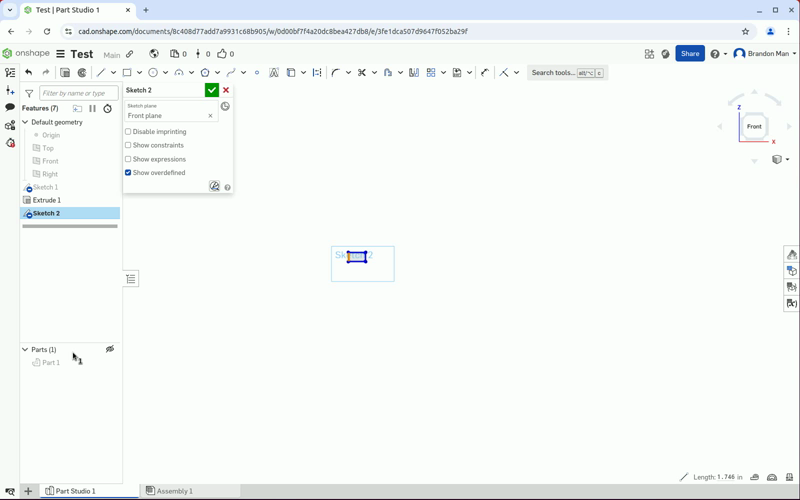
key(shift+e)
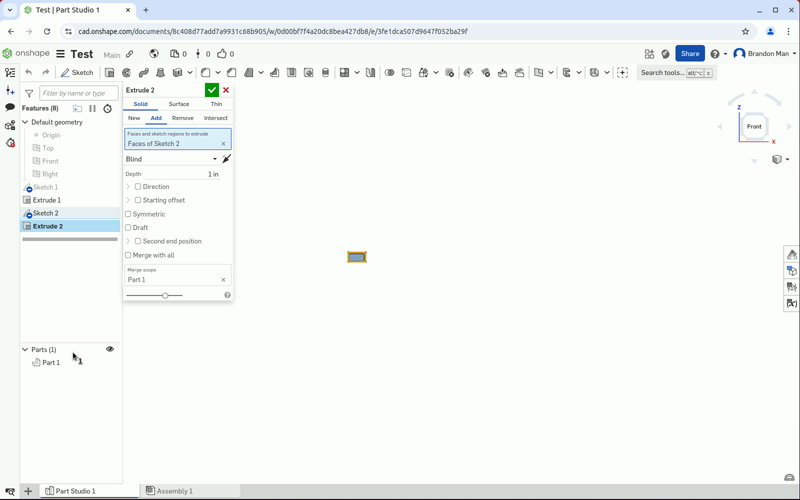
mouse_move(143, 106)
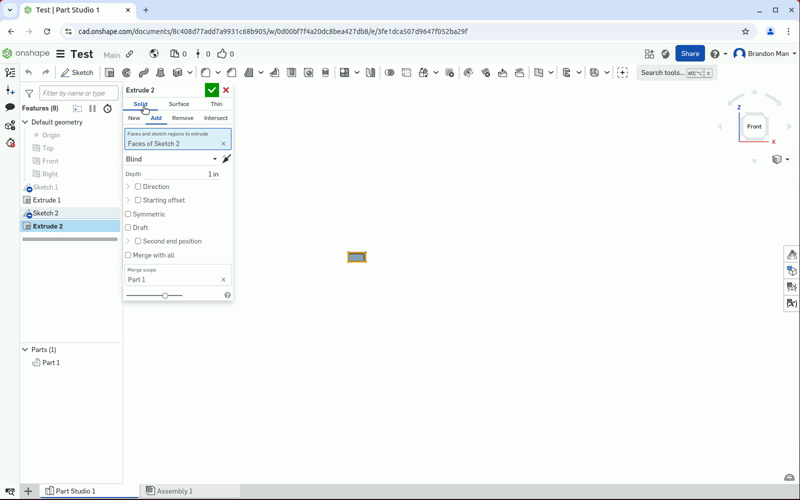
click(143, 106)
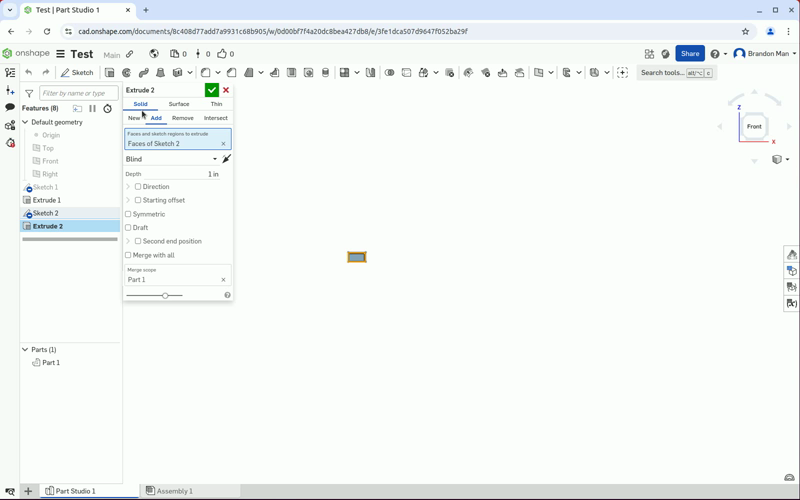
mouse_move(137, 120)
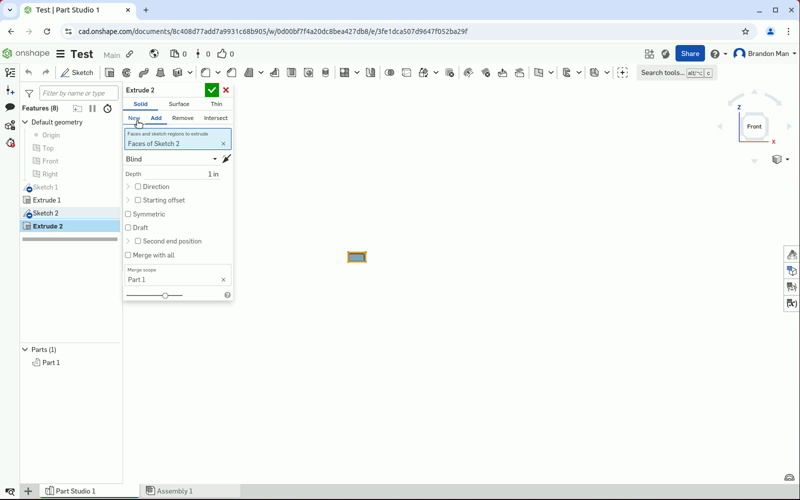
click(137, 120)
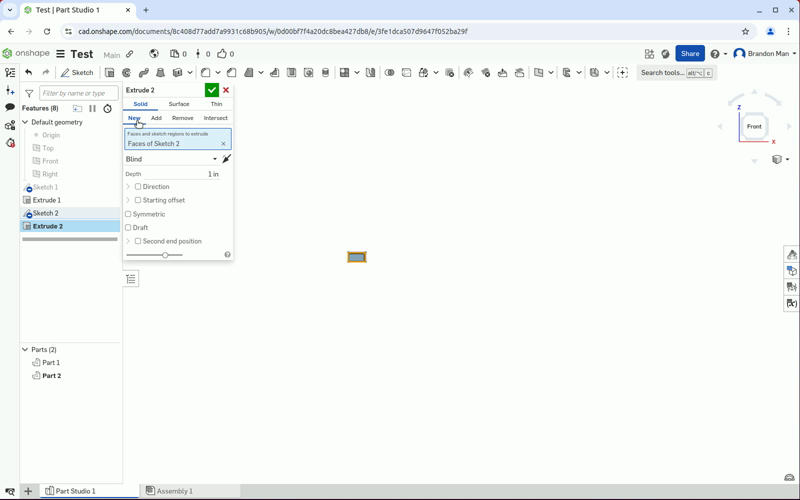
key(tab, 4)
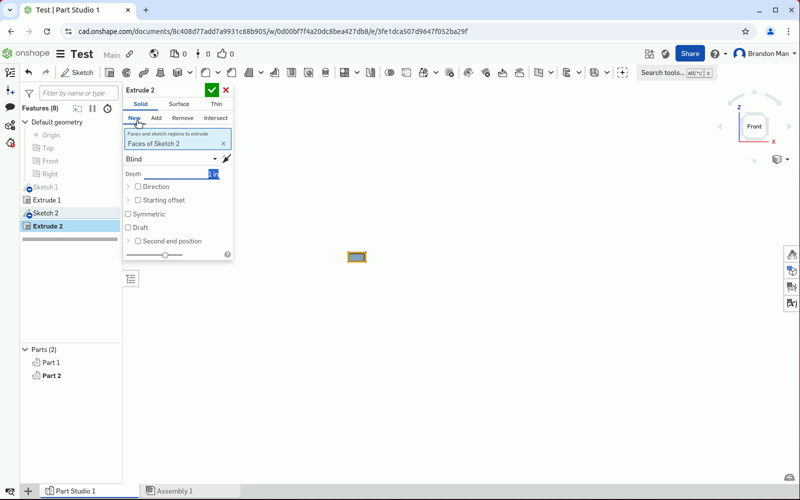
text(-0.241)
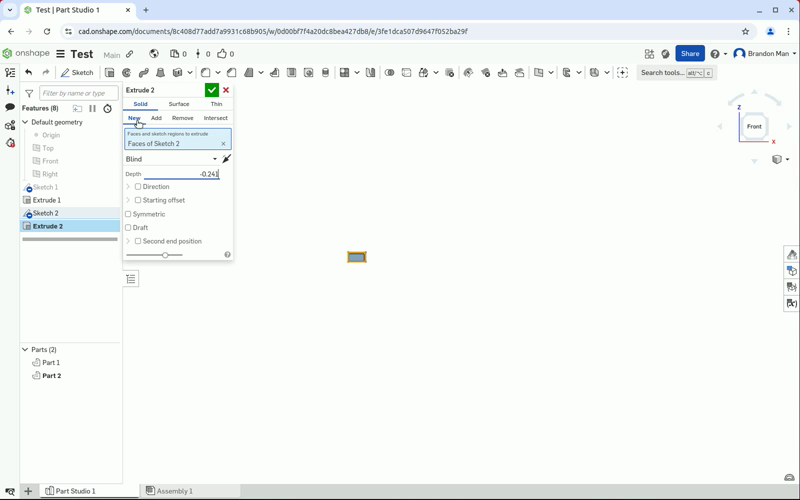
key(enter)
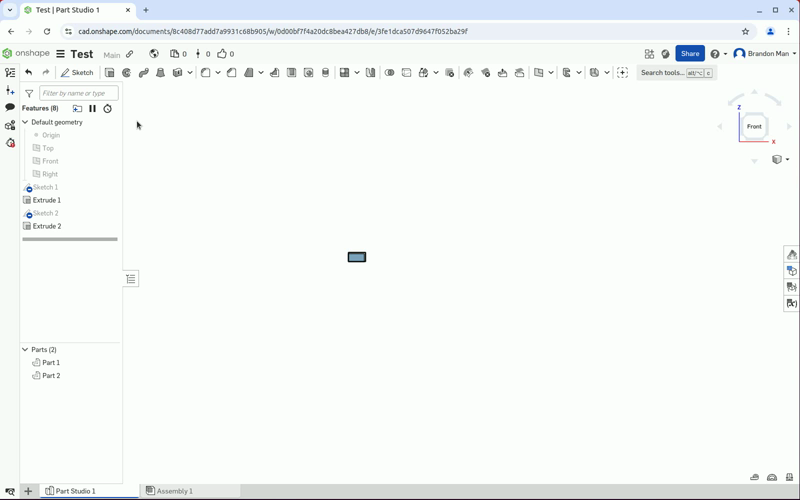
key(shift+h)
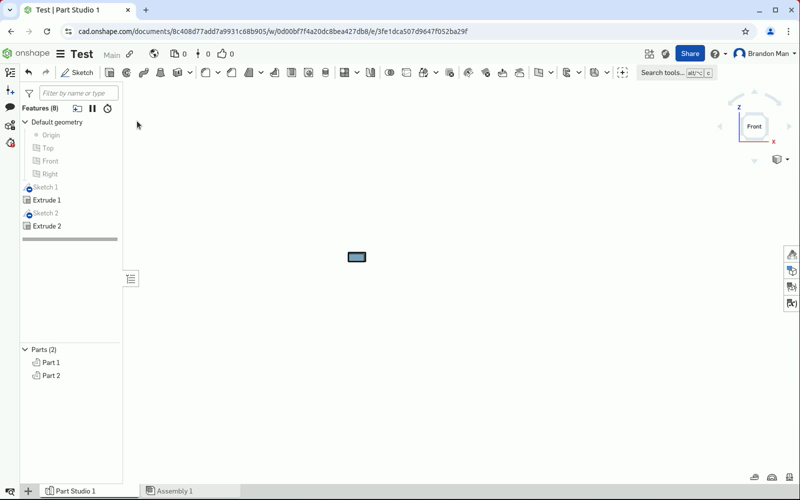
key(shift+h)
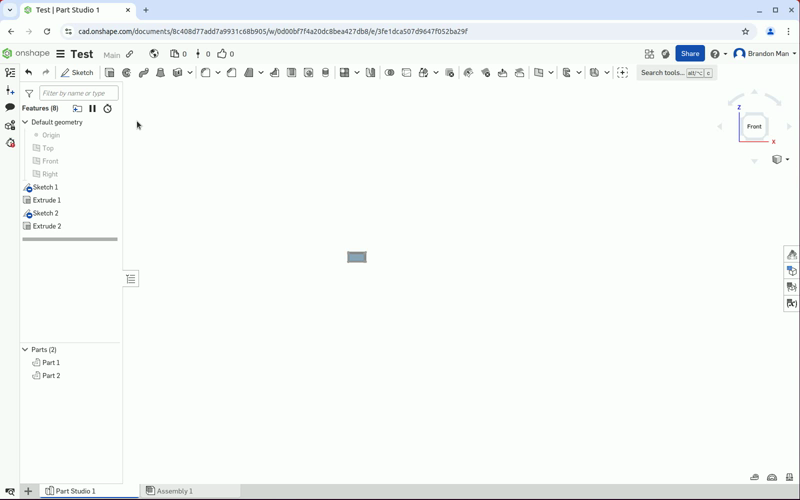
key(shift+7)
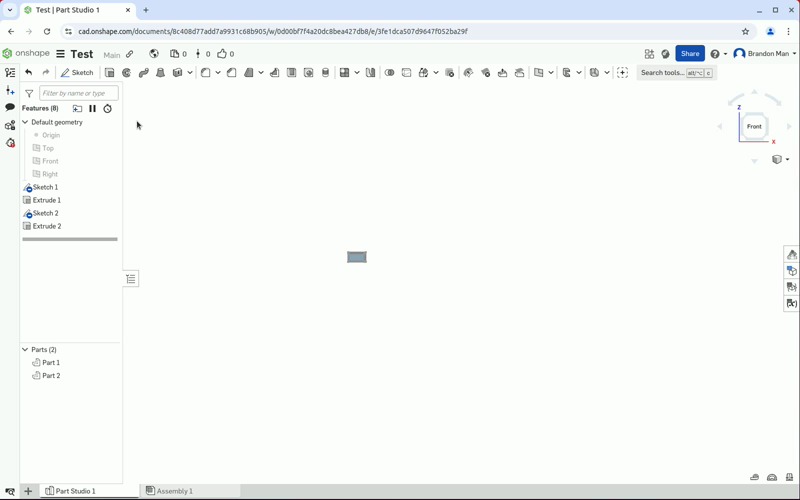
key(left, 2)
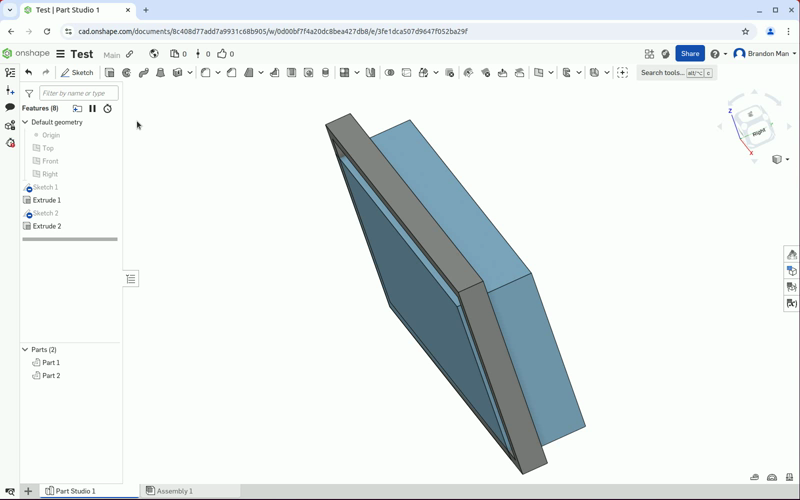
key(down, 2)
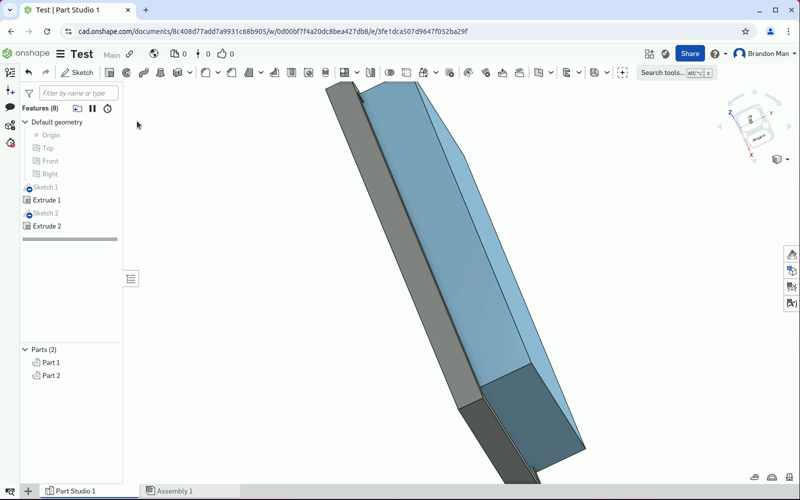
key(up, 2)
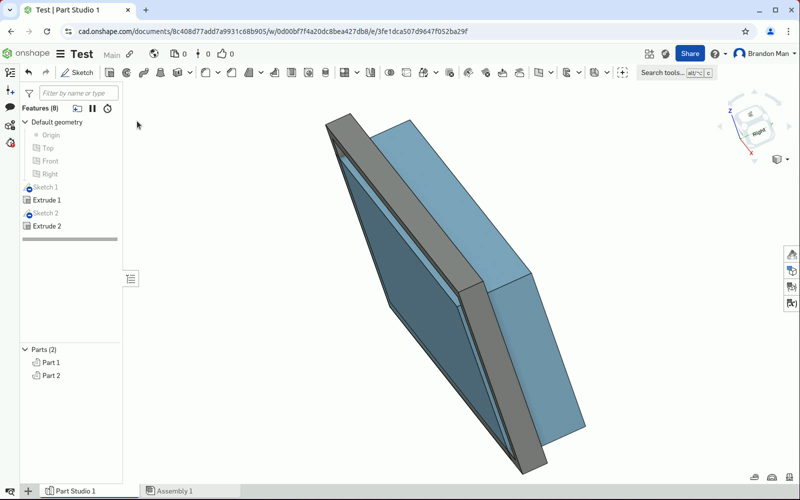
key(right, 2)
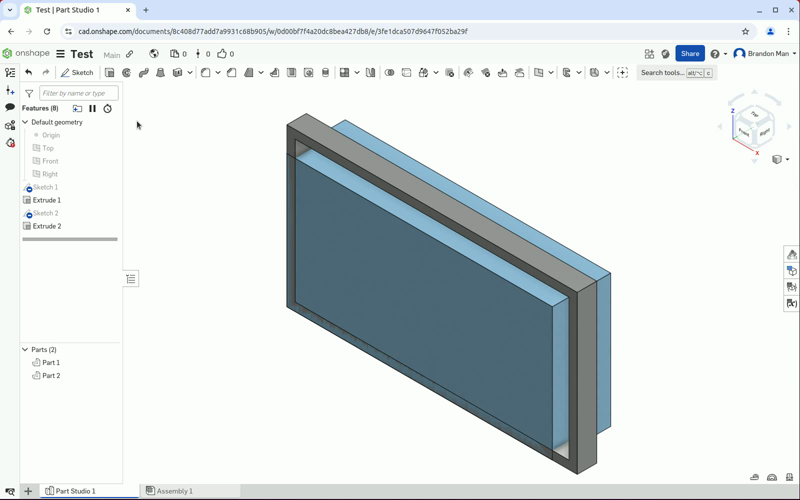
mouse_move(73, 189)
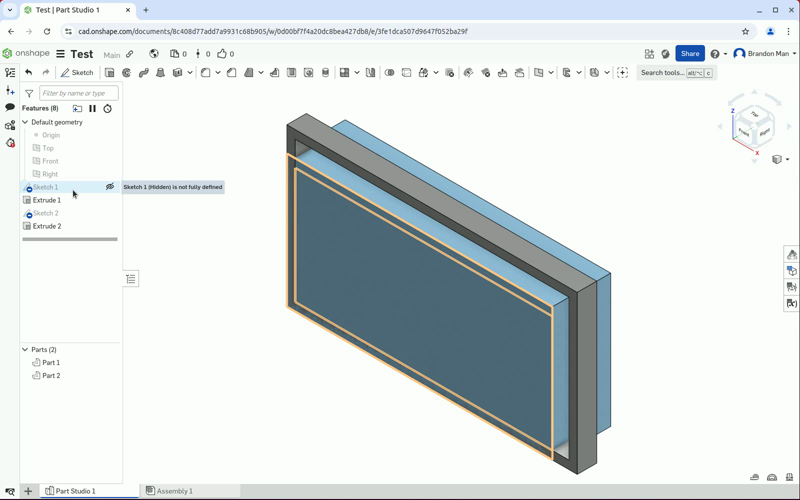
click(73, 189)